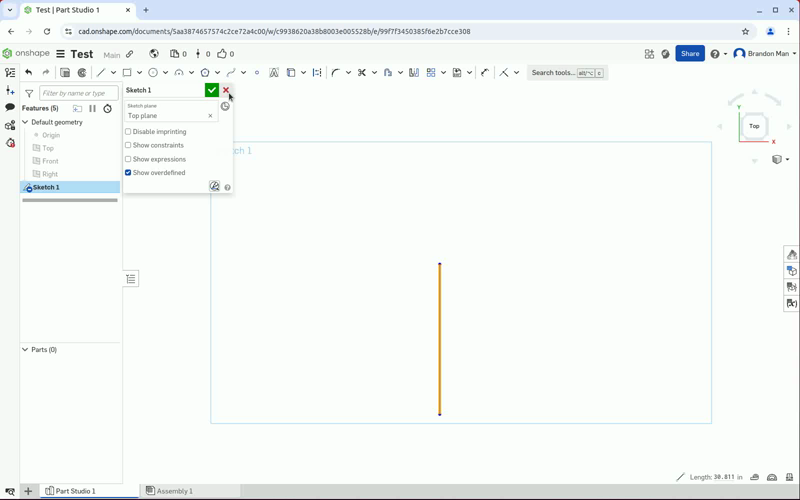
key(shift+h)
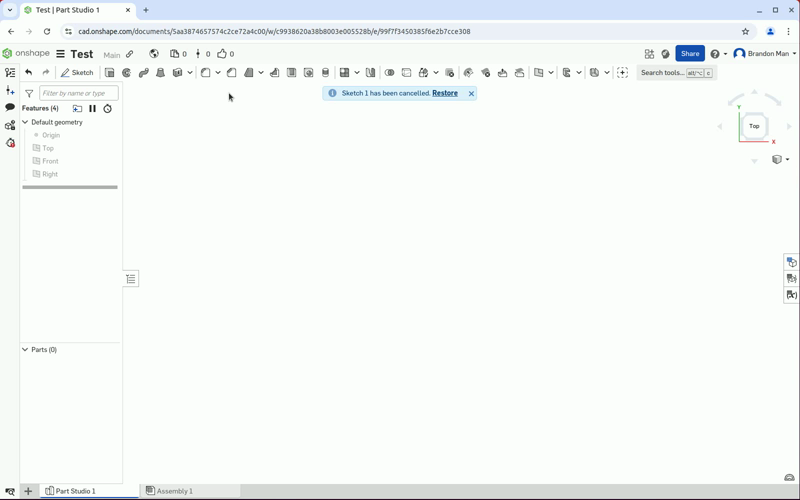
mouse_move(73, 352)
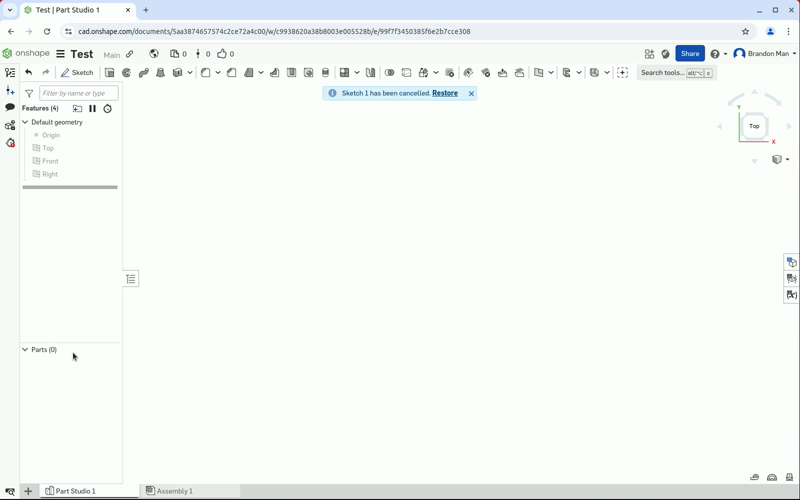
key(y)
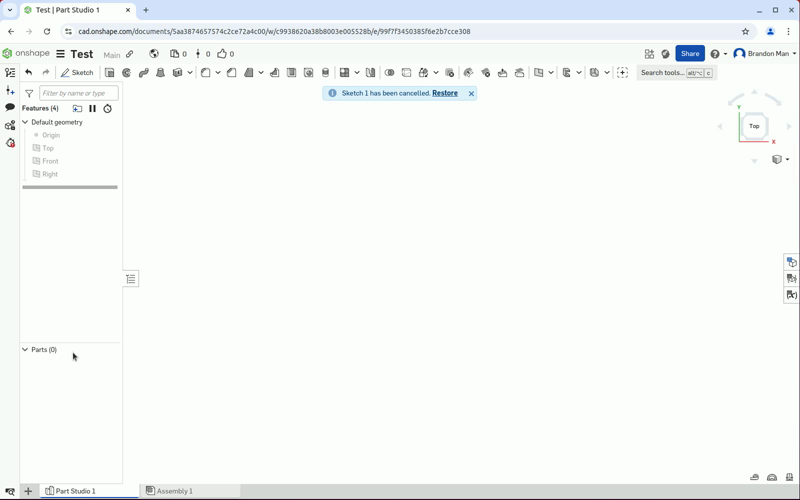
key(shift+p)
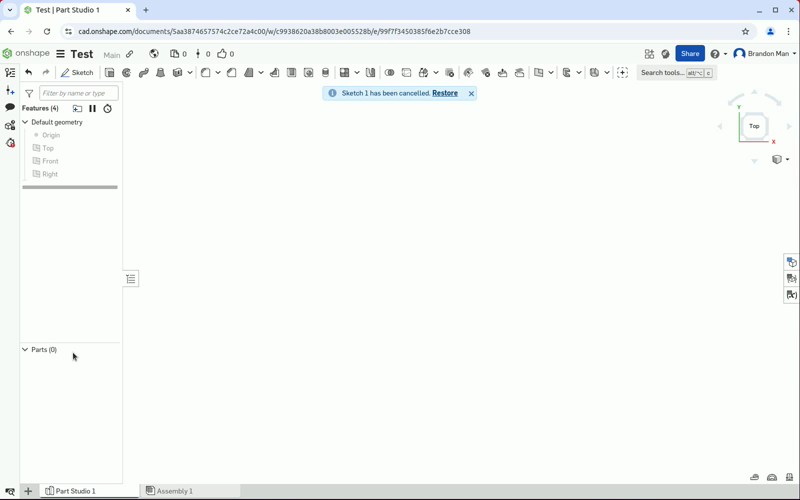
key(space)
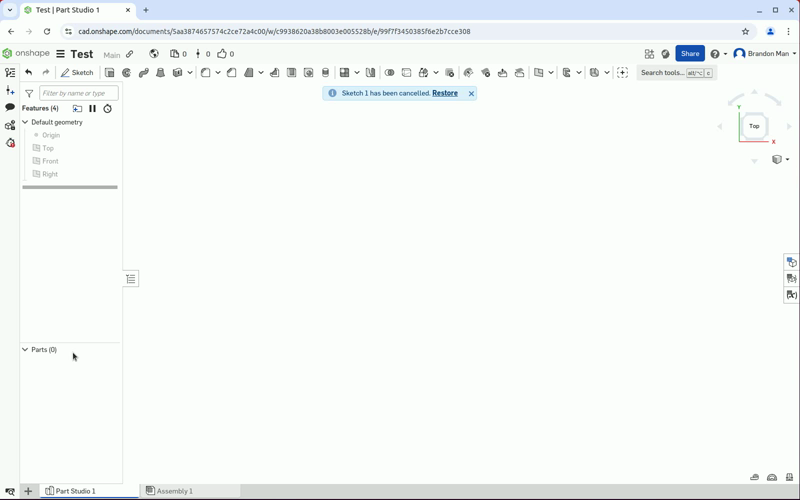
key_down(shift)
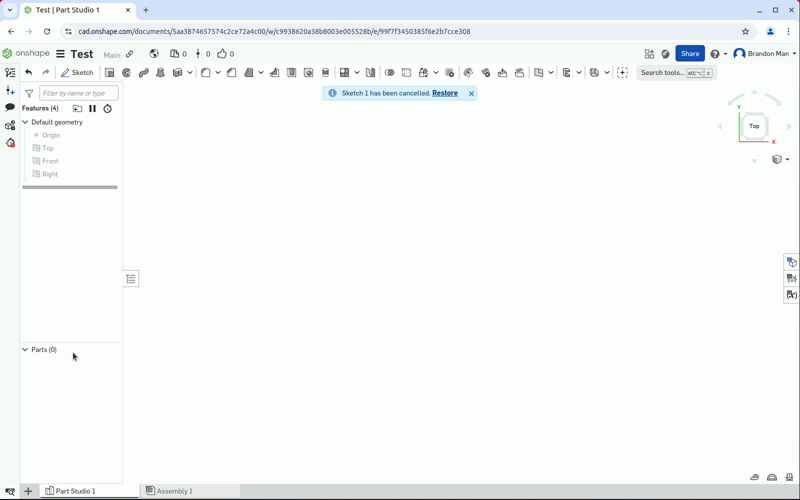
key(up)
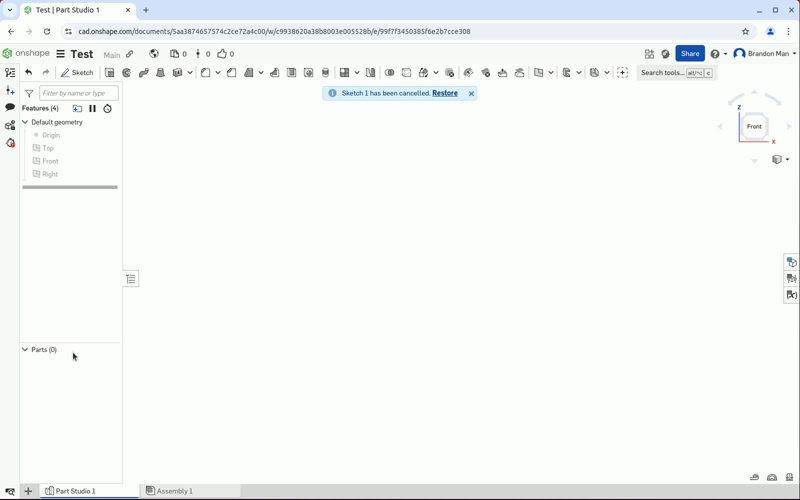
key_up(shift)
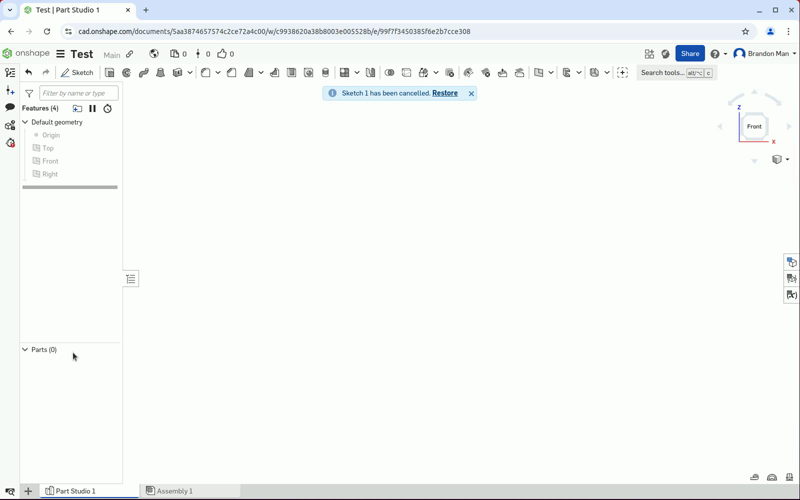
mouse_move(73, 352)
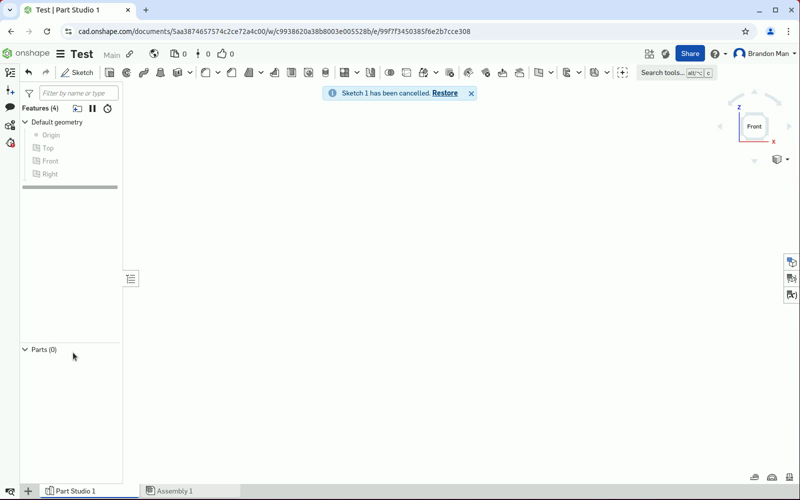
key(shift+y)
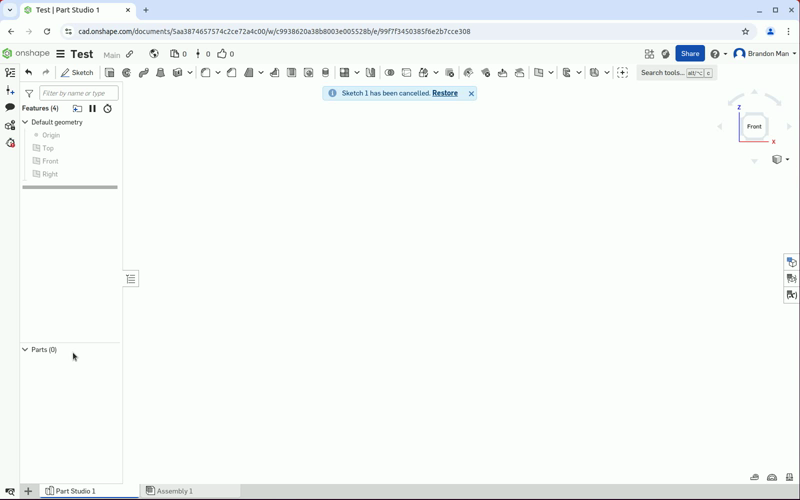
key(shift+s)
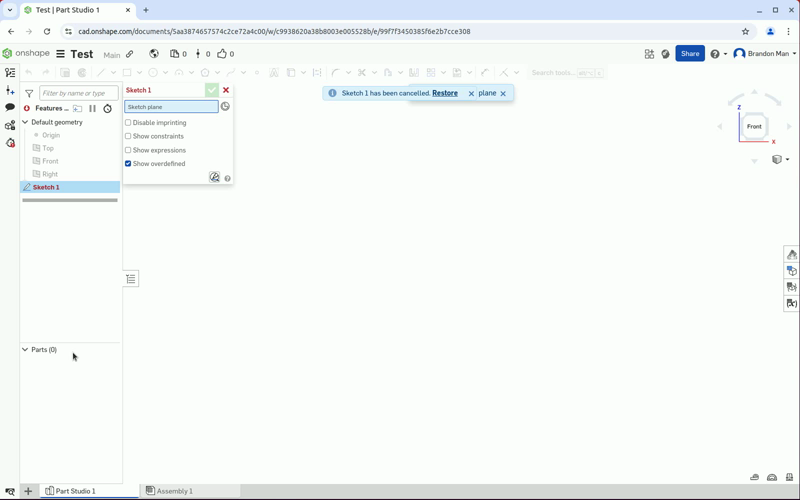
mouse_move(73, 163)
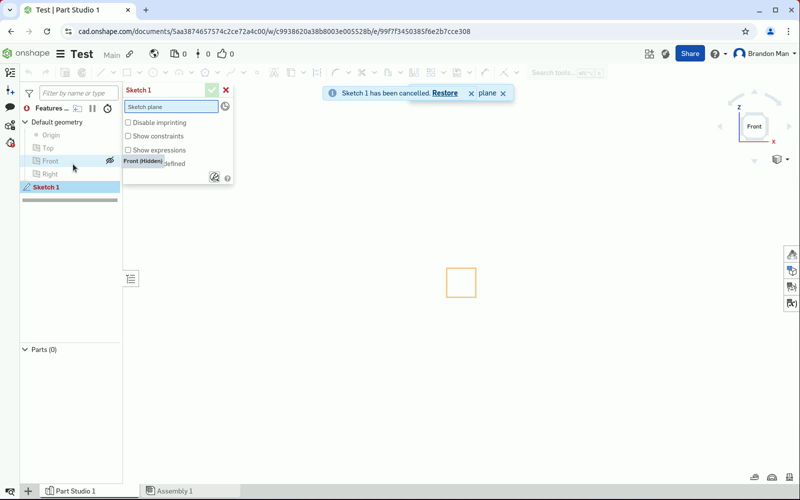
click(73, 163)
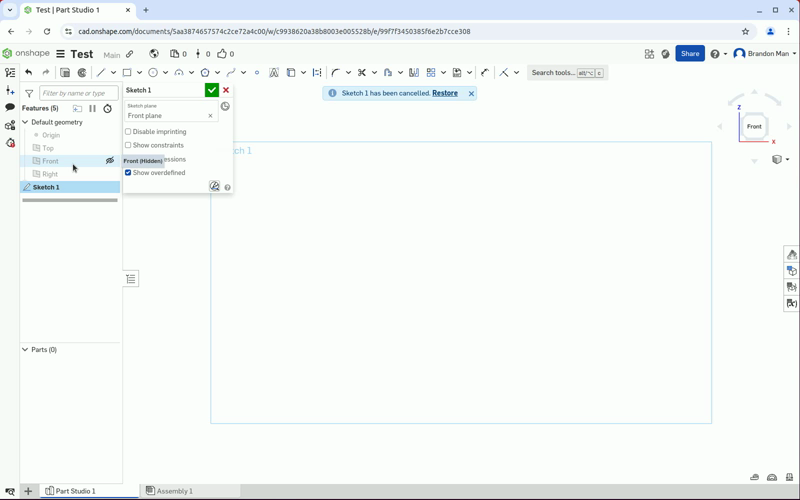
mouse_move(73, 352)
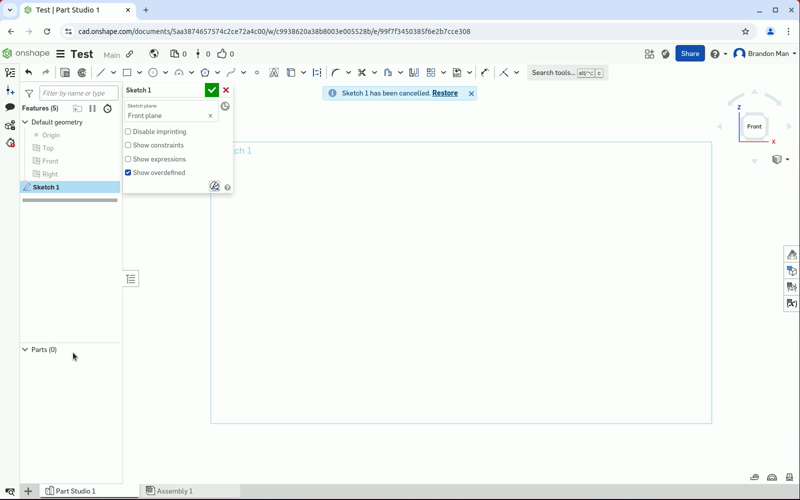
key(y)
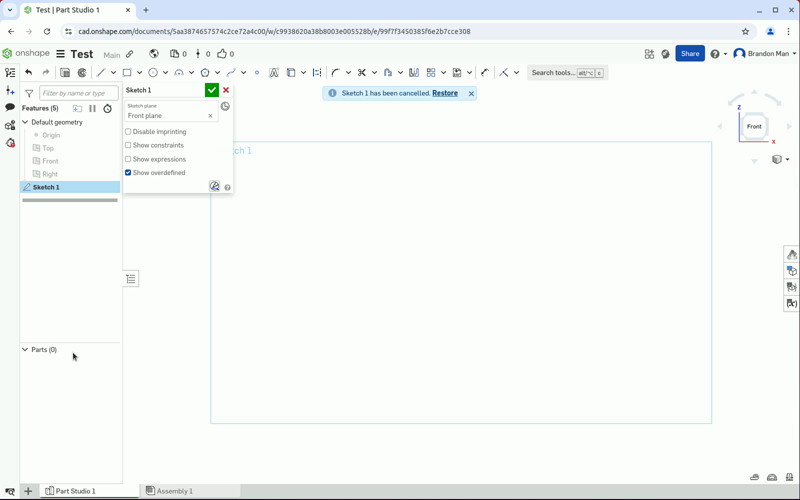
key(l)
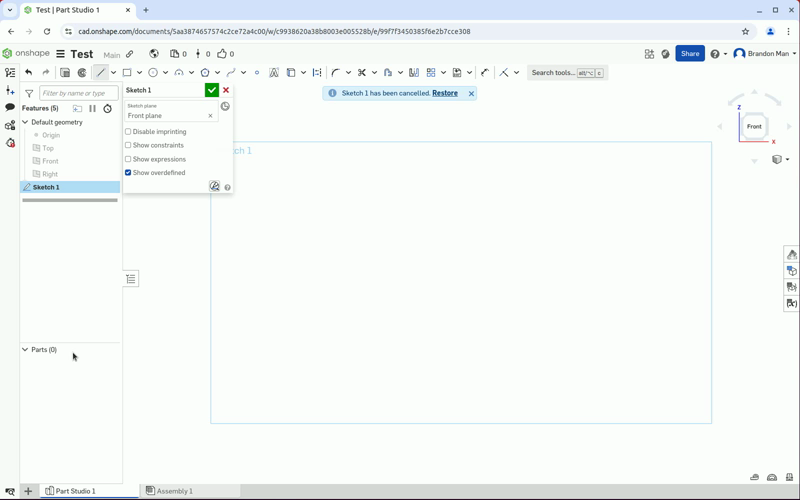
key_down(shift)
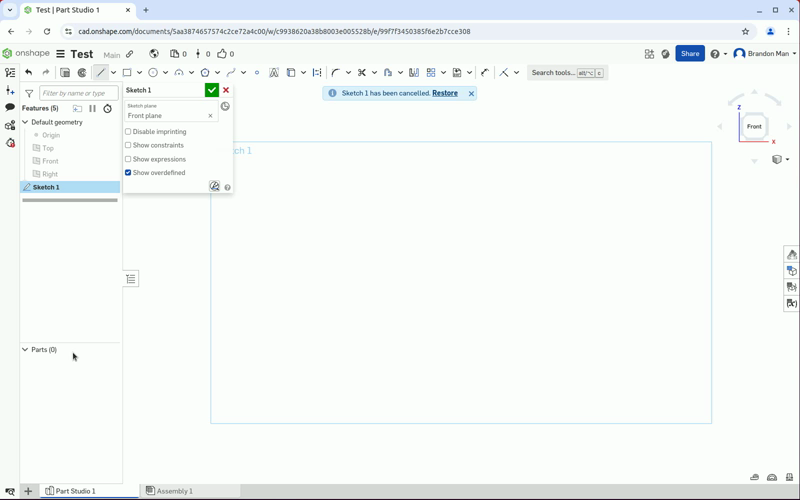
mouse_move(522, 326)
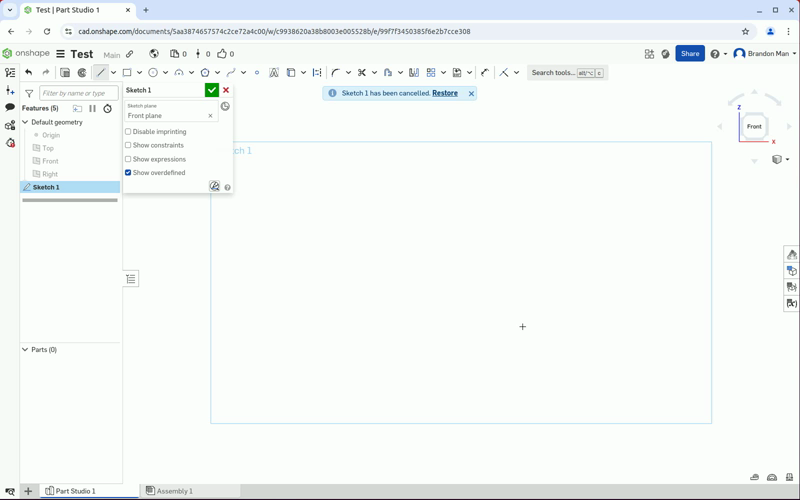
click(522, 326)
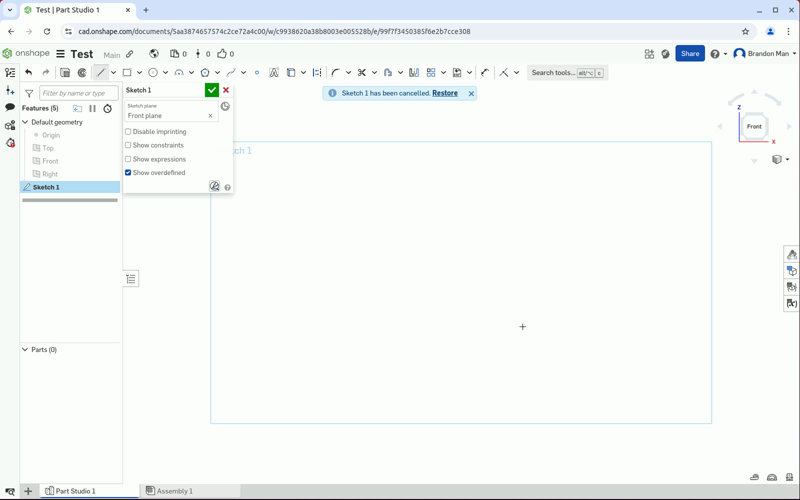
key_up(shift)
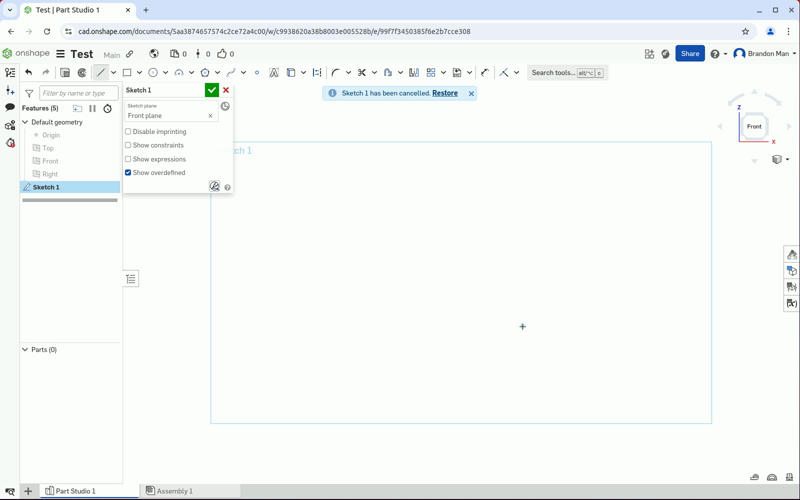
key_down(shift)
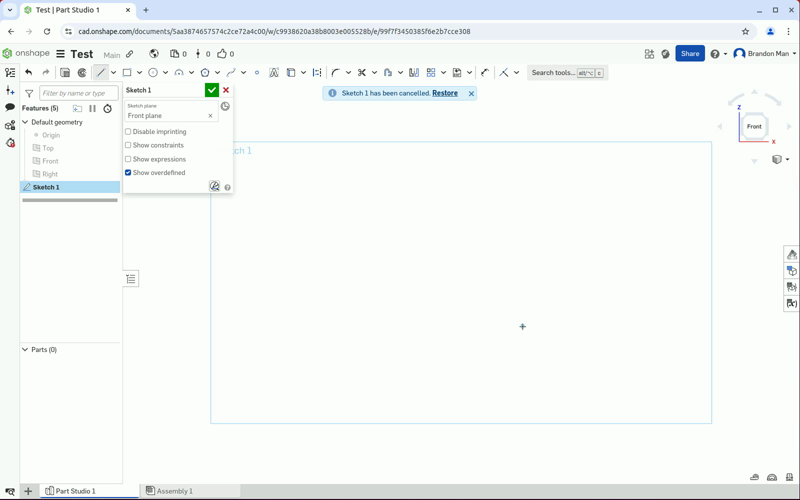
mouse_move(552, 326)
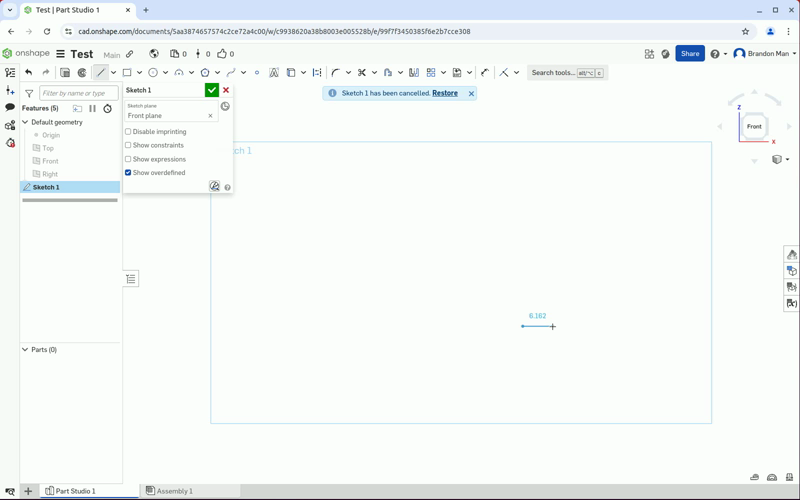
mouse_move(523, 327)
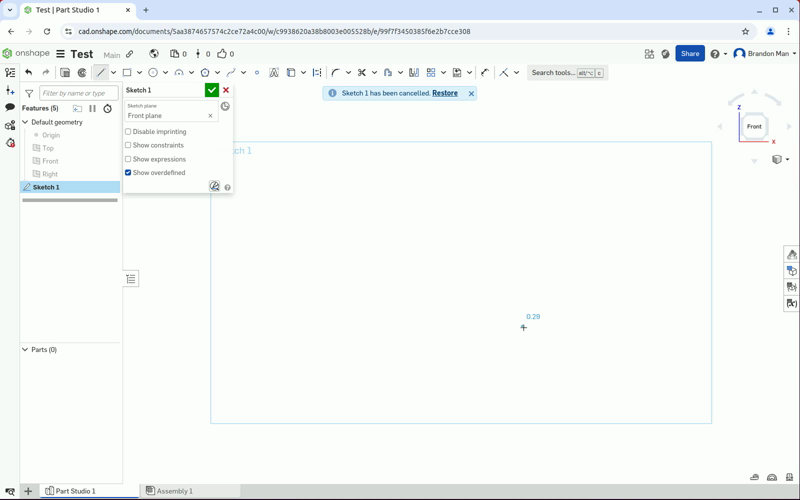
scroll(6)
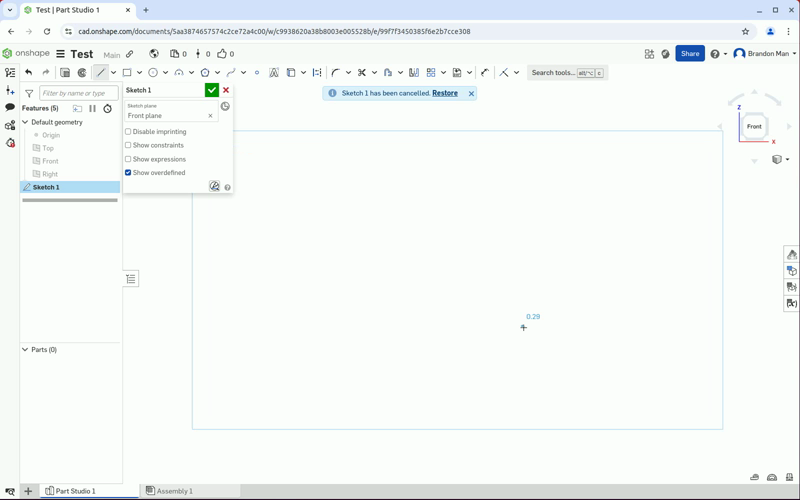
scroll(6)
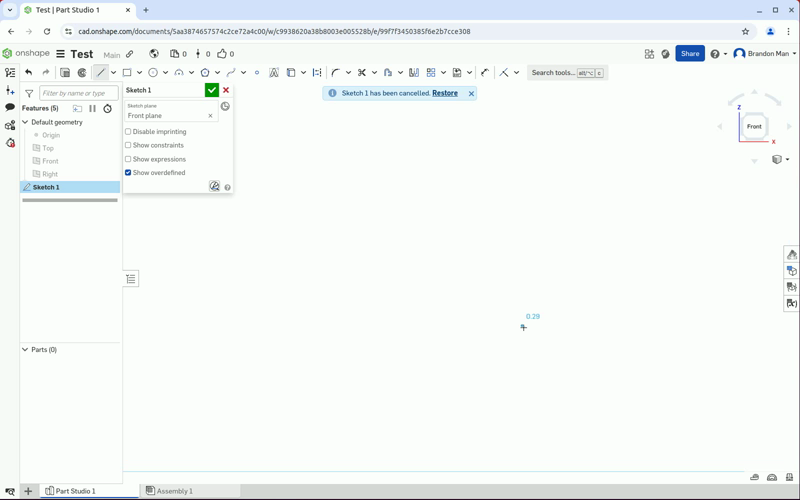
scroll(6)
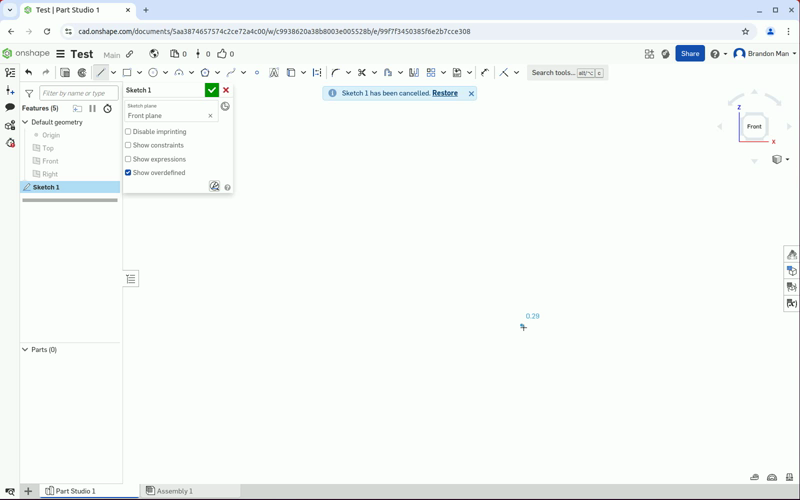
scroll(6)
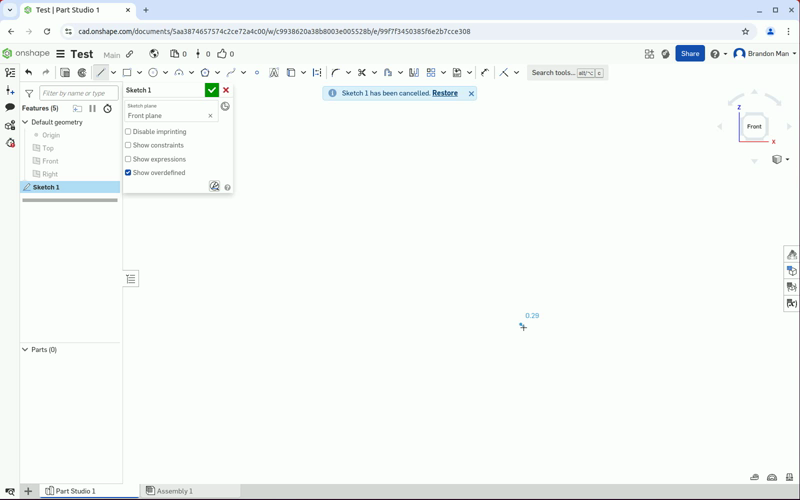
scroll(6)
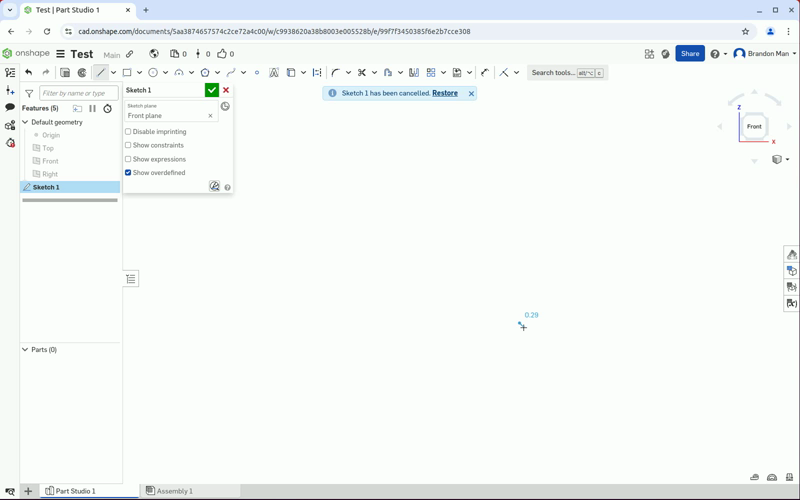
scroll(6)
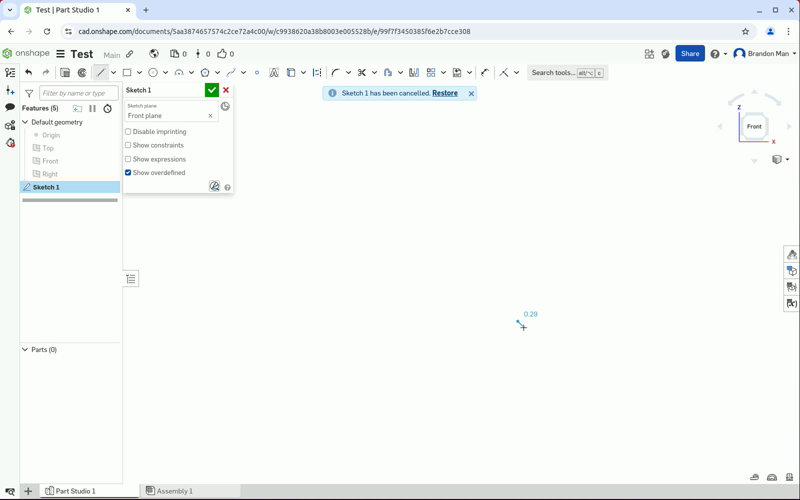
scroll(6)
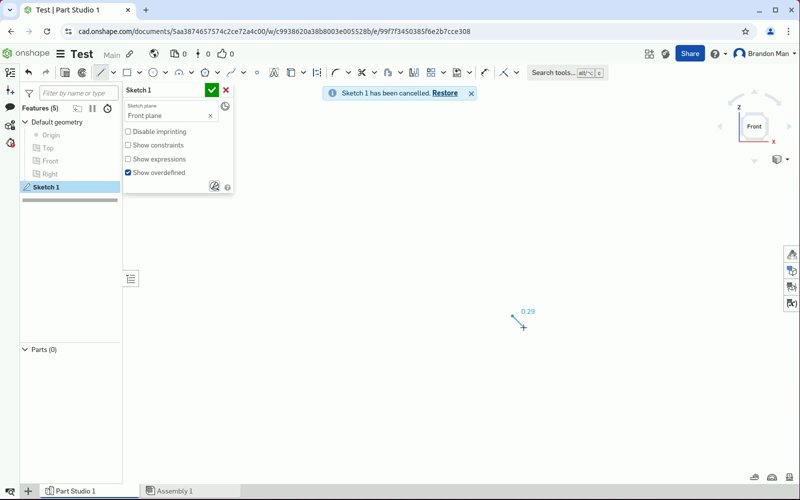
click(523, 327)
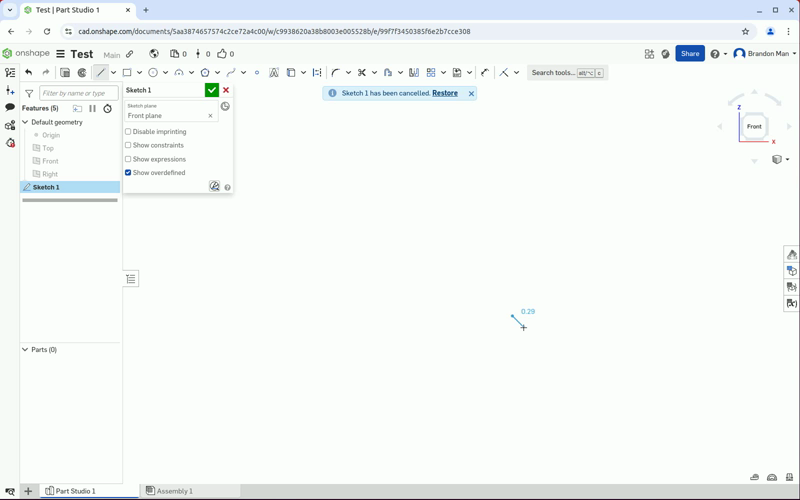
scroll(-6)
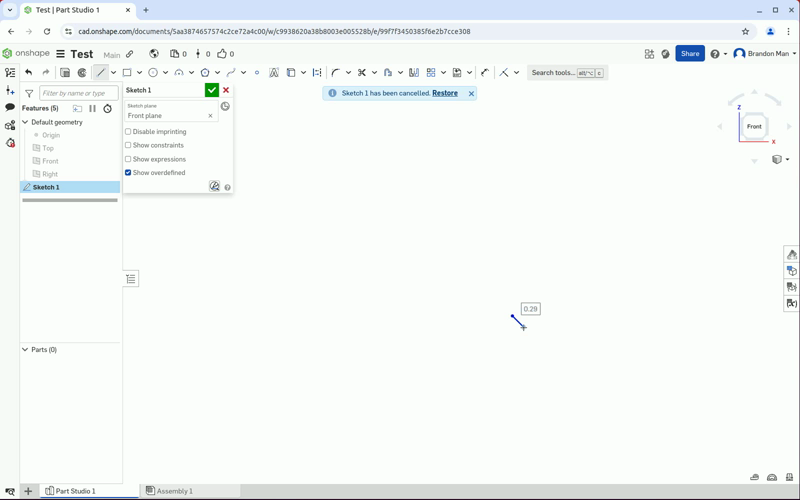
scroll(-6)
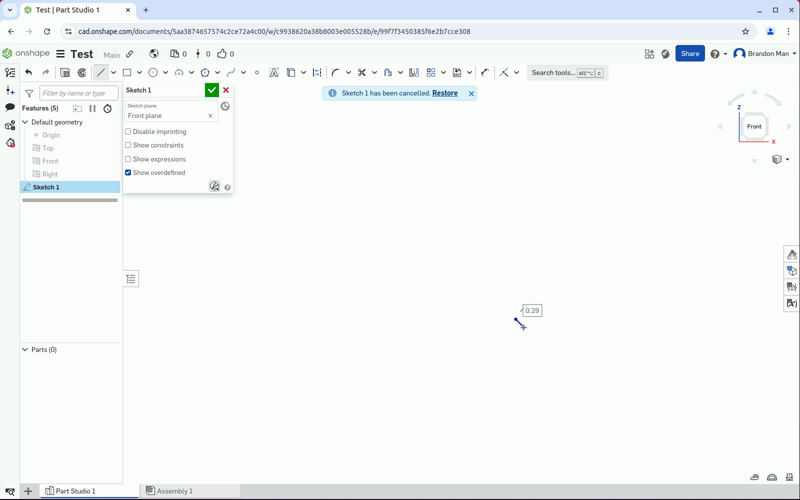
scroll(-6)
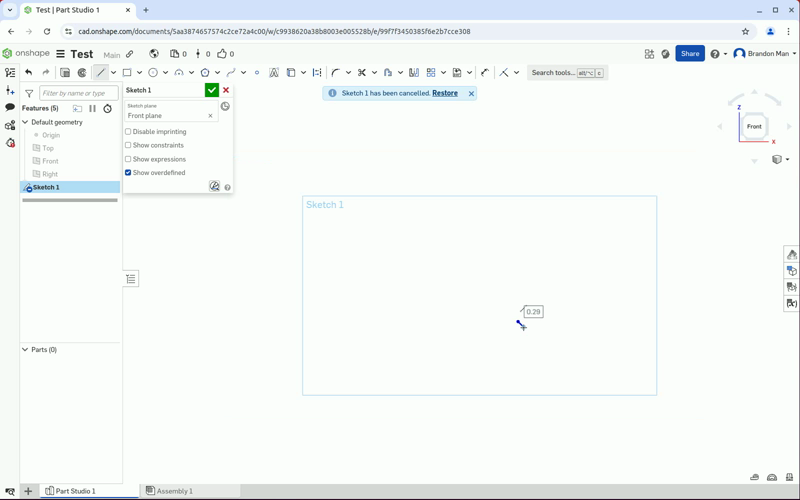
scroll(-6)
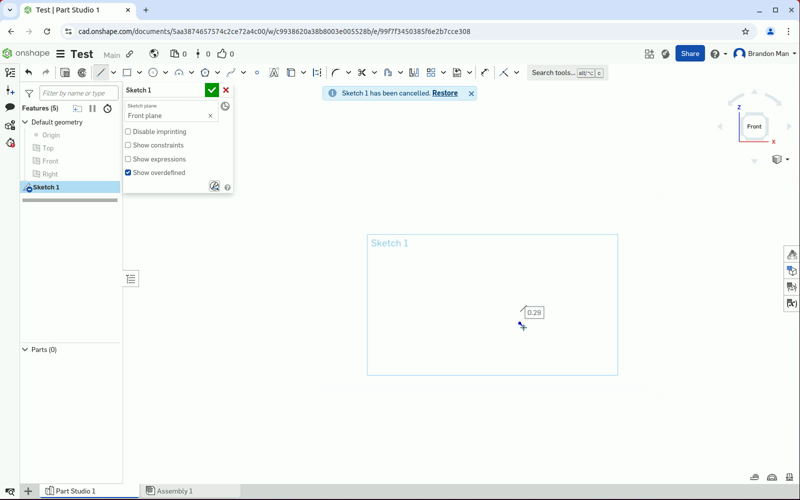
scroll(-6)
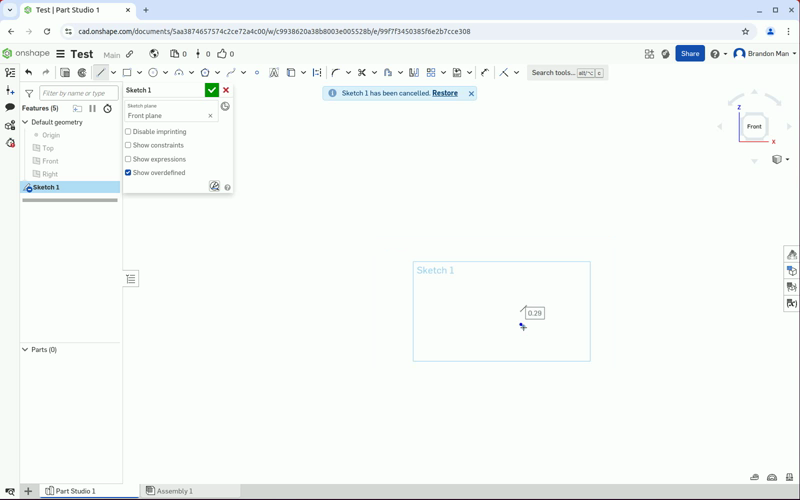
scroll(-6)
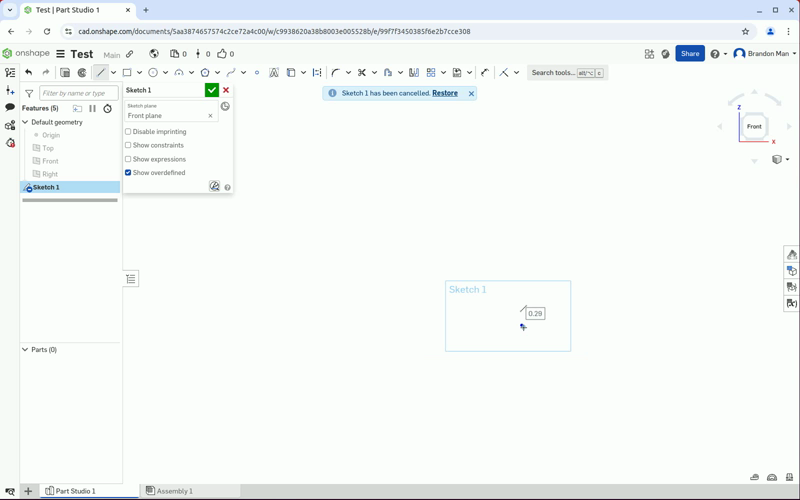
scroll(-6)
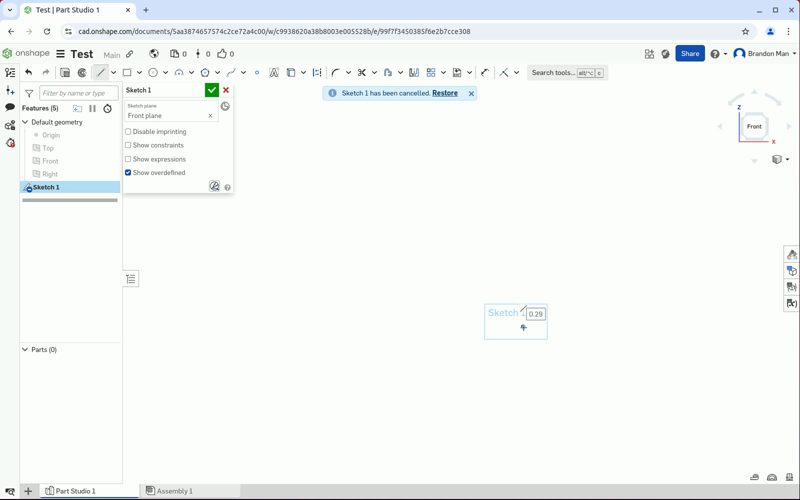
key_up(shift)
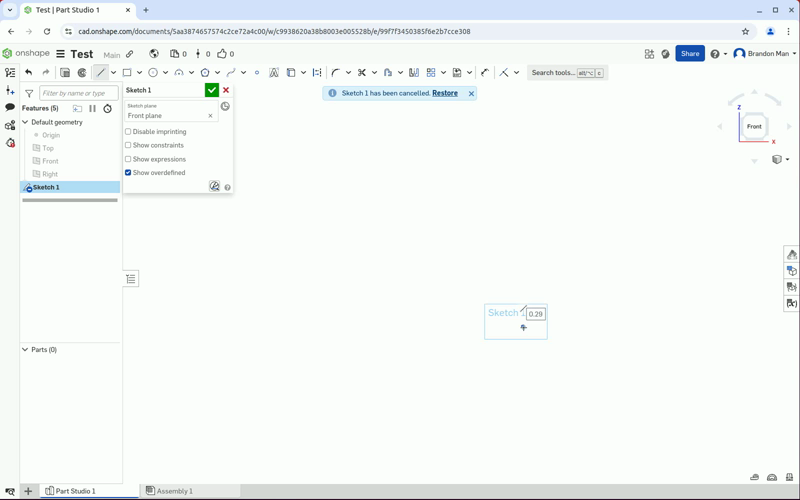
key(esc)
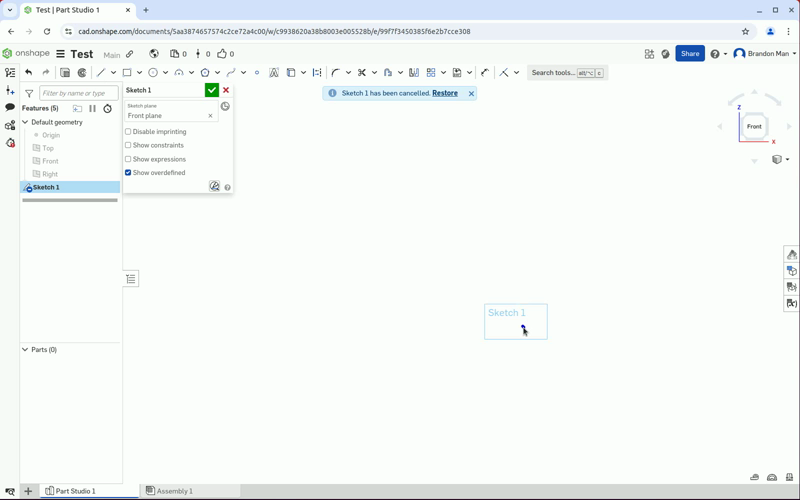
key(a)
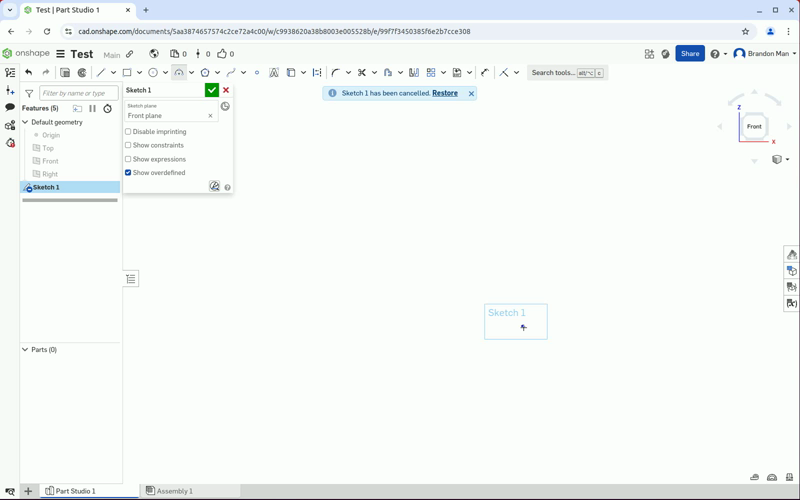
mouse_move(523, 327)
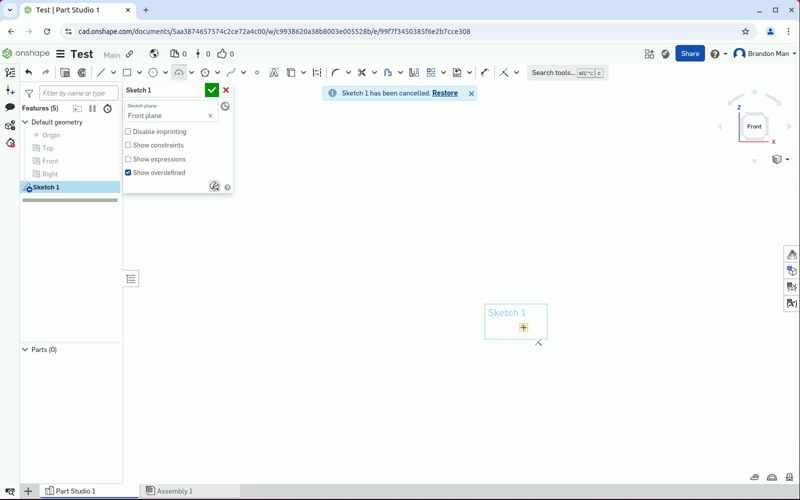
scroll(6)
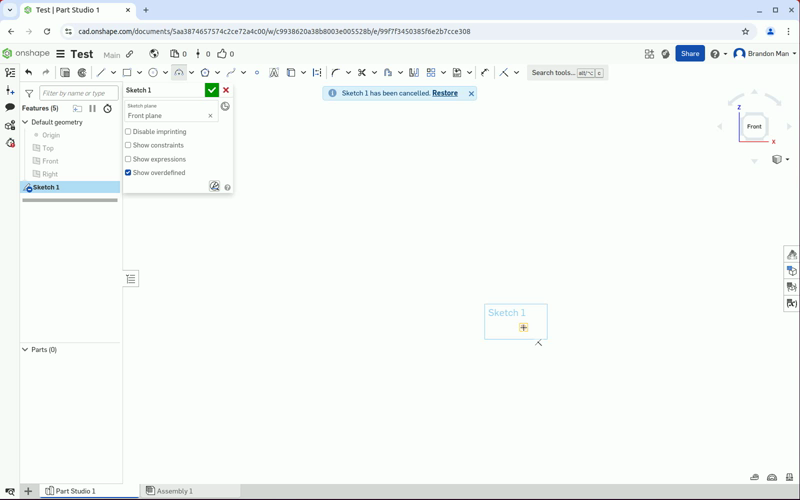
scroll(6)
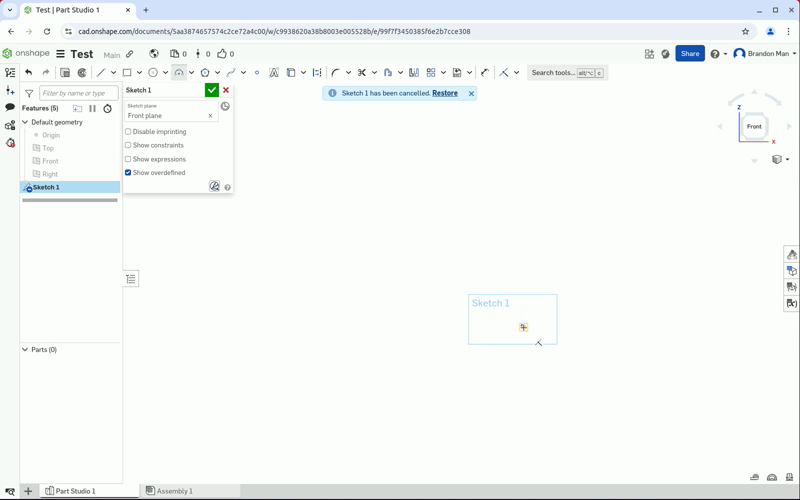
scroll(6)
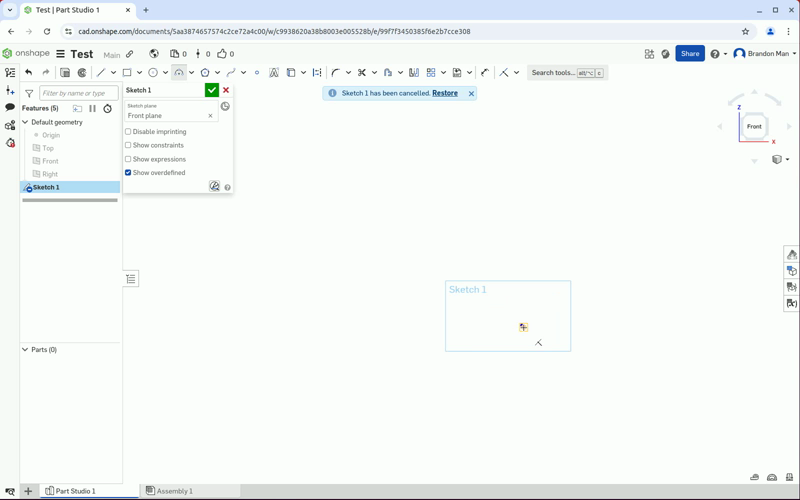
scroll(6)
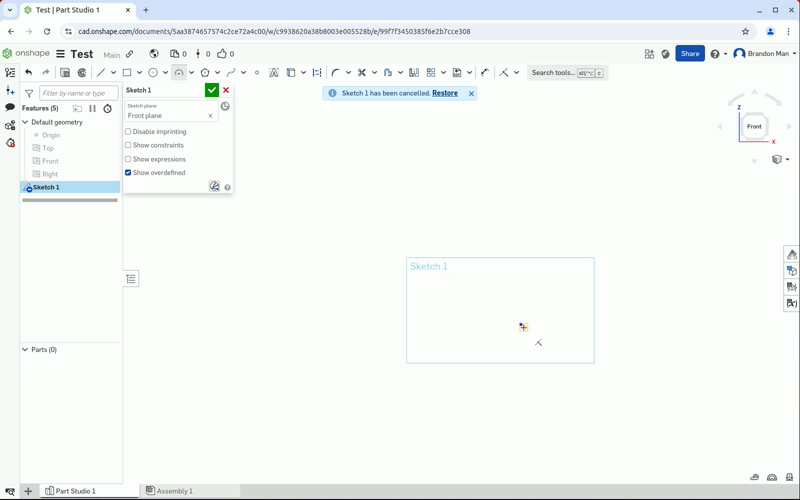
scroll(6)
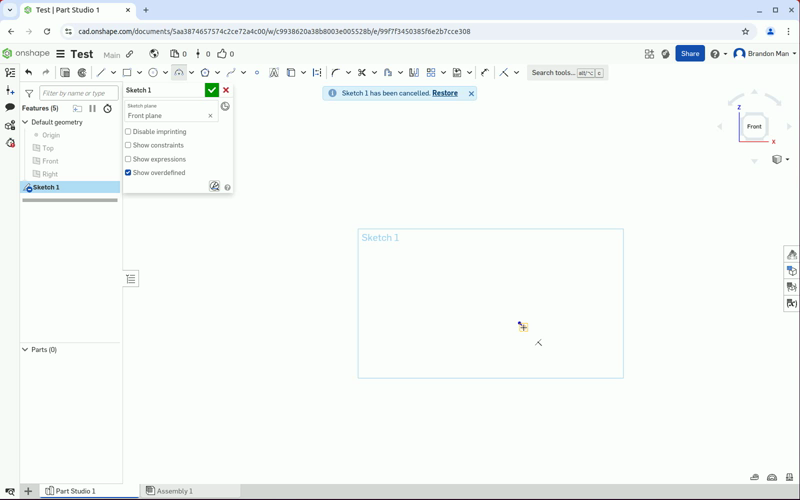
scroll(6)
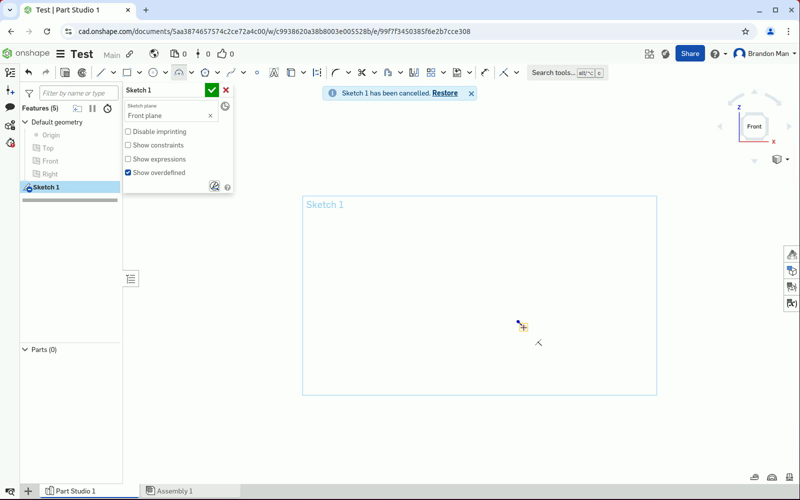
scroll(6)
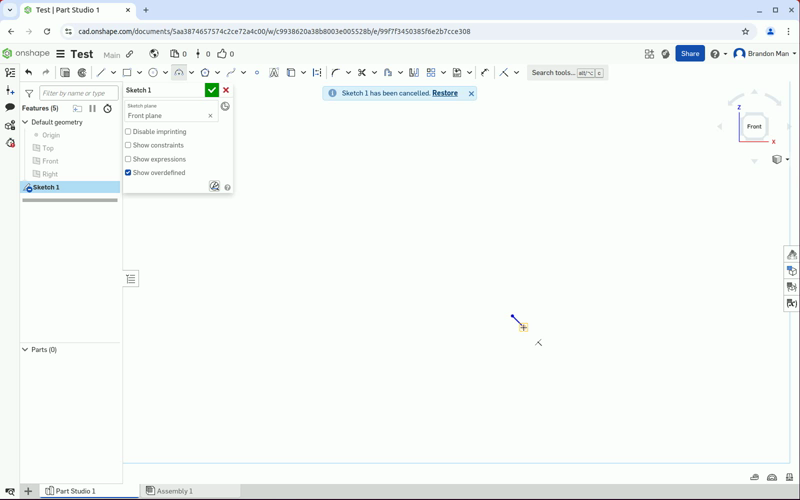
click(523, 327)
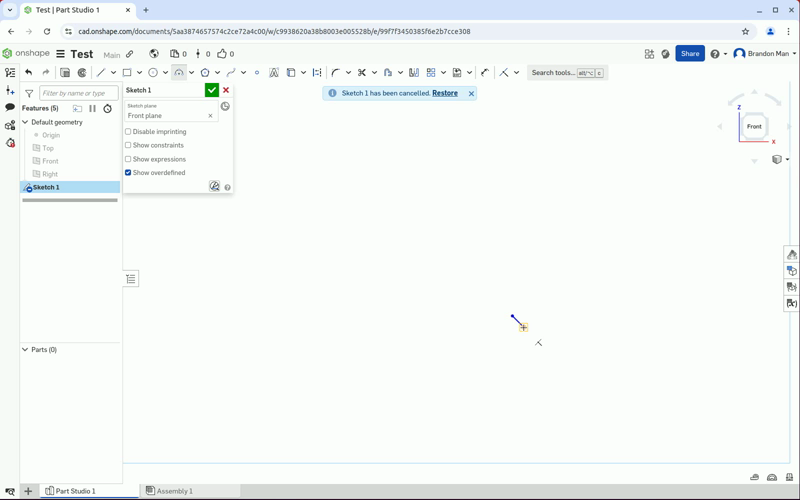
scroll(-6)
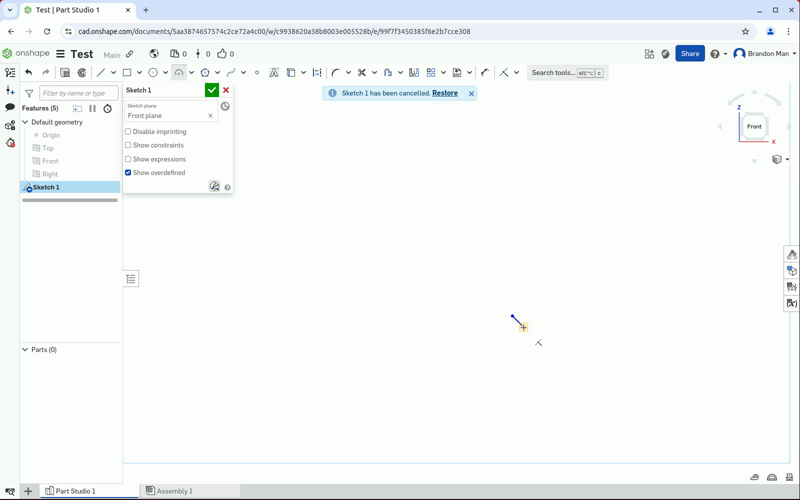
scroll(-6)
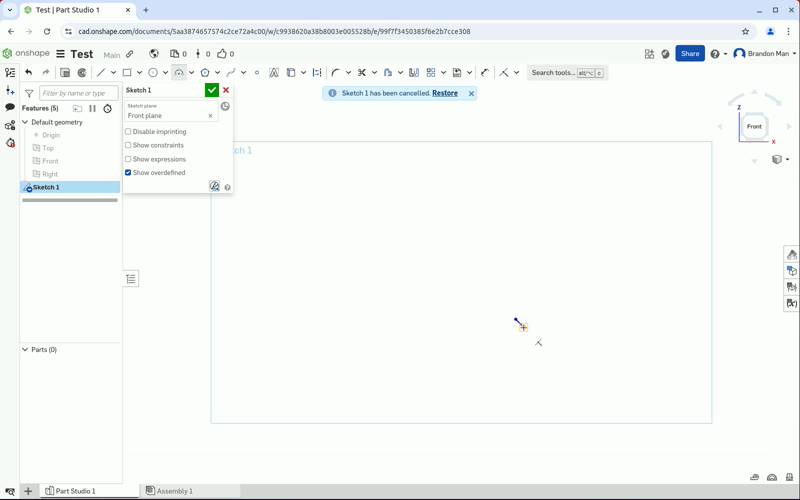
scroll(-6)
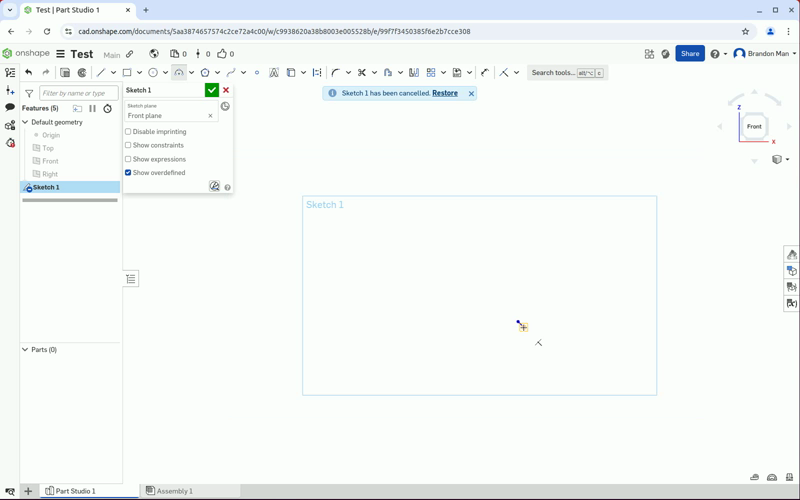
scroll(-6)
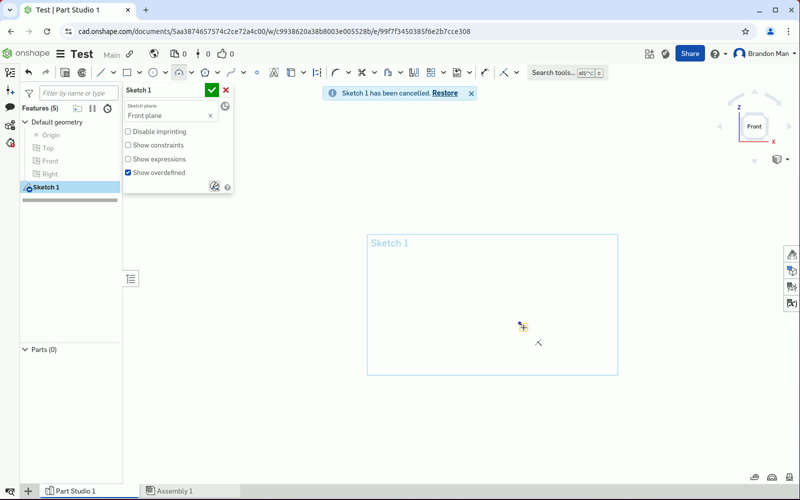
scroll(-6)
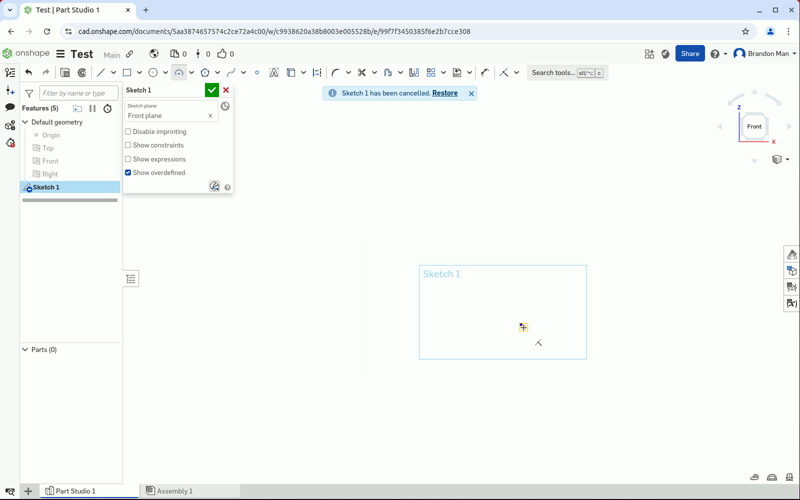
scroll(-6)
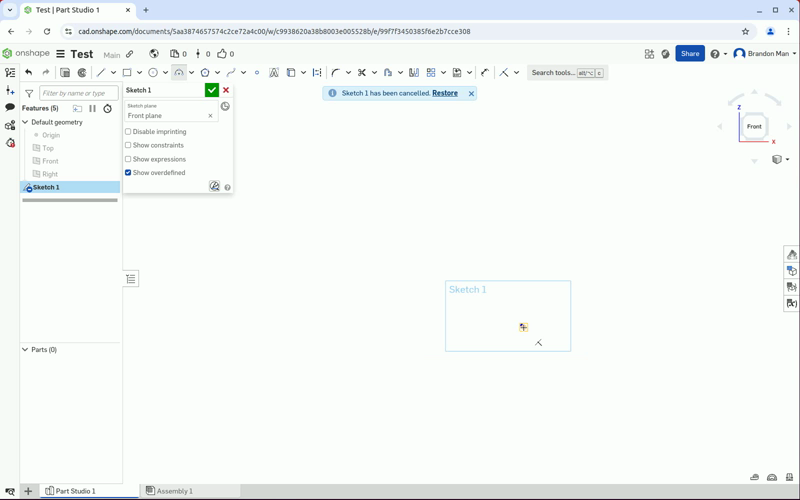
scroll(-6)
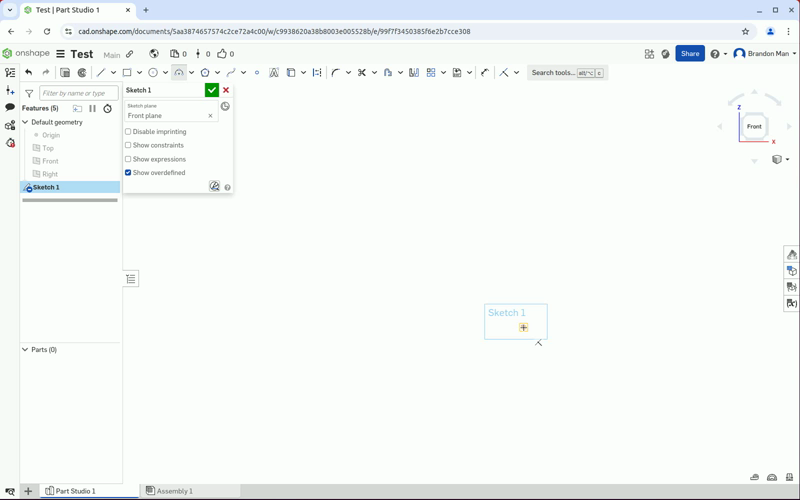
mouse_move(522, 326)
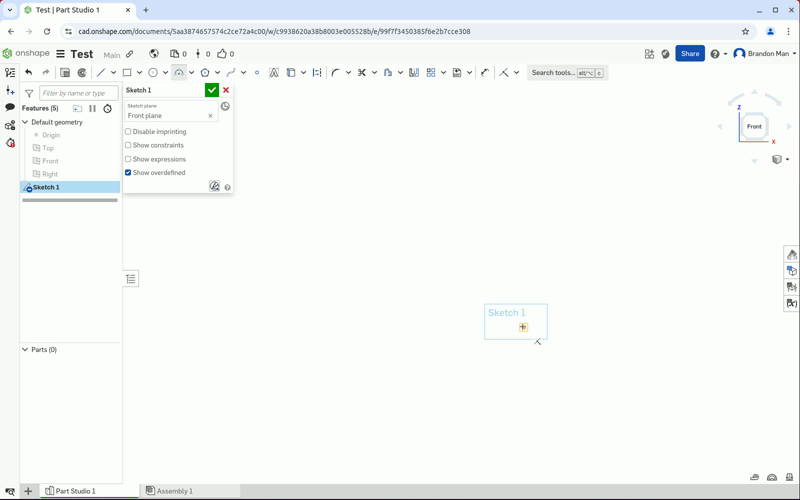
scroll(6)
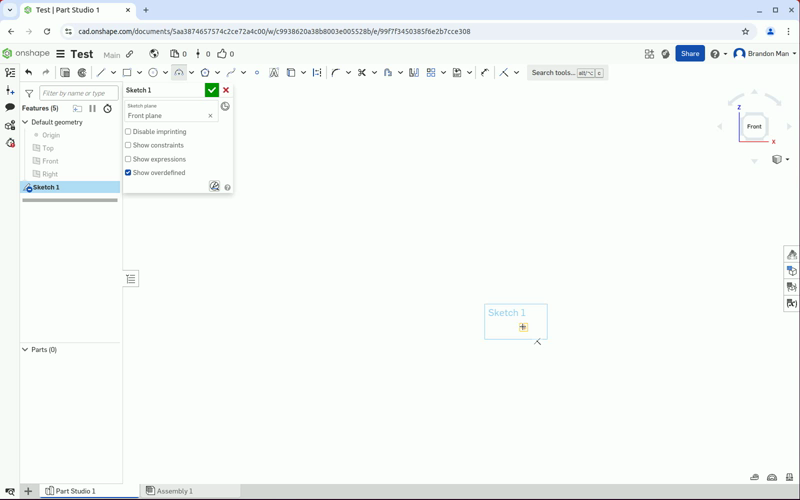
scroll(6)
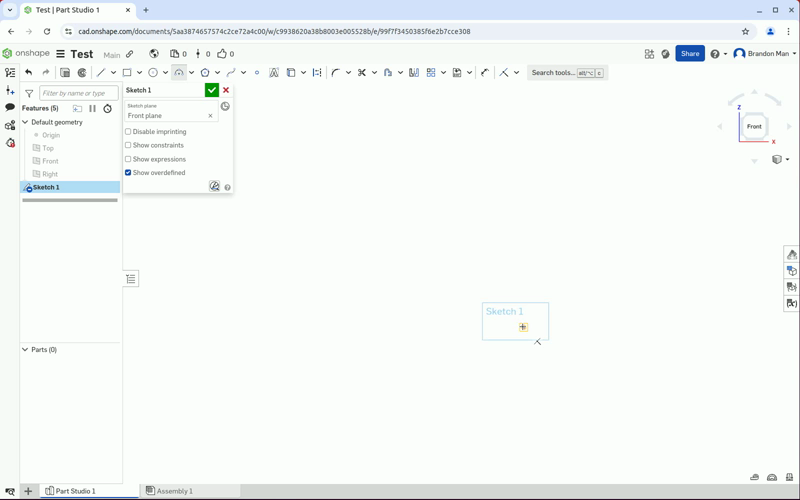
scroll(6)
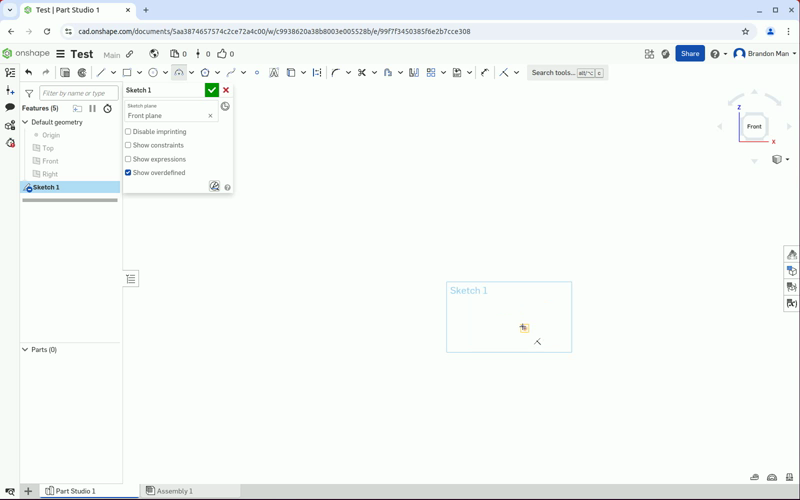
scroll(6)
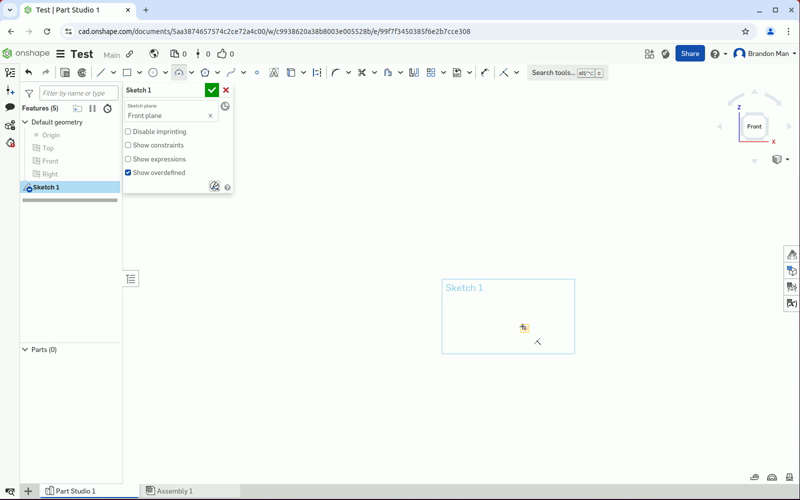
scroll(6)
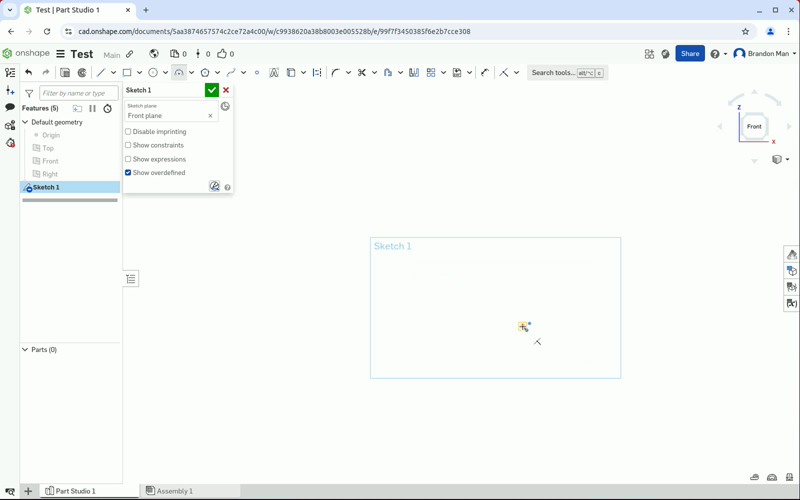
scroll(6)
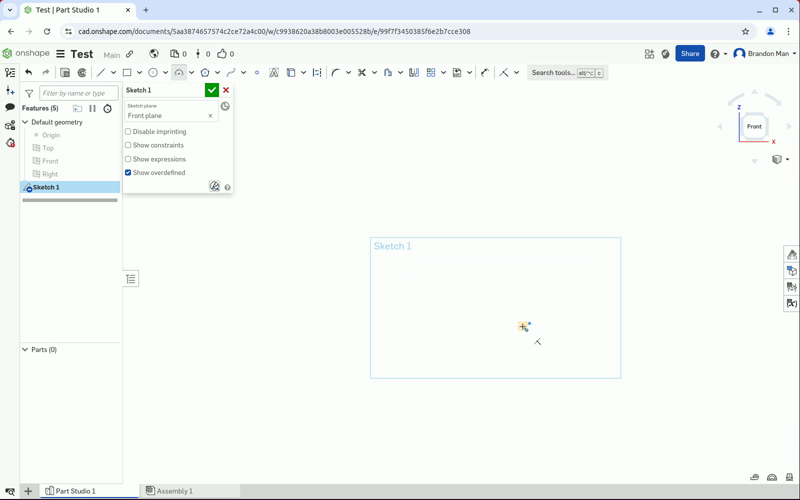
scroll(6)
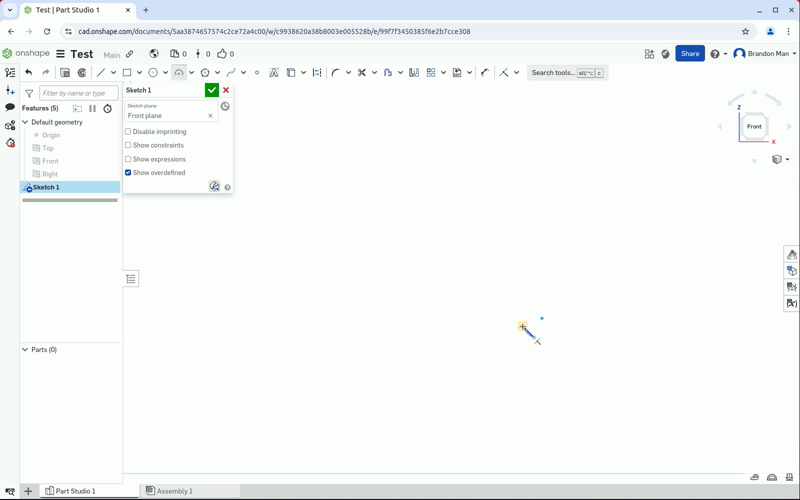
click(522, 326)
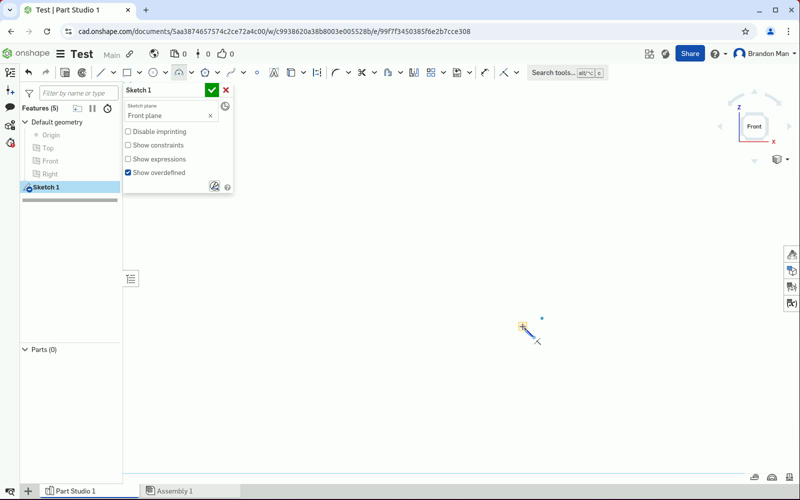
scroll(-6)
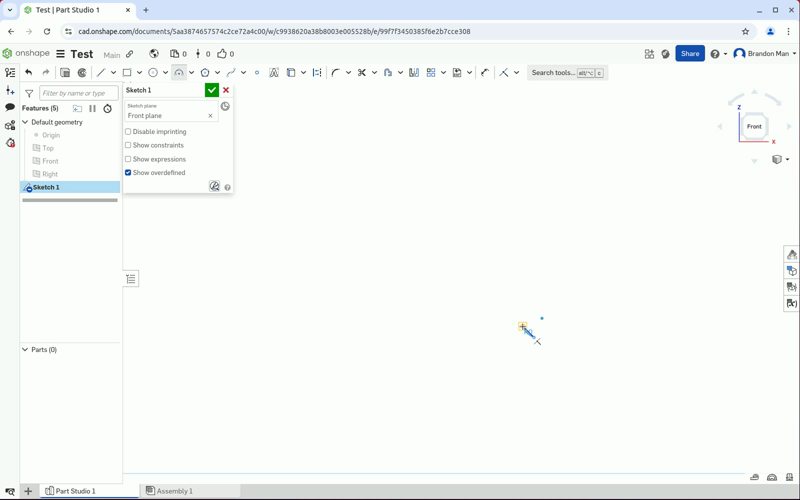
scroll(-6)
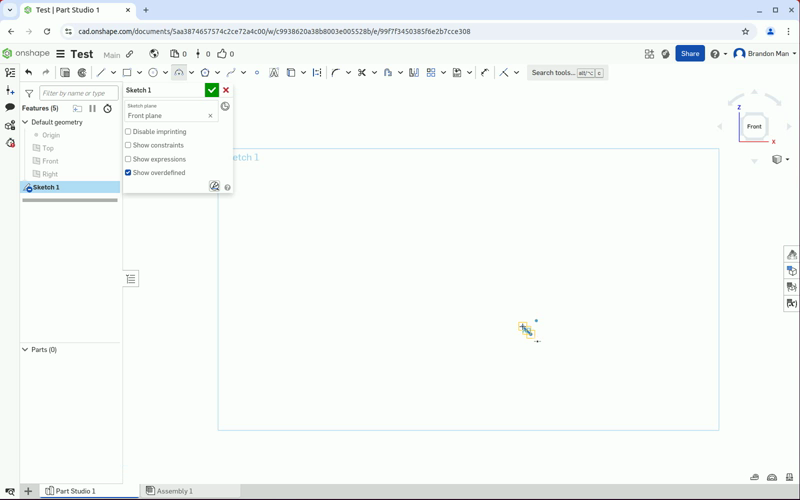
scroll(-6)
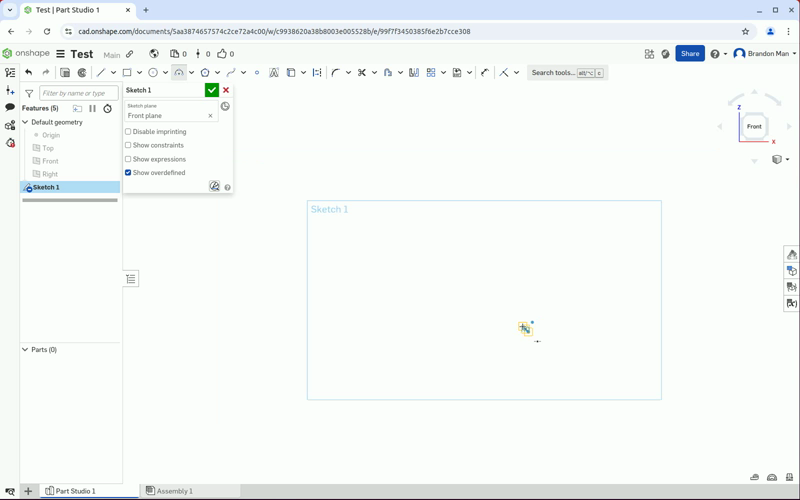
scroll(-6)
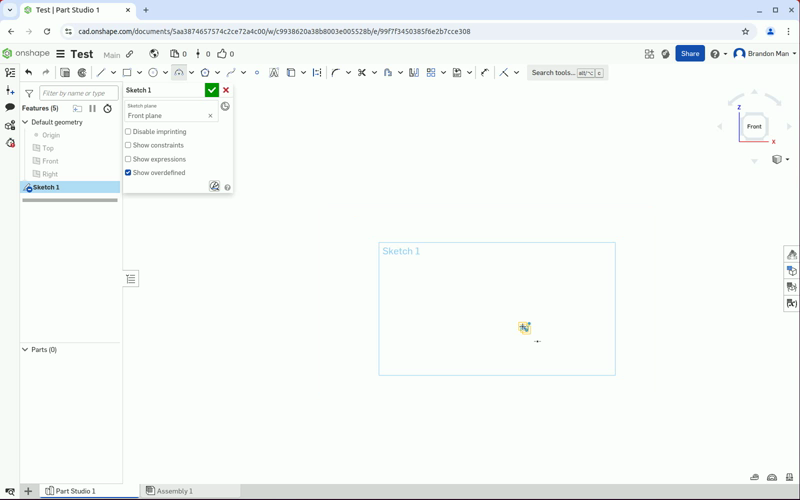
scroll(-6)
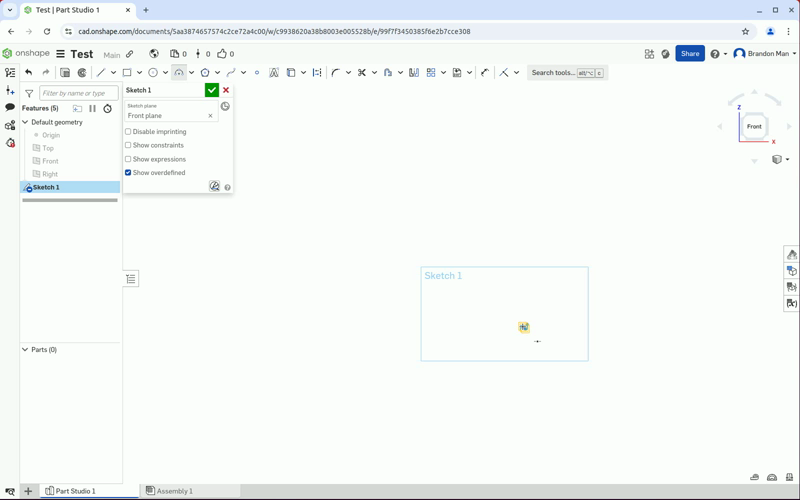
scroll(-6)
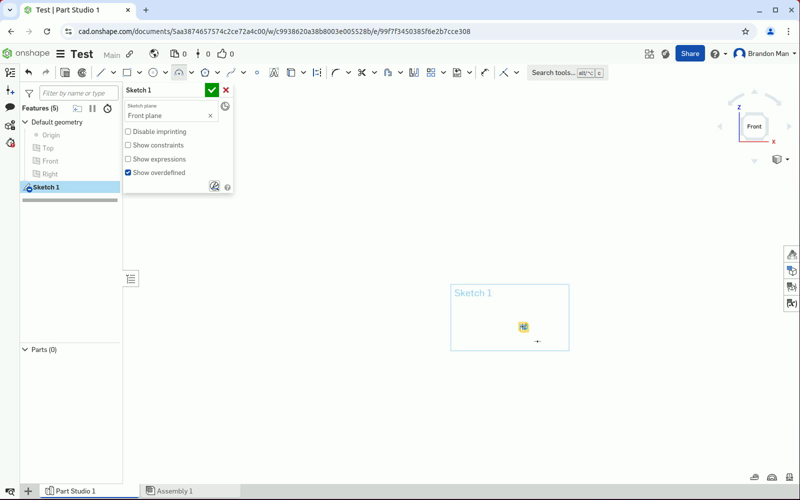
scroll(-6)
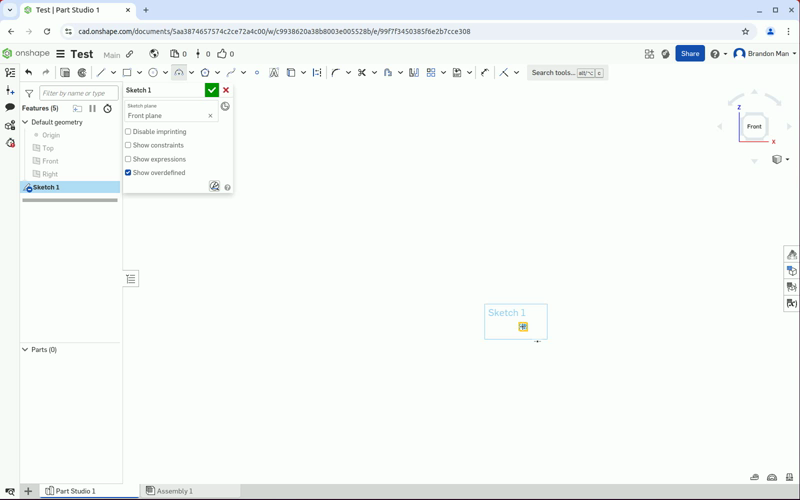
key_down(shift)
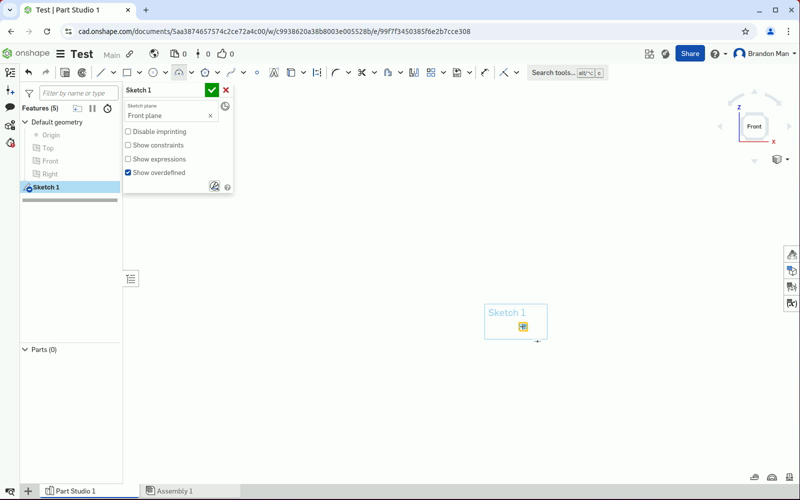
mouse_move(523, 326)
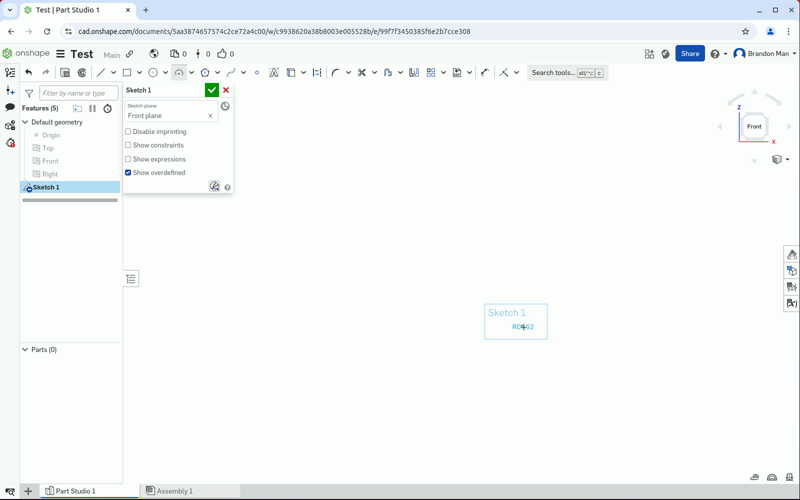
scroll(6)
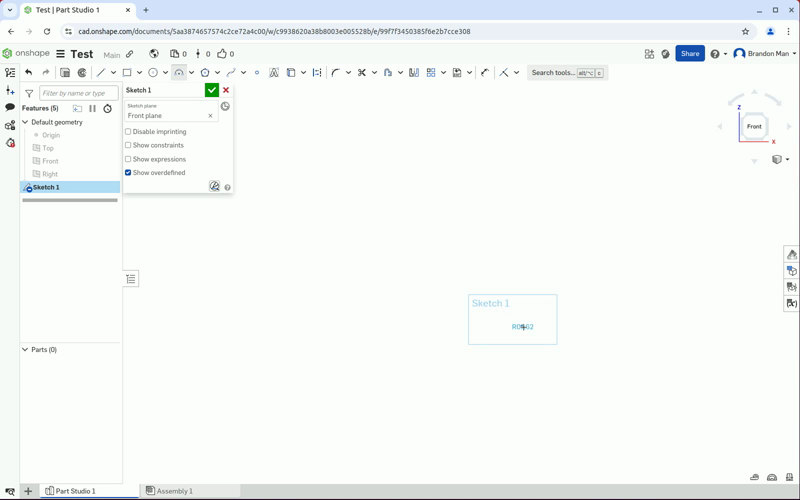
scroll(6)
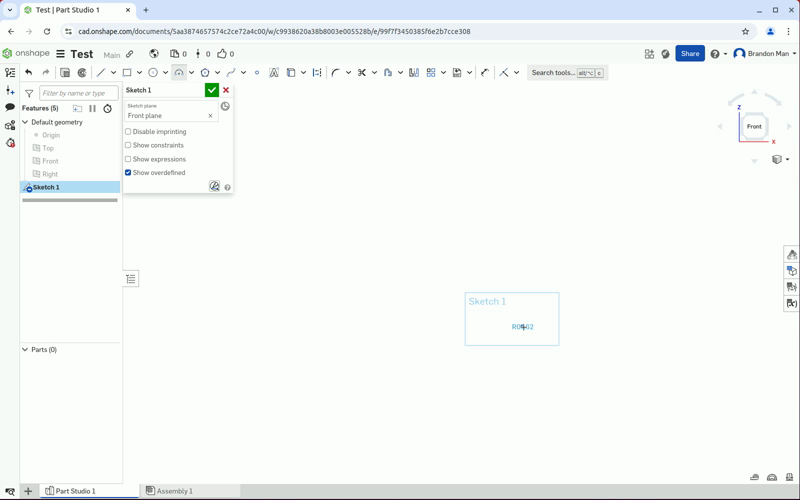
scroll(6)
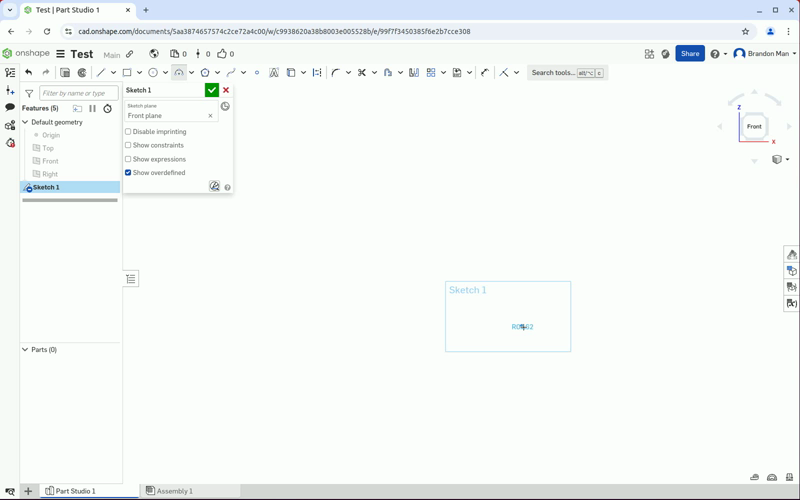
scroll(6)
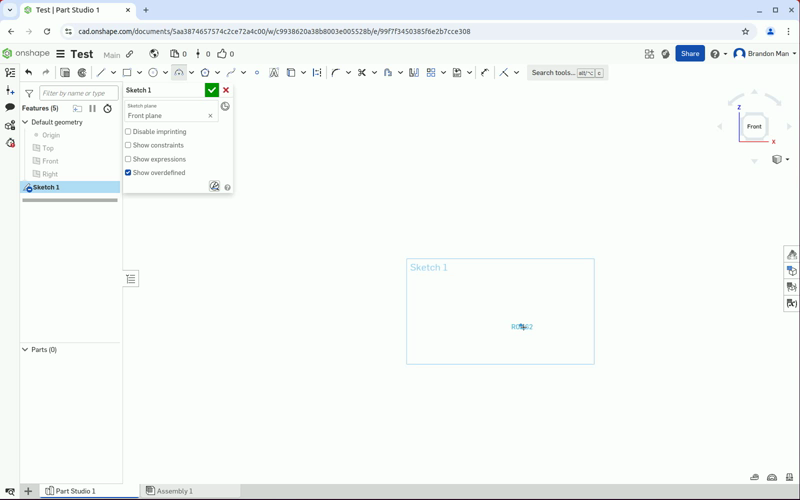
scroll(6)
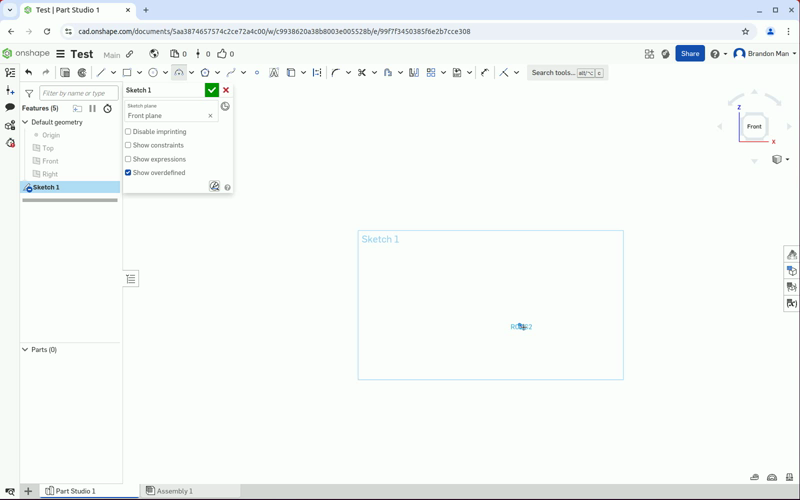
scroll(6)
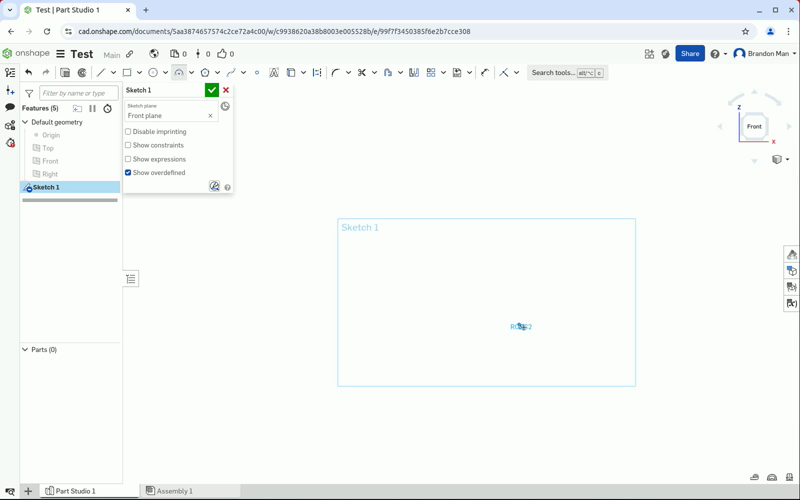
scroll(6)
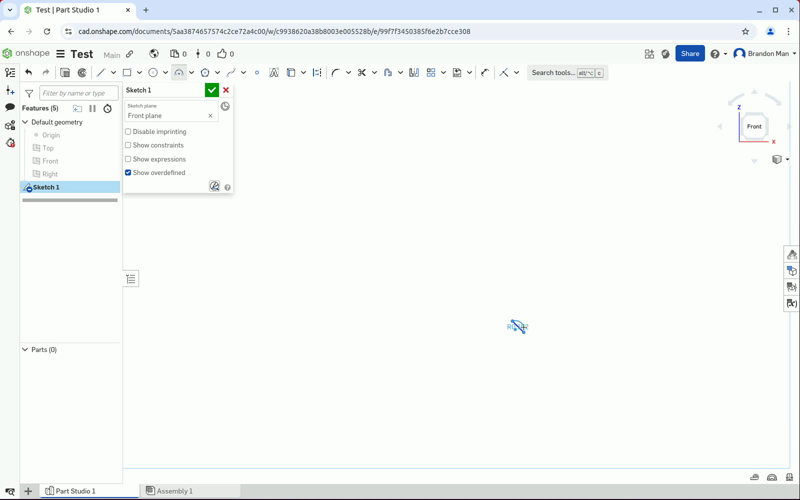
click(523, 326)
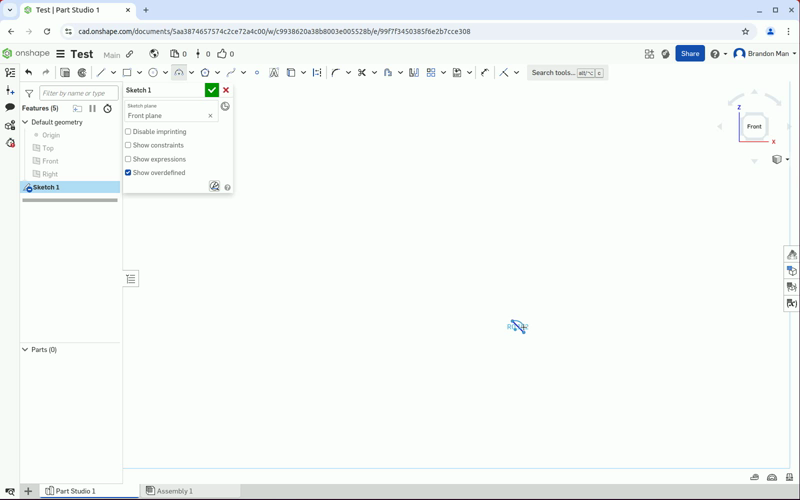
scroll(-6)
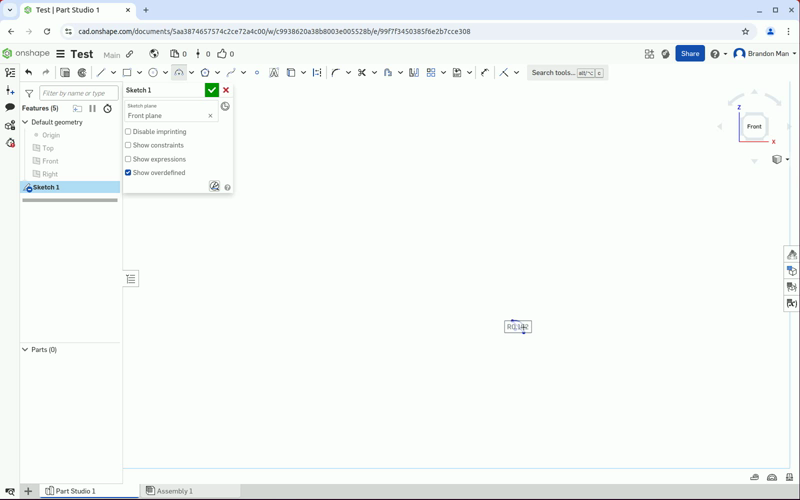
scroll(-6)
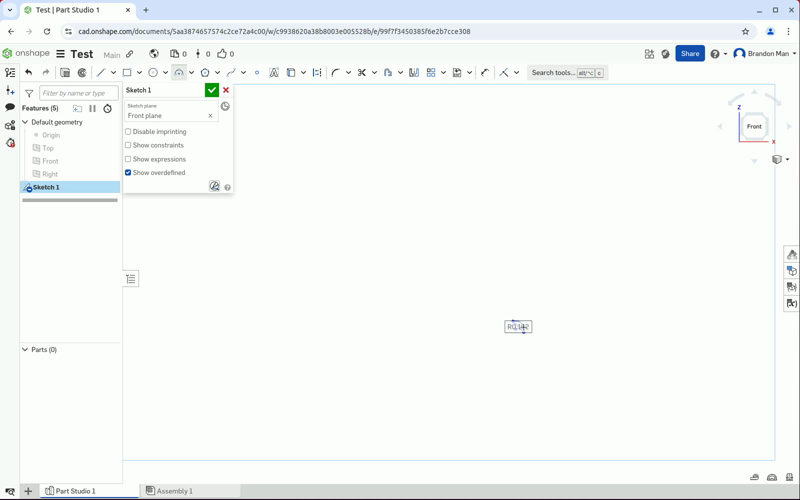
scroll(-6)
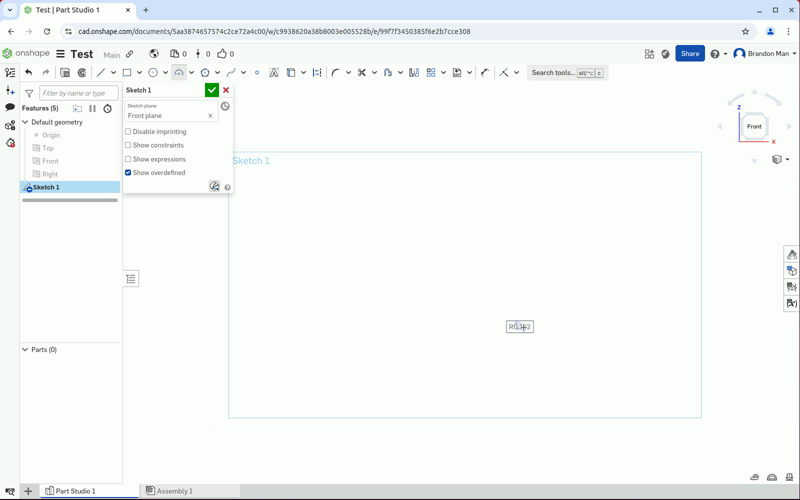
scroll(-6)
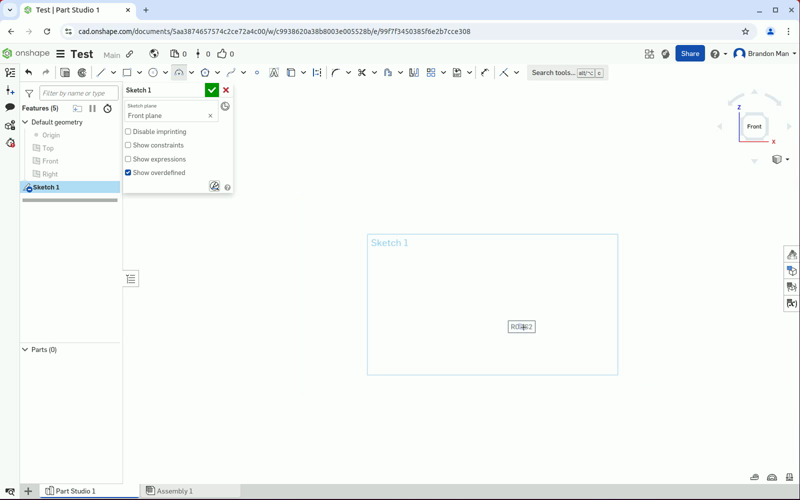
scroll(-6)
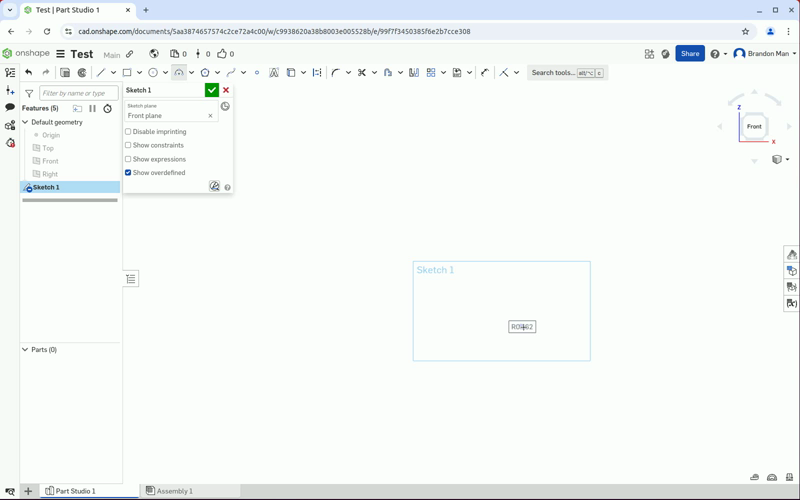
scroll(-6)
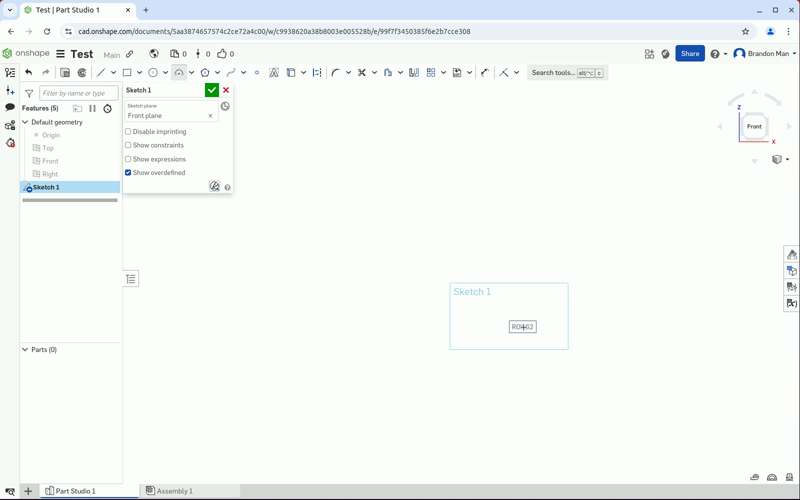
scroll(-6)
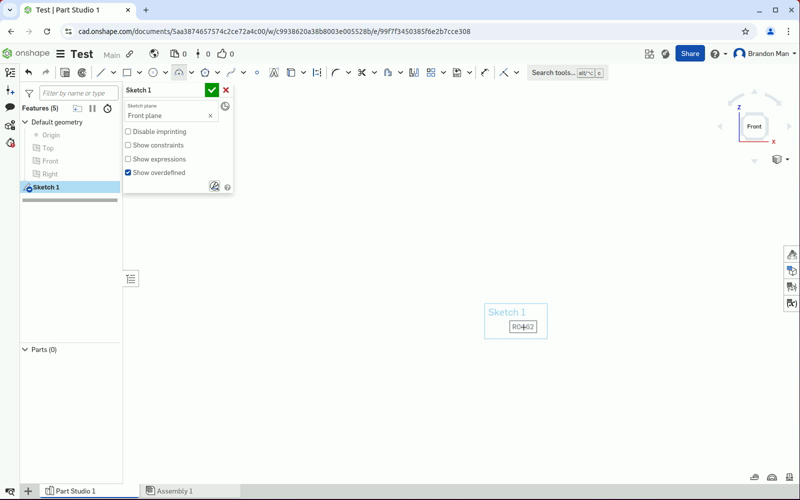
key_up(shift)
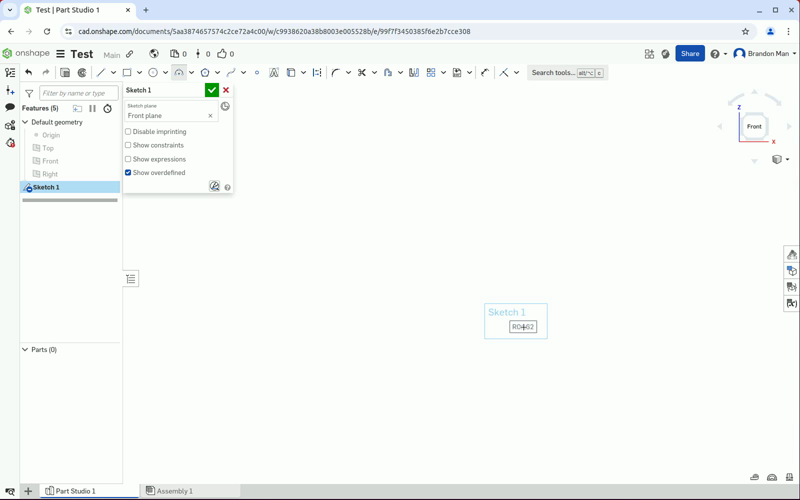
key(esc)
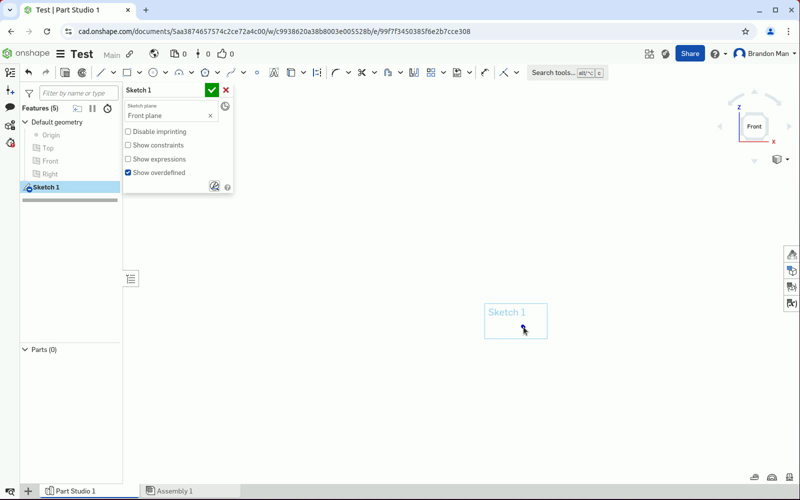
mouse_move(523, 326)
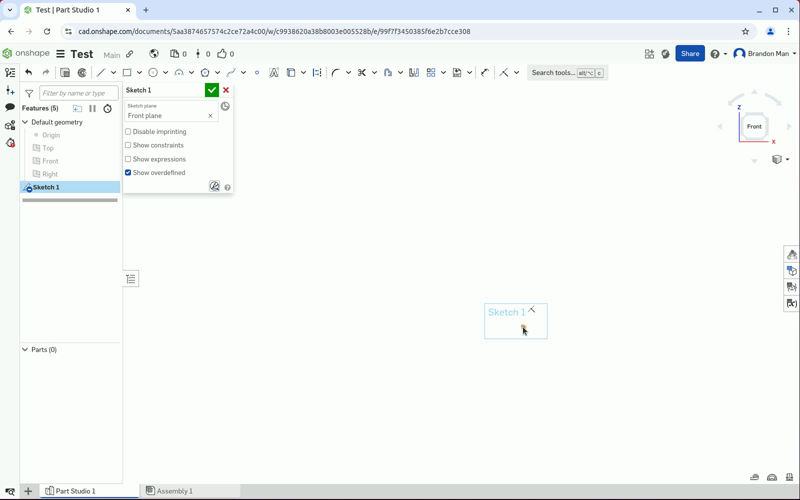
scroll(6)
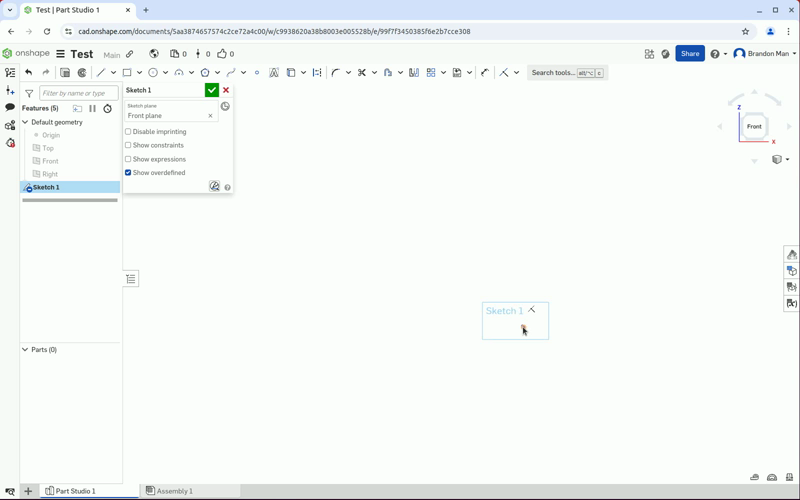
scroll(6)
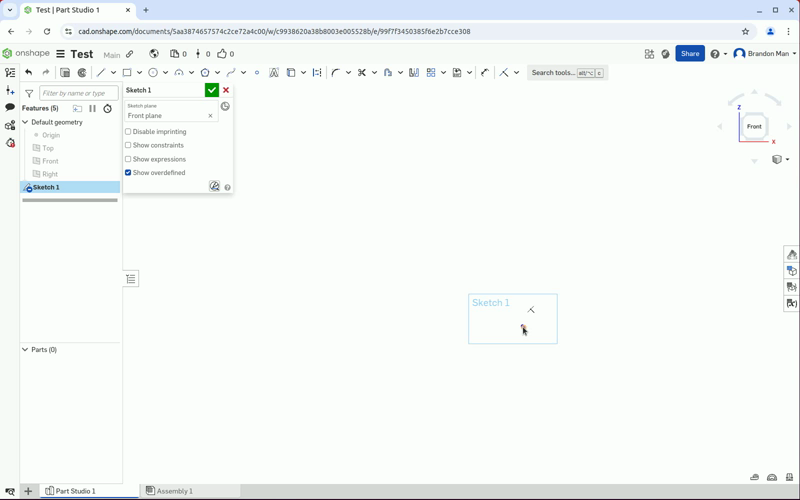
scroll(6)
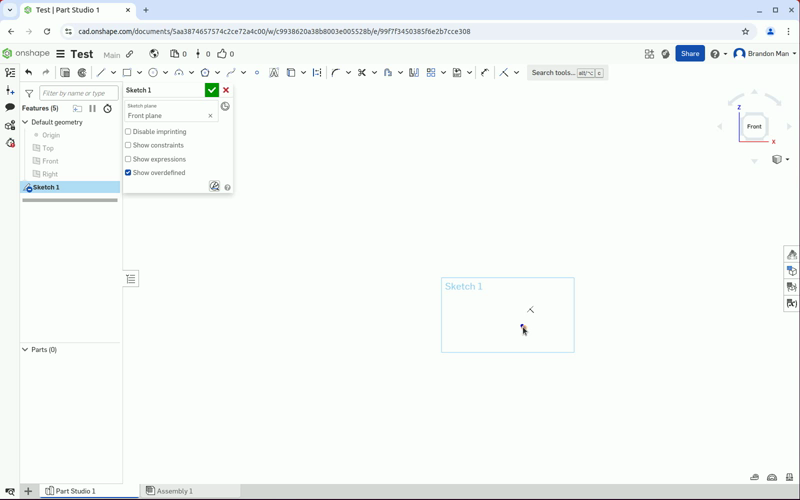
scroll(6)
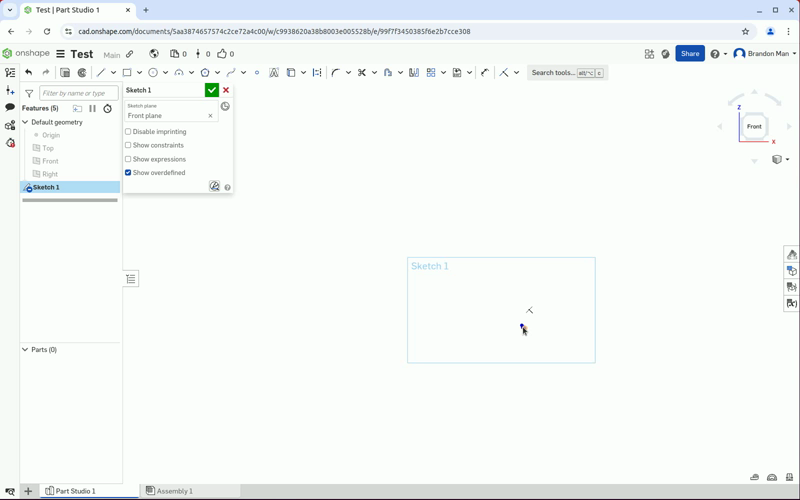
scroll(6)
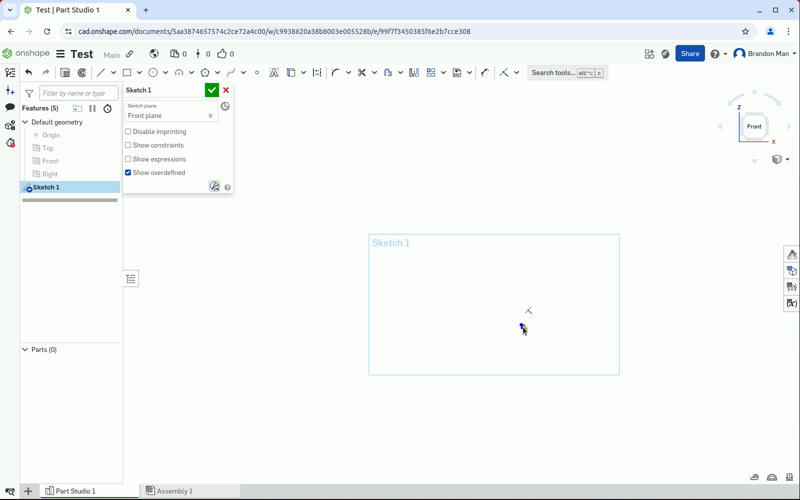
scroll(6)
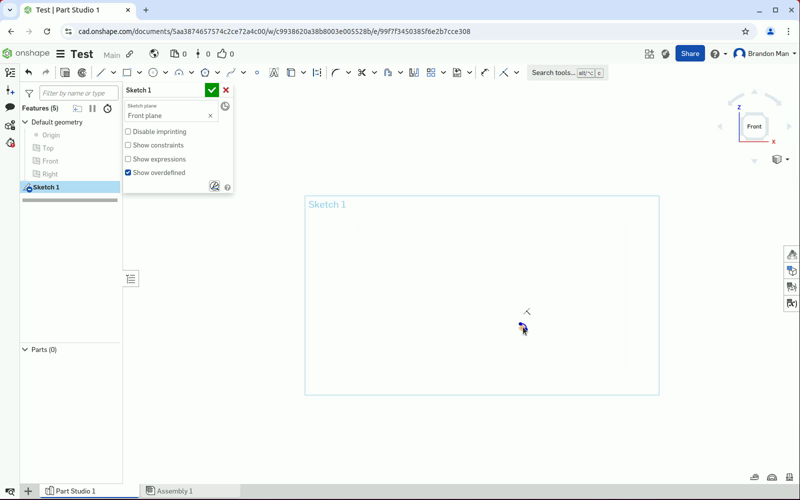
scroll(6)
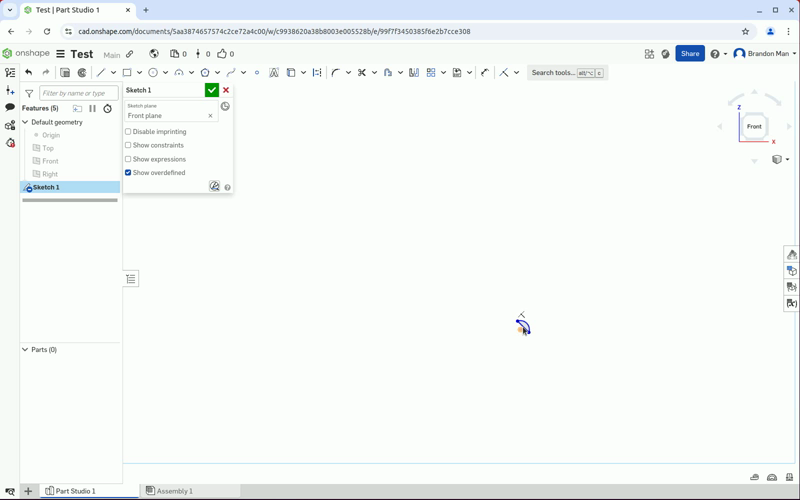
click(523, 326)
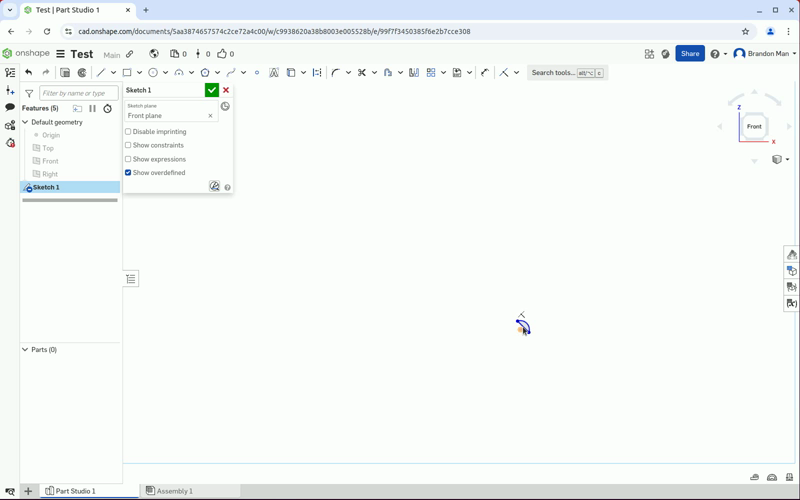
scroll(-6)
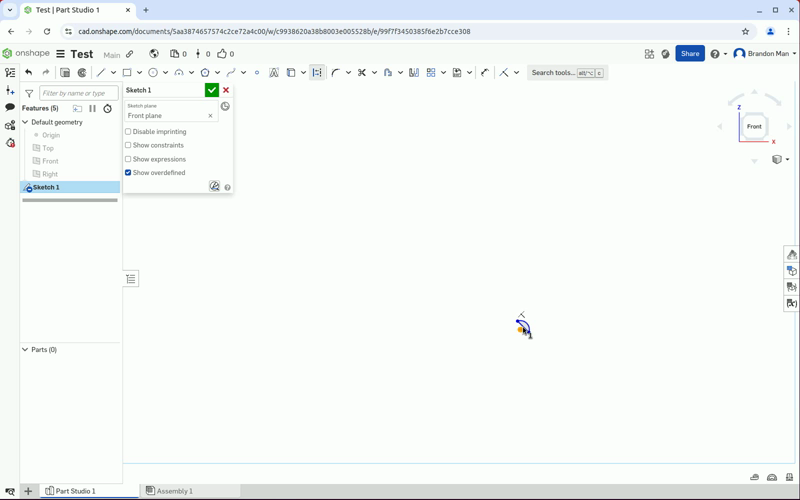
scroll(-6)
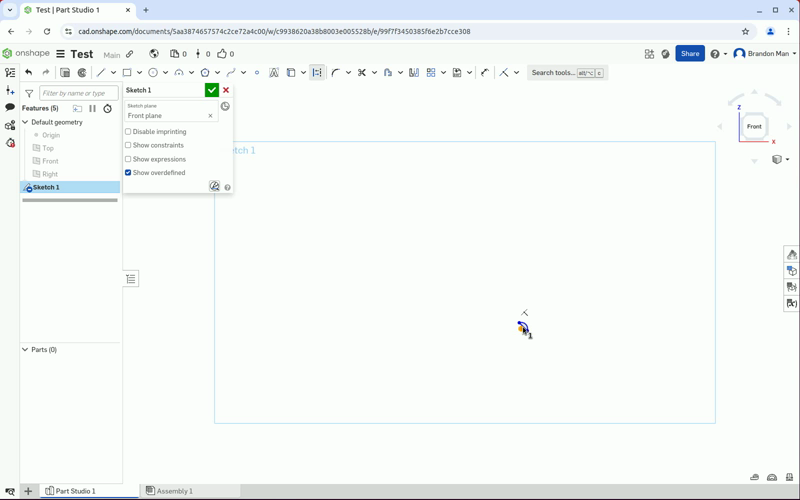
scroll(-6)
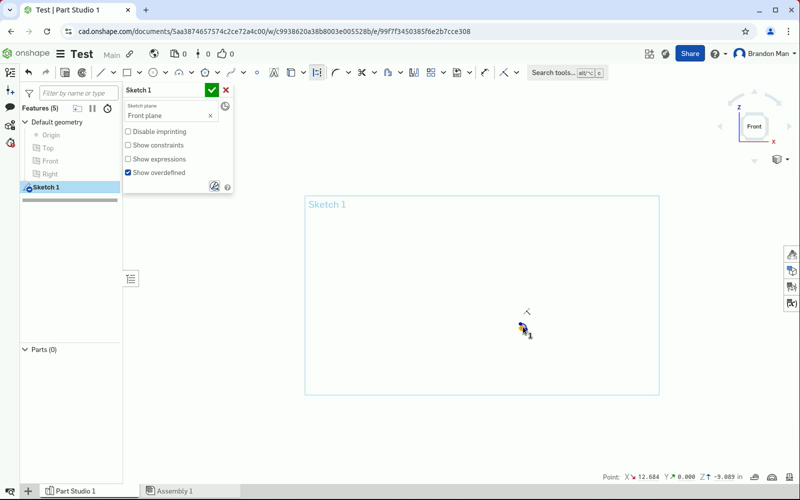
scroll(-6)
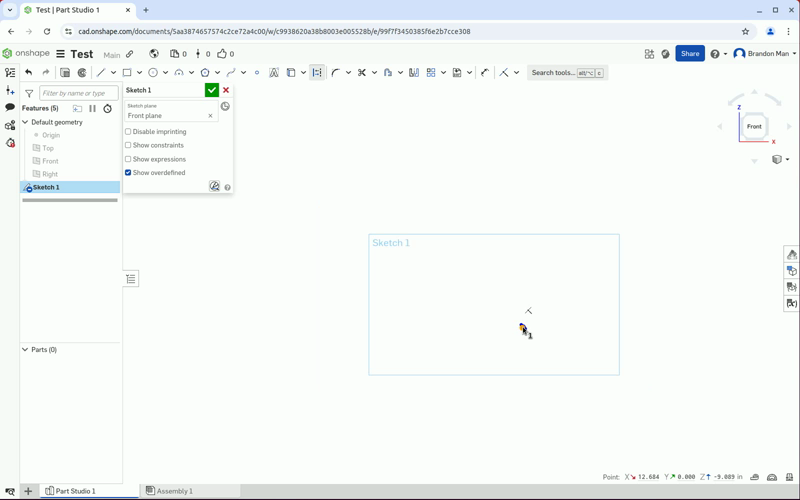
scroll(-6)
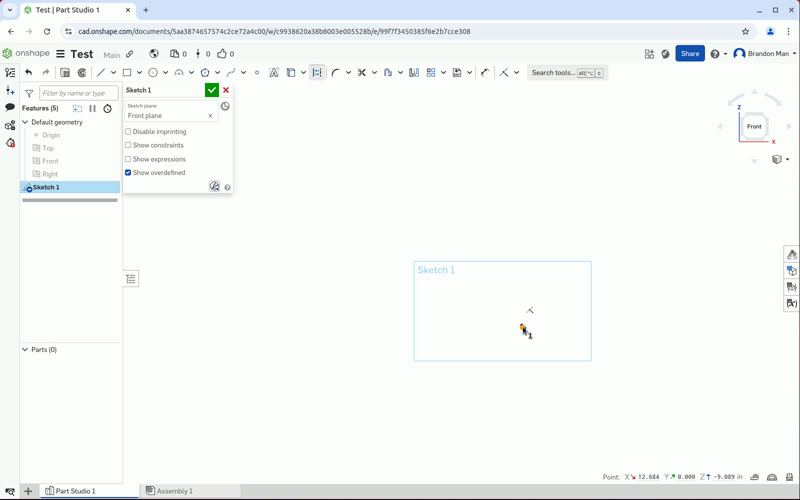
scroll(-6)
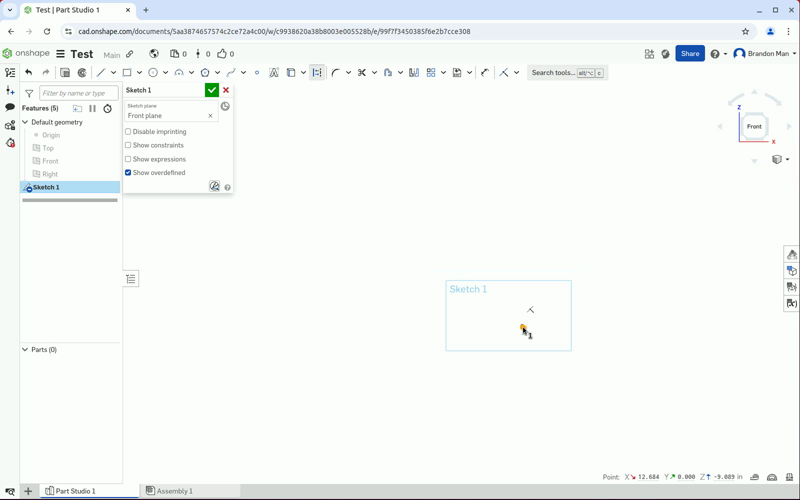
scroll(-6)
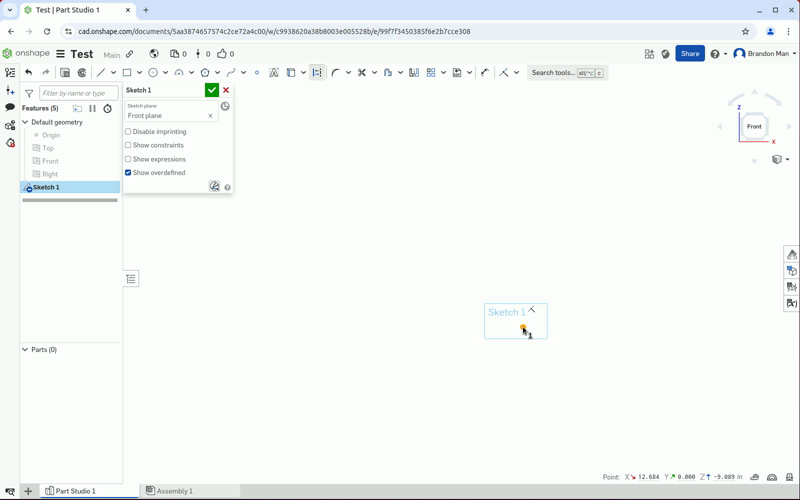
mouse_move(73, 352)
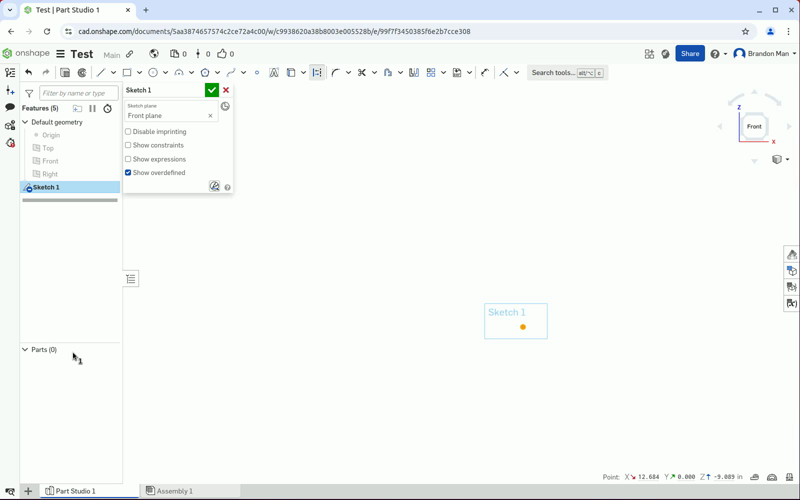
key(shift+y)
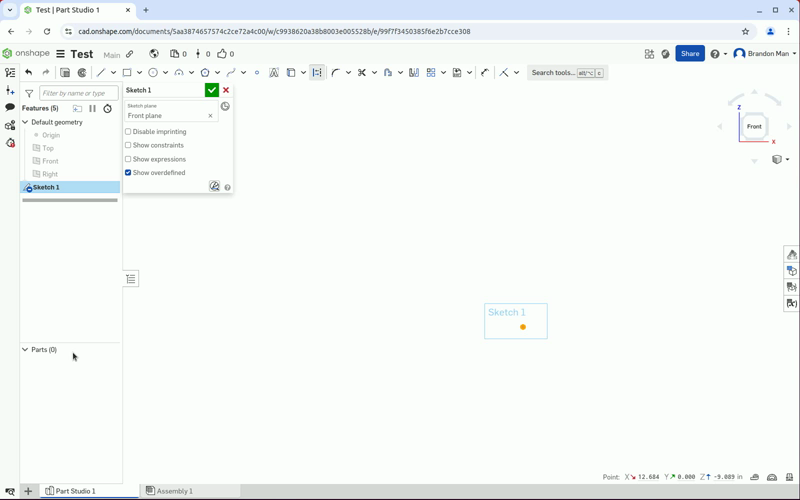
key(shift+e)
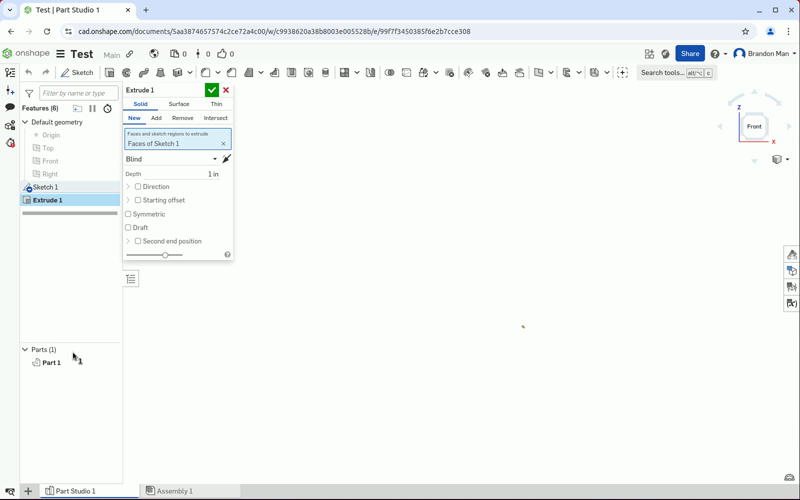
mouse_move(143, 106)
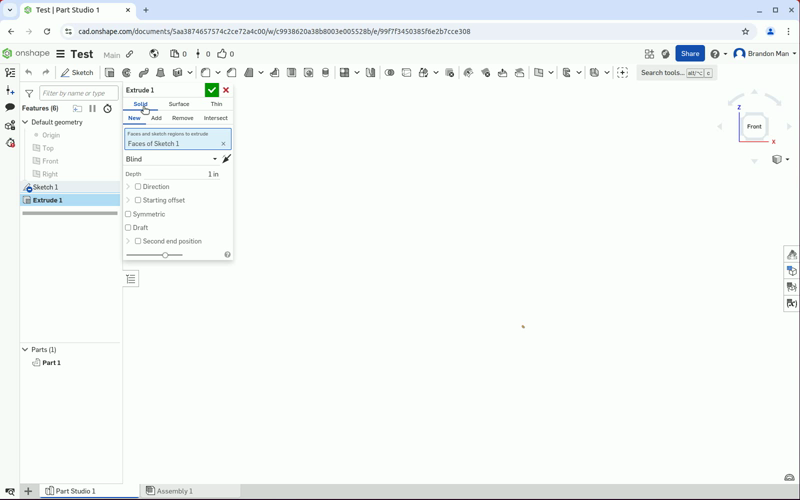
click(143, 106)
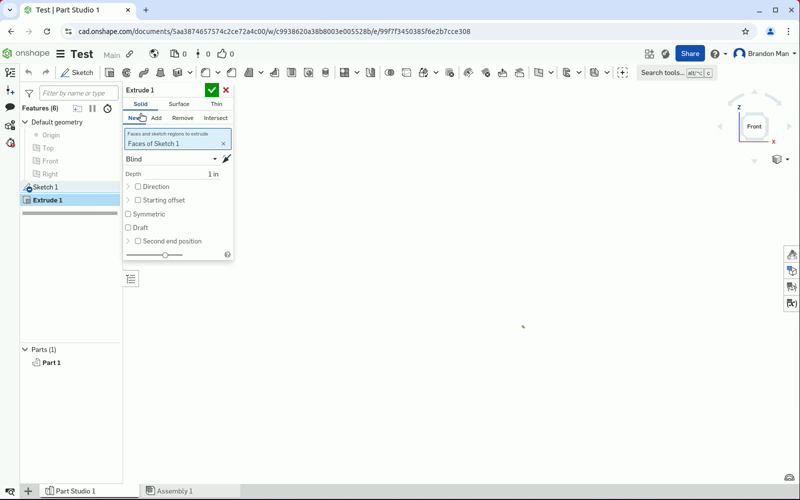
mouse_move(137, 120)
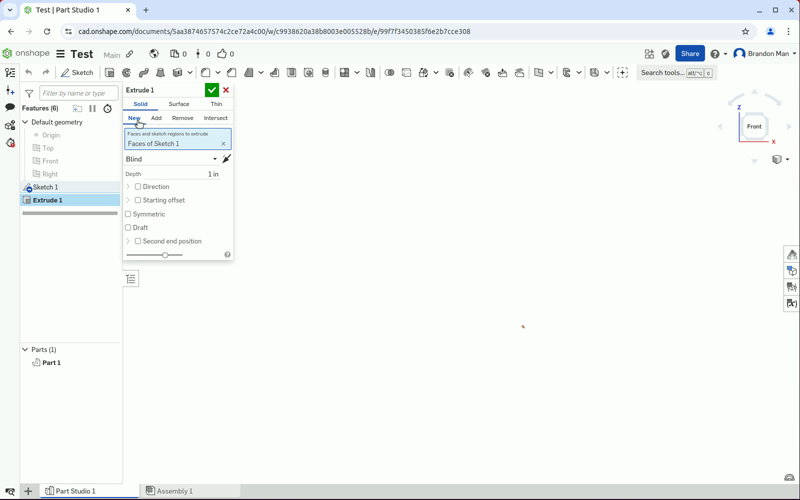
click(137, 120)
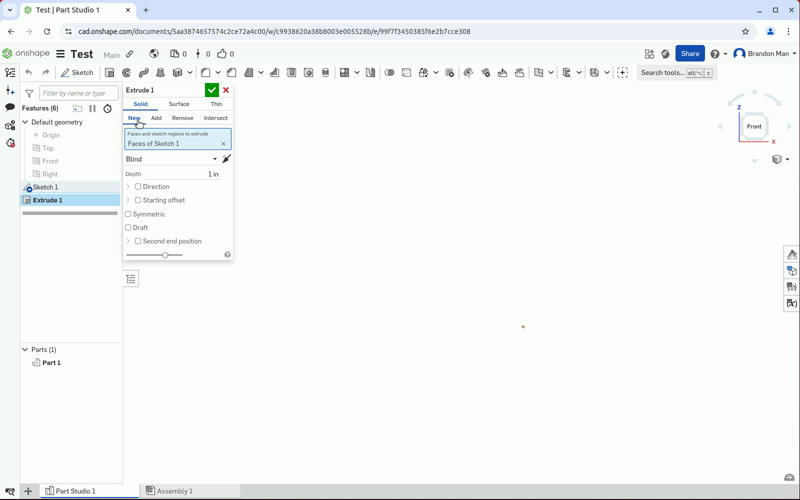
key(tab, 4)
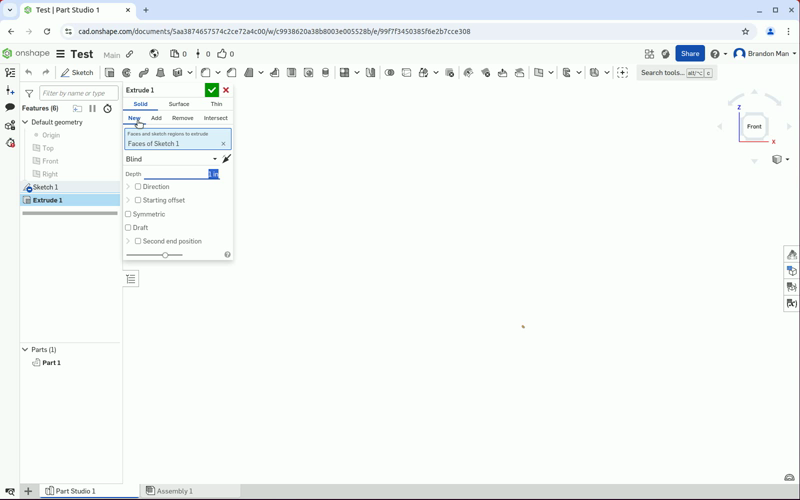
text(0.241)
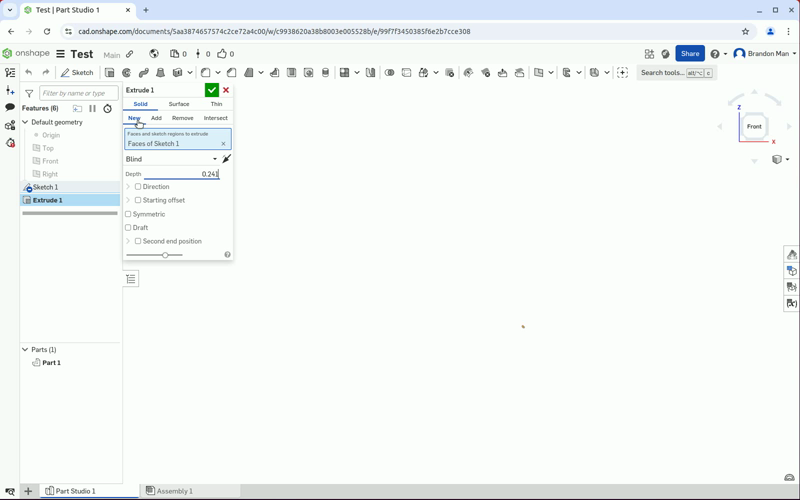
key(enter)
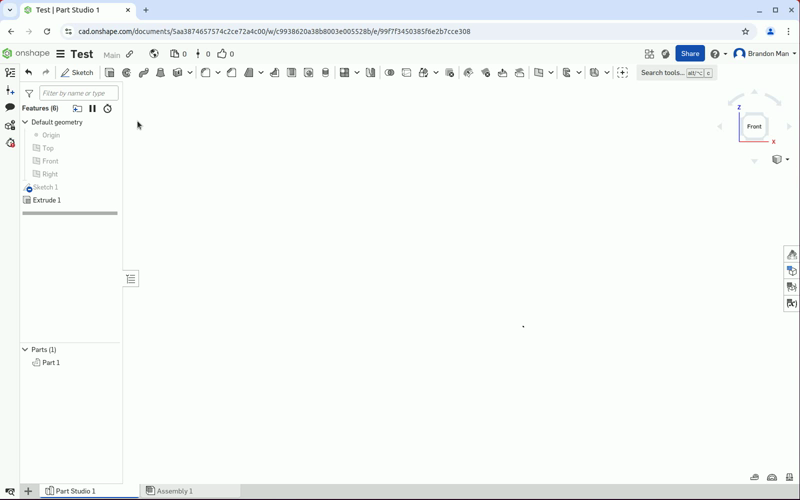
key(shift+h)
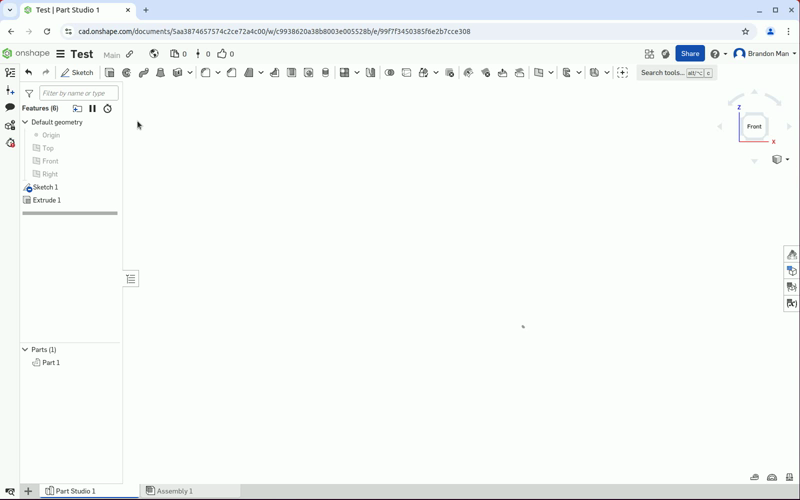
key(shift+h)
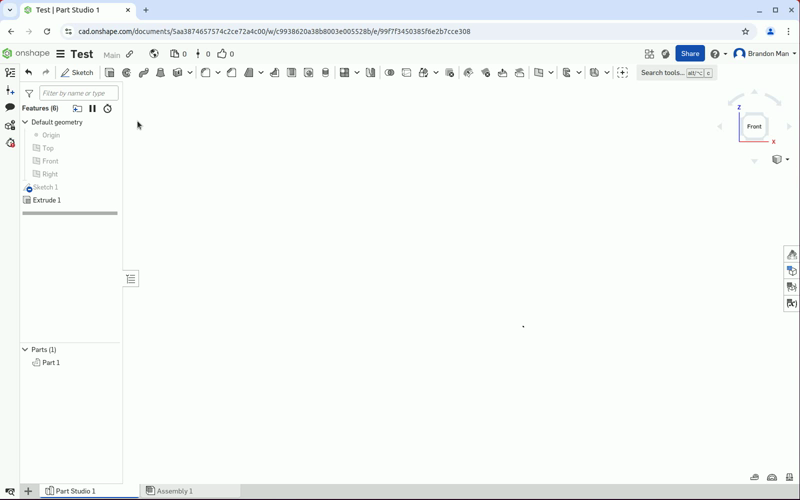
mouse_move(73, 189)
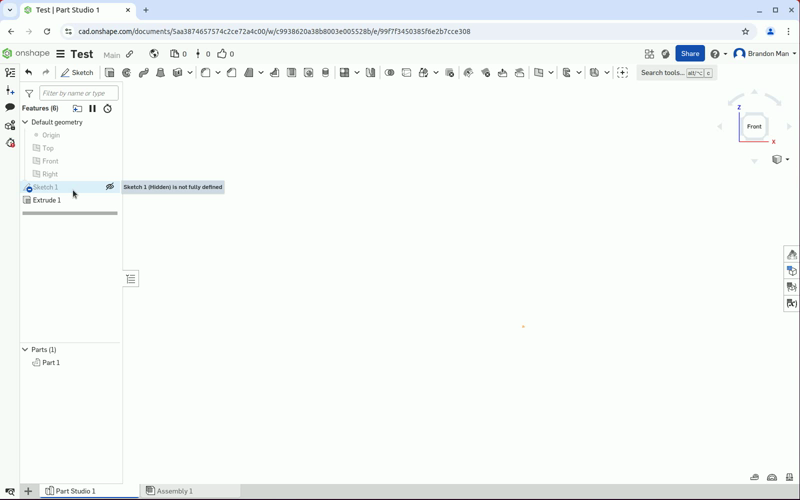
click(73, 189)
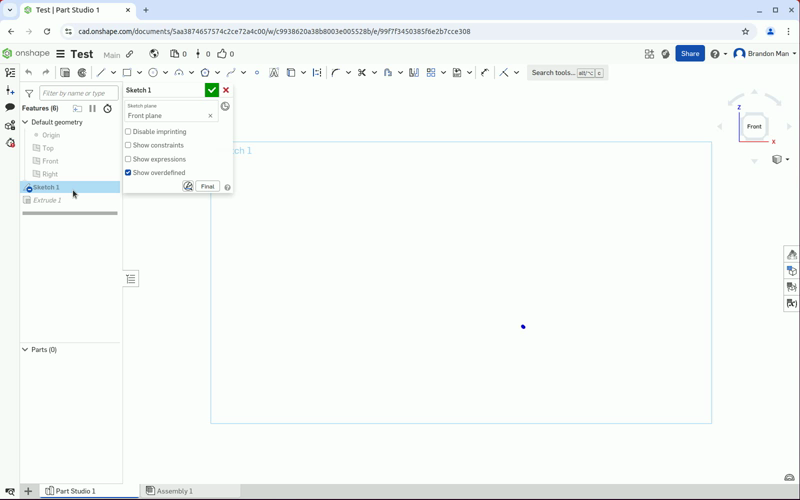
mouse_move(229, 92)
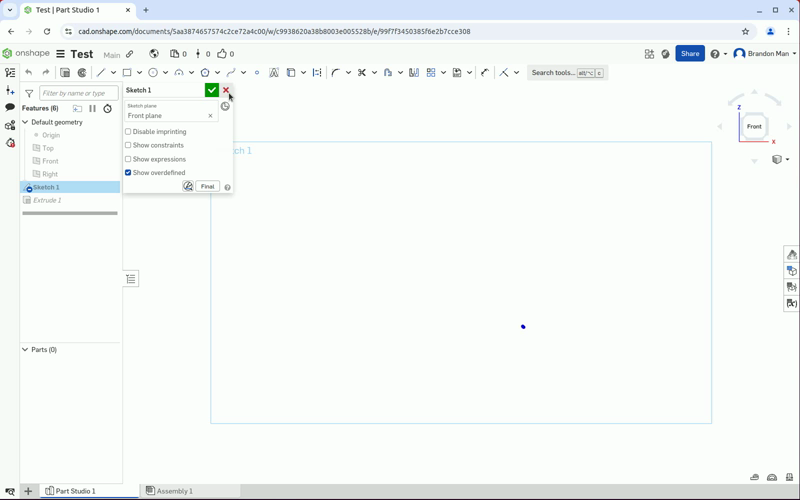
click(229, 92)
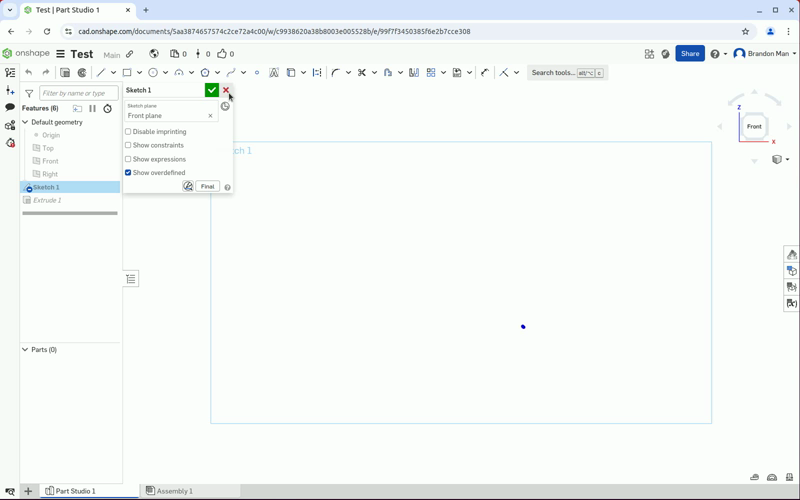
key(shift+s)
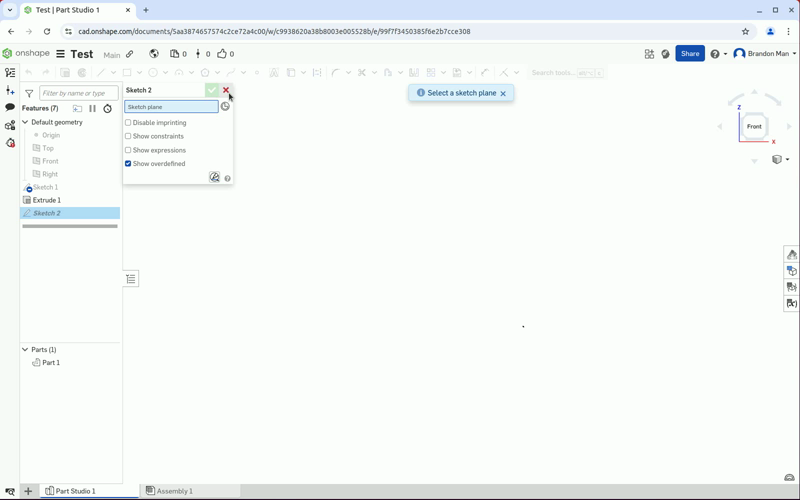
mouse_move(73, 163)
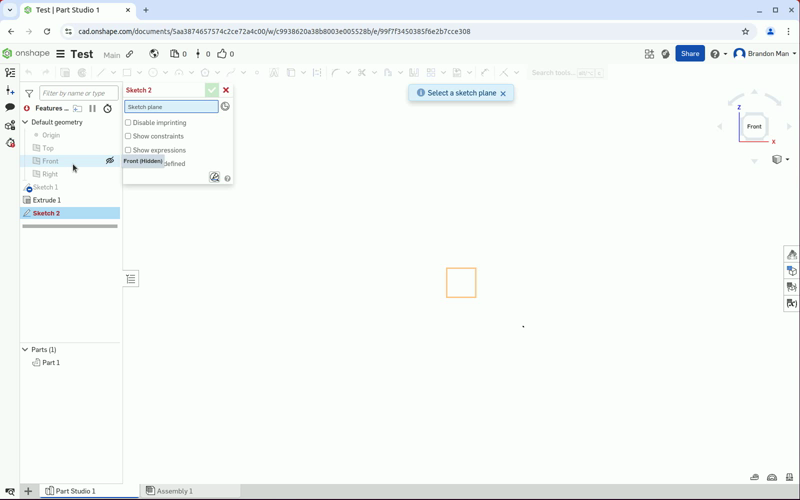
click(73, 163)
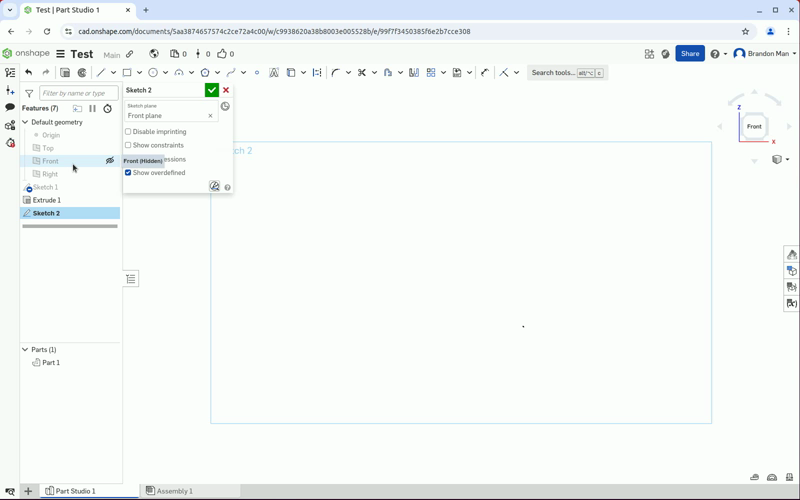
mouse_move(73, 352)
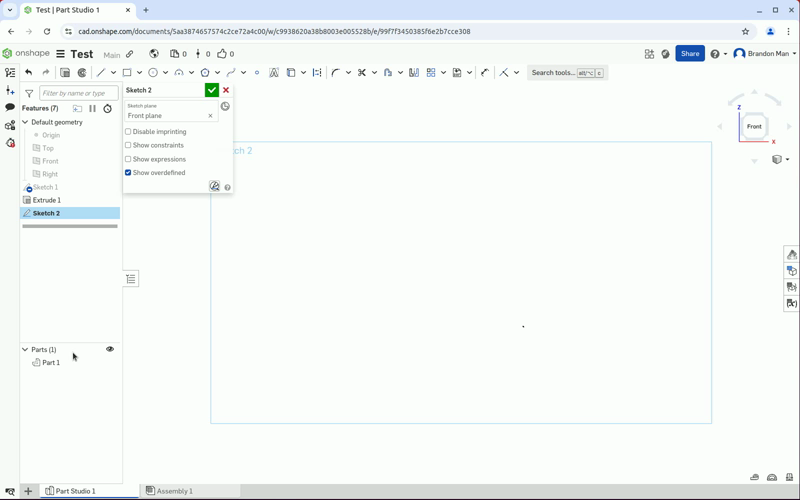
key(y)
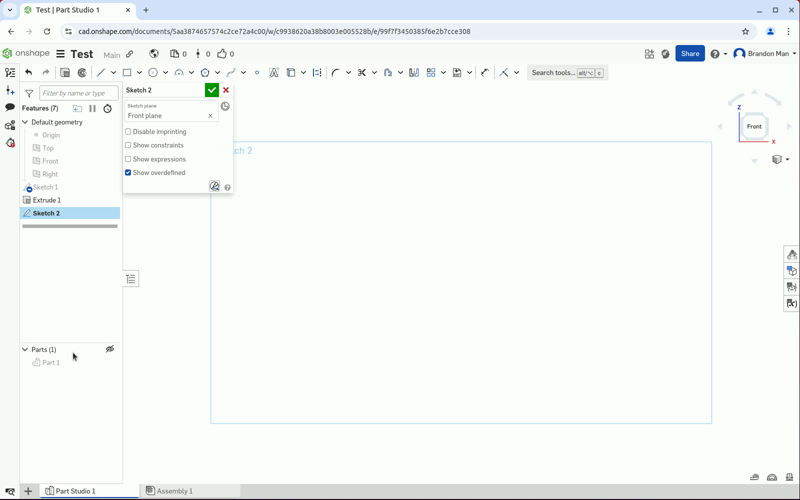
key(a)
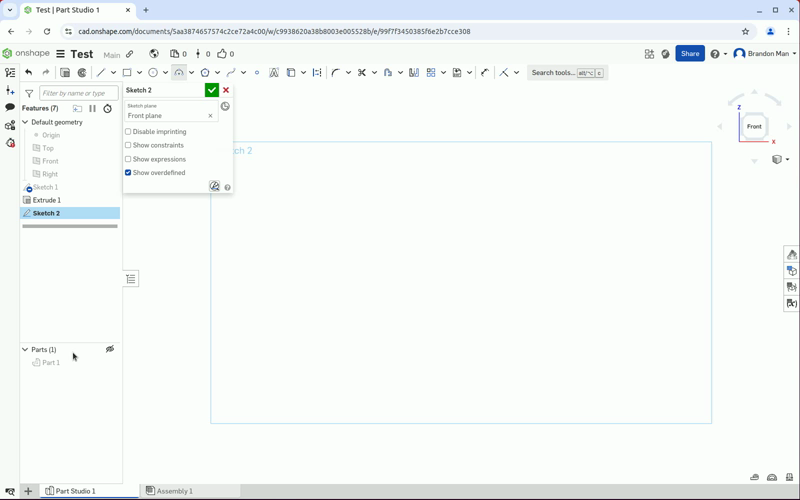
key_down(shift)
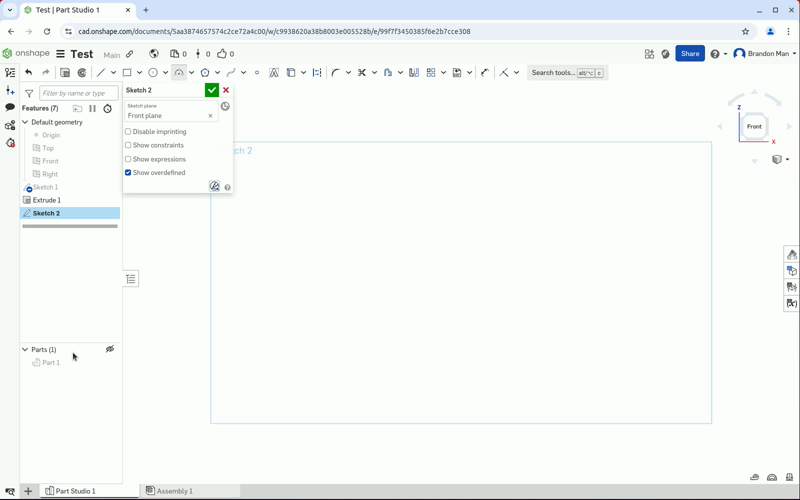
mouse_move(464, 322)
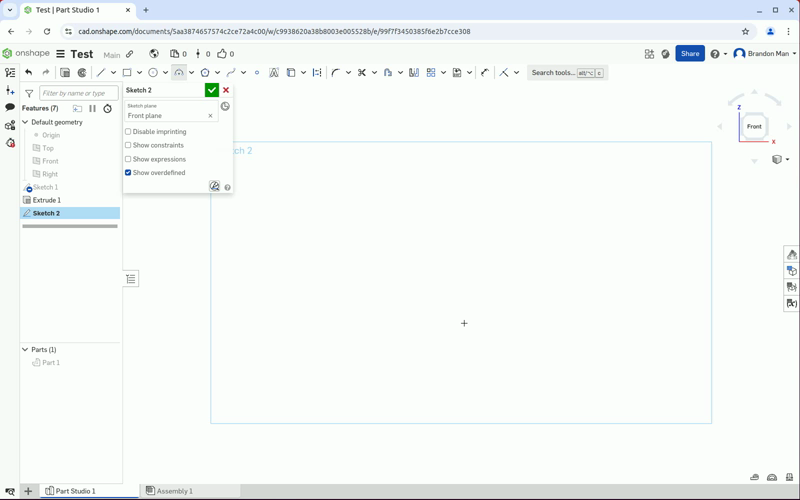
click(464, 322)
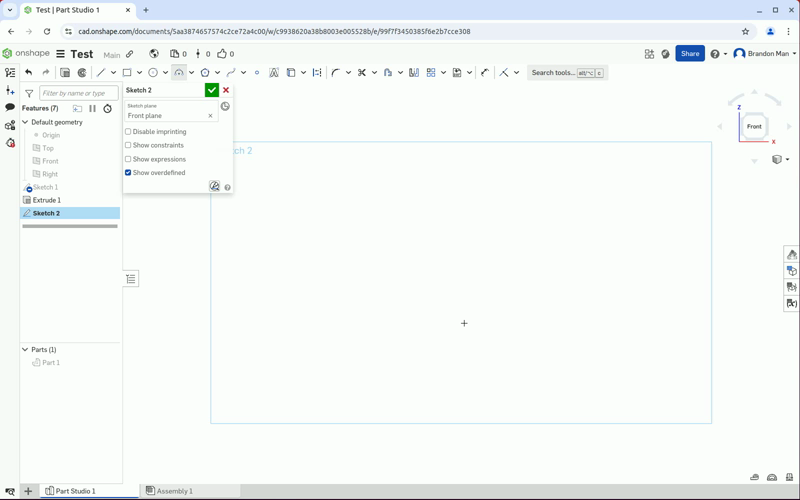
key_up(shift)
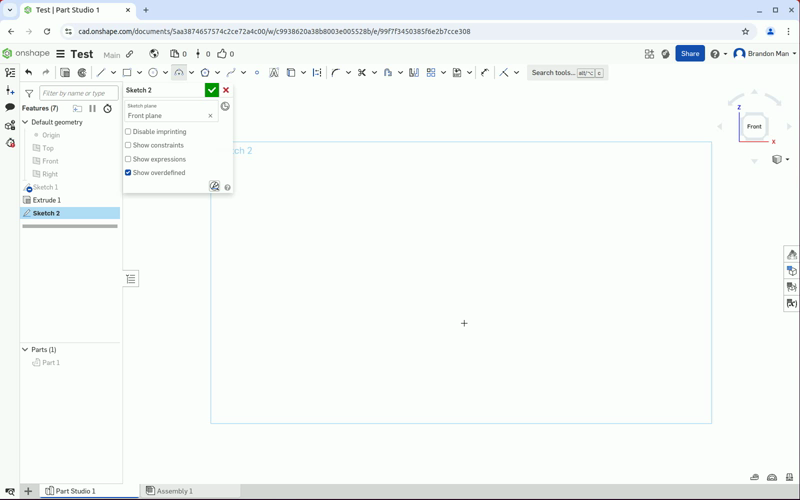
key_down(shift)
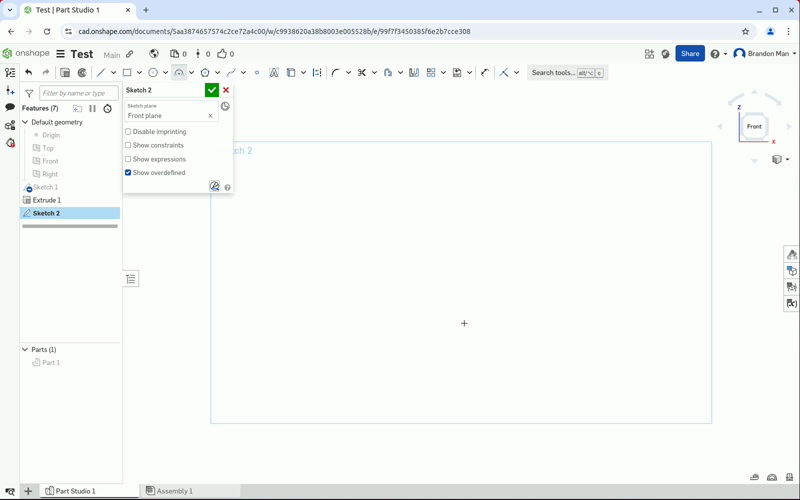
mouse_move(522, 327)
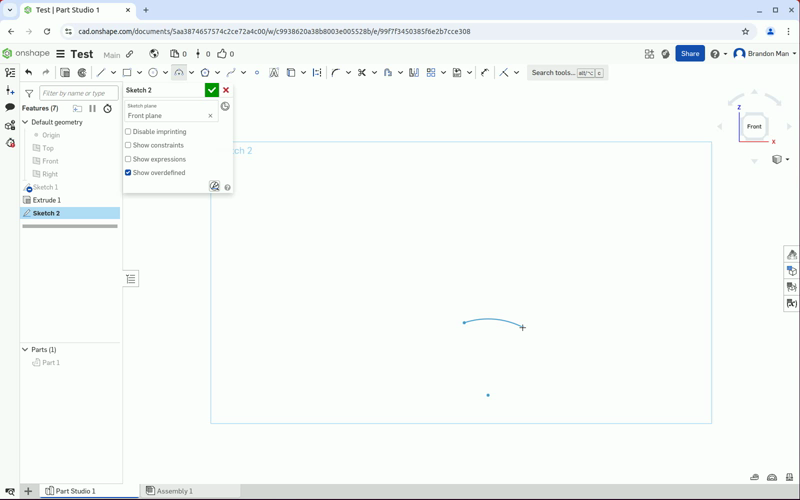
click(522, 327)
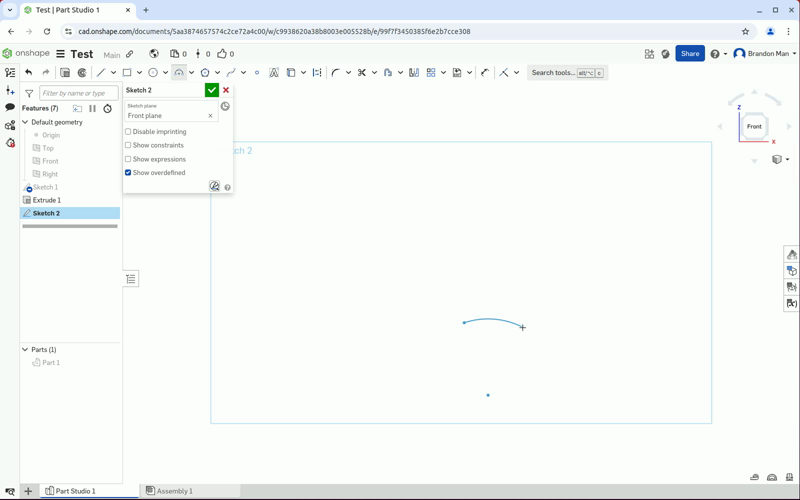
mouse_move(487, 395)
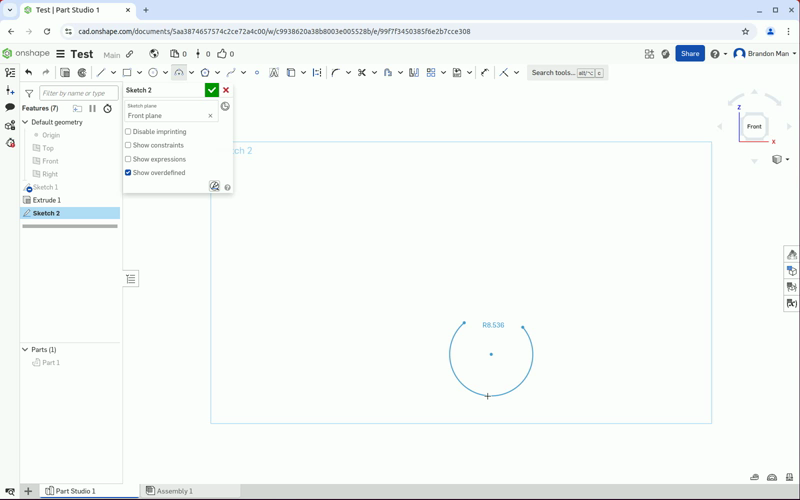
click(487, 395)
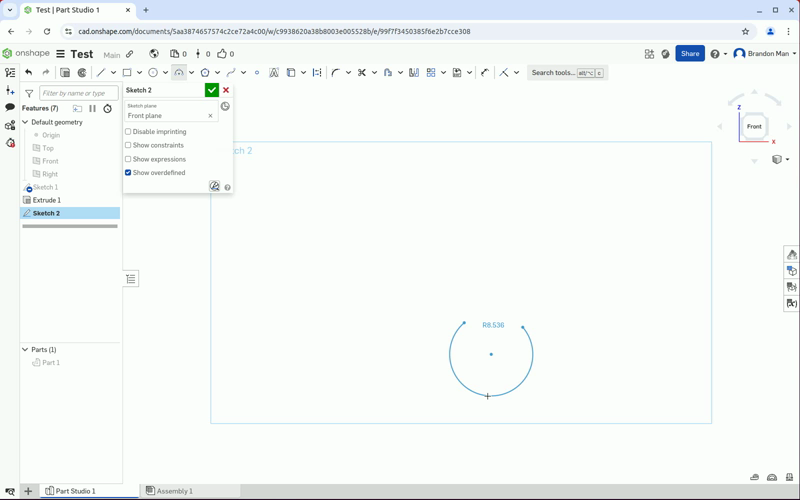
key_up(shift)
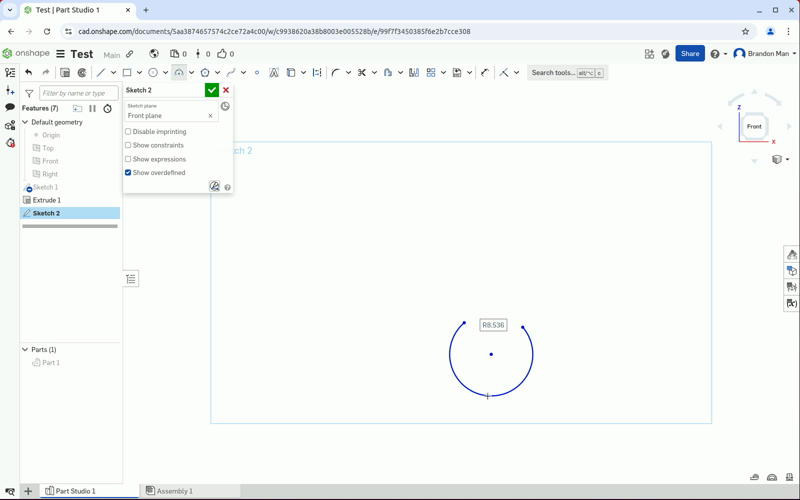
key(esc)
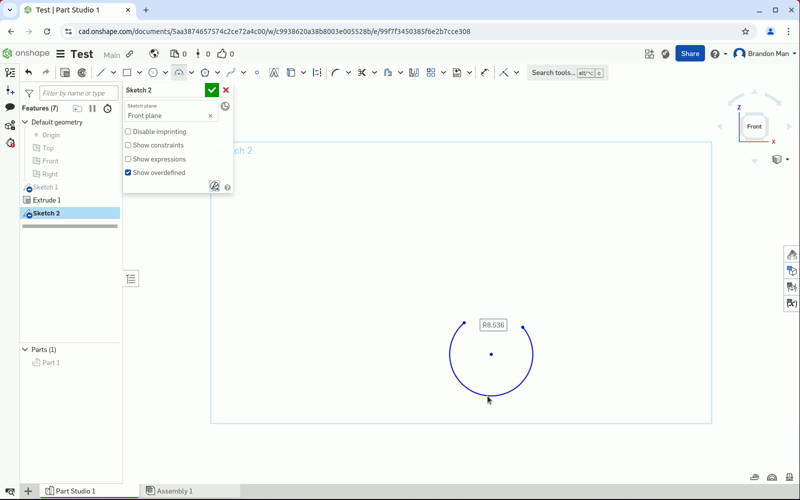
key(l)
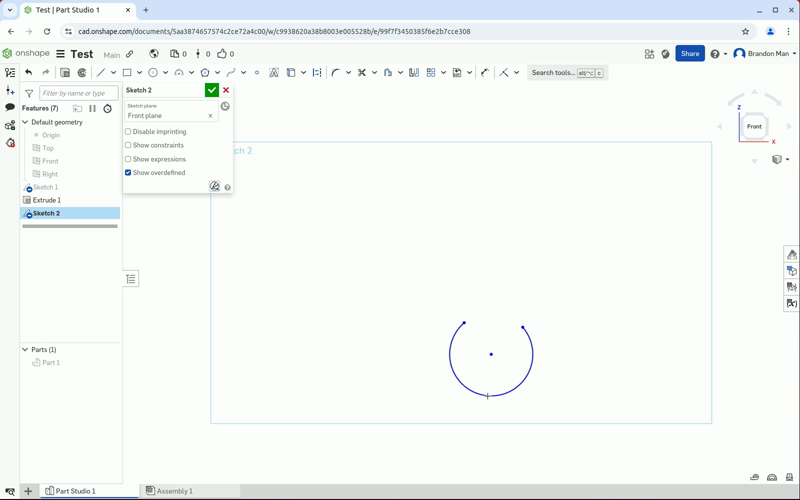
mouse_move(522, 327)
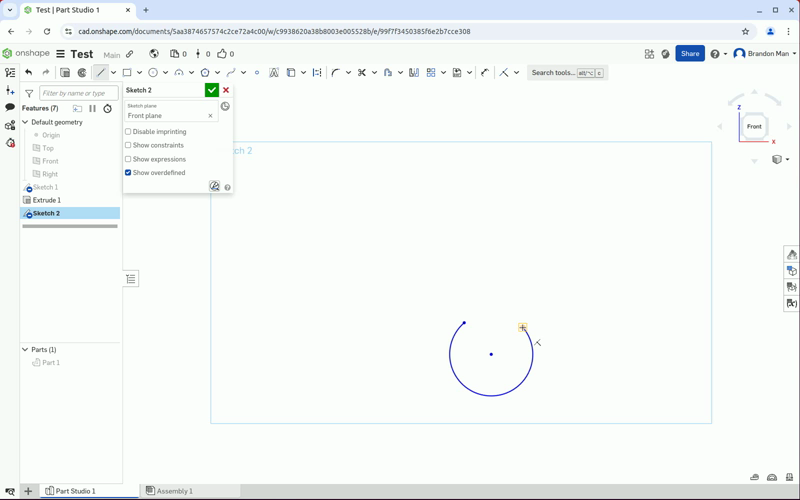
click(522, 327)
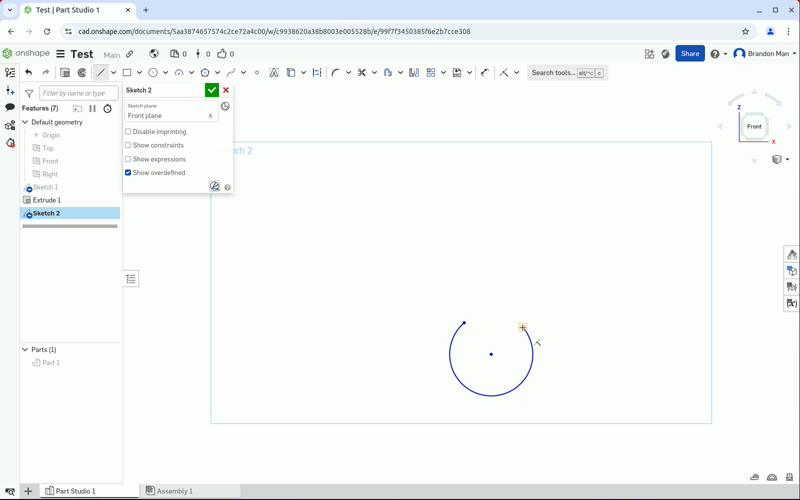
key_down(shift)
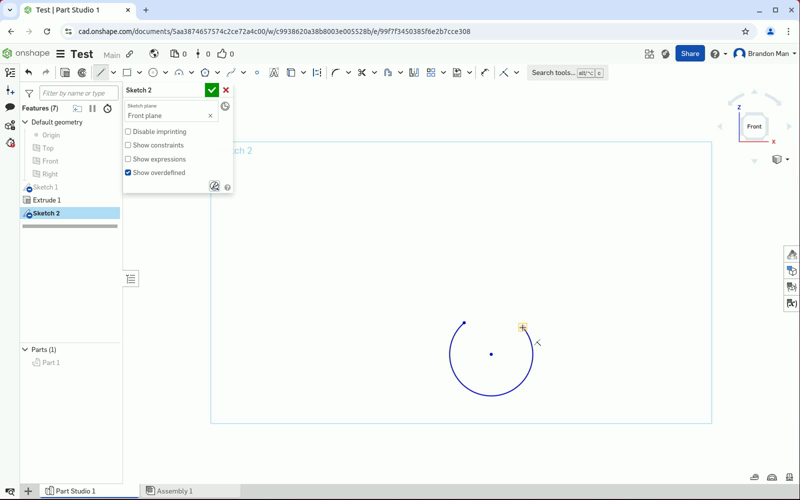
mouse_move(552, 327)
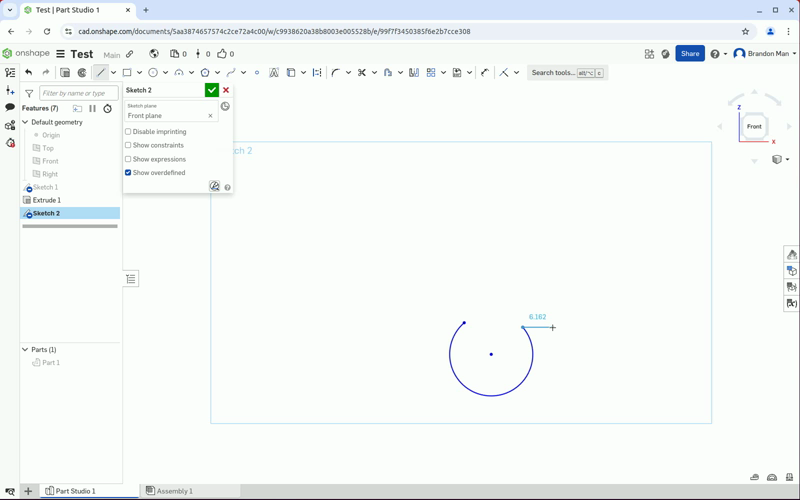
mouse_move(522, 326)
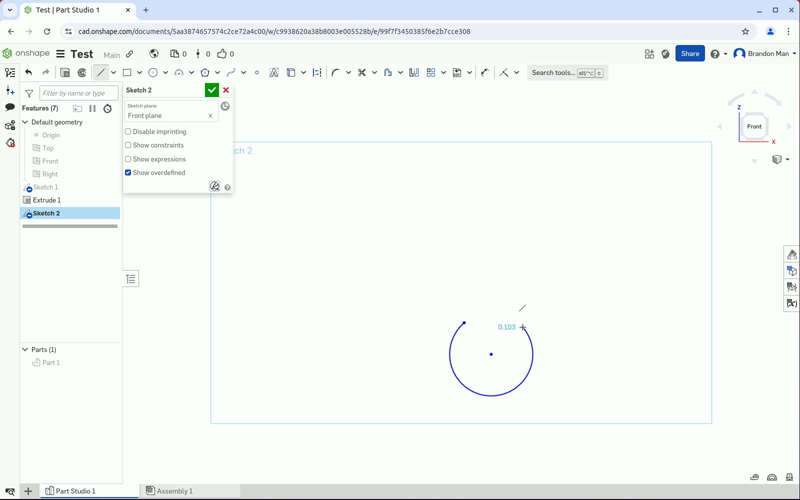
scroll(6)
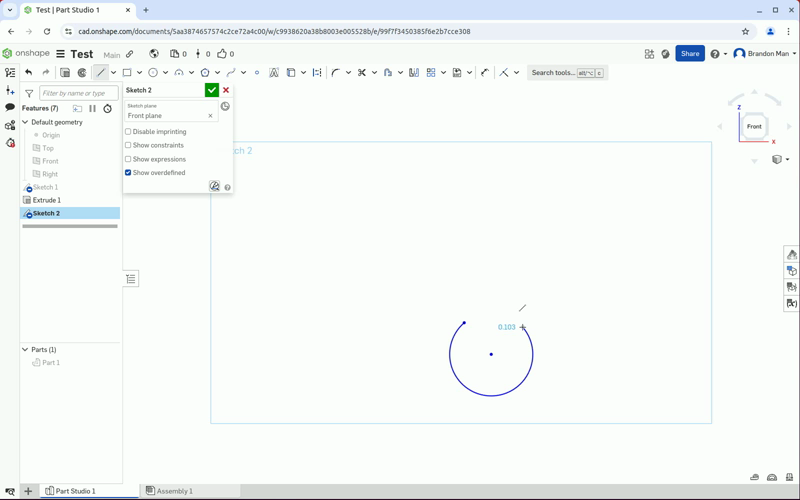
scroll(6)
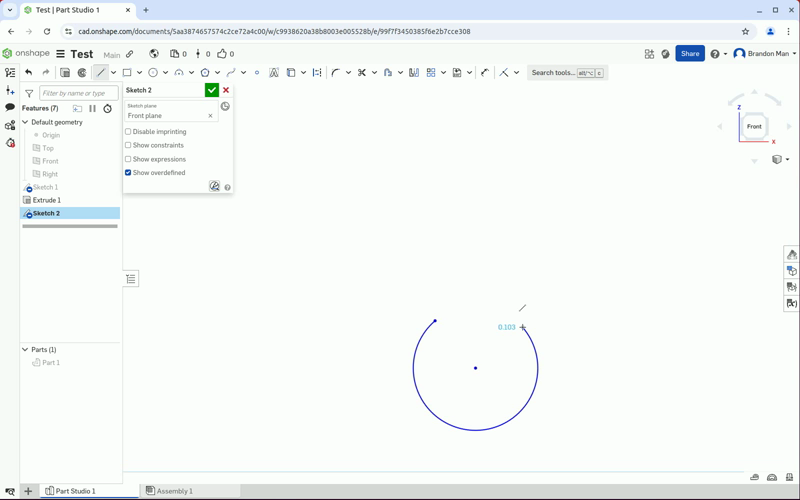
scroll(6)
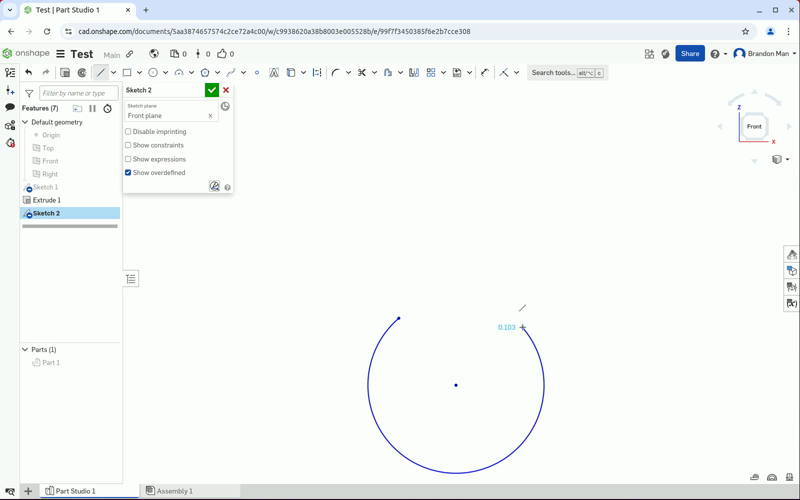
scroll(6)
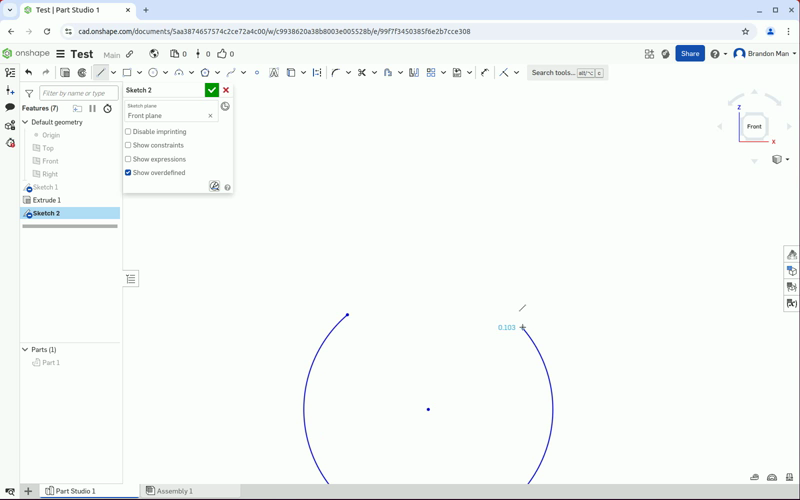
scroll(6)
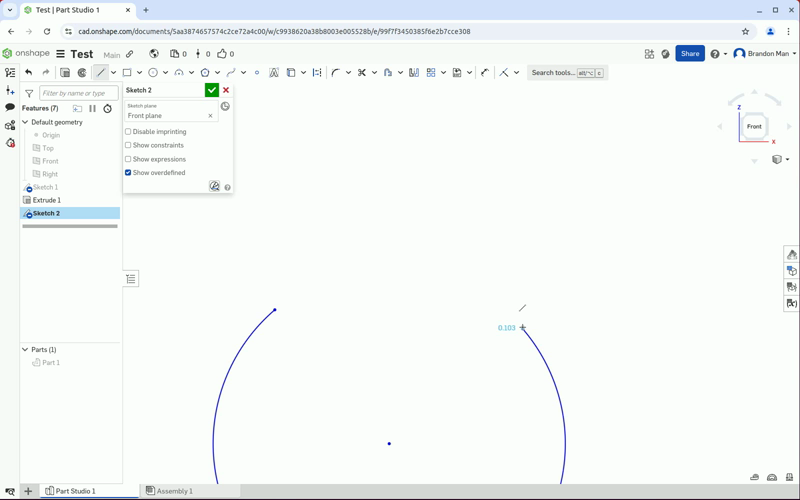
scroll(6)
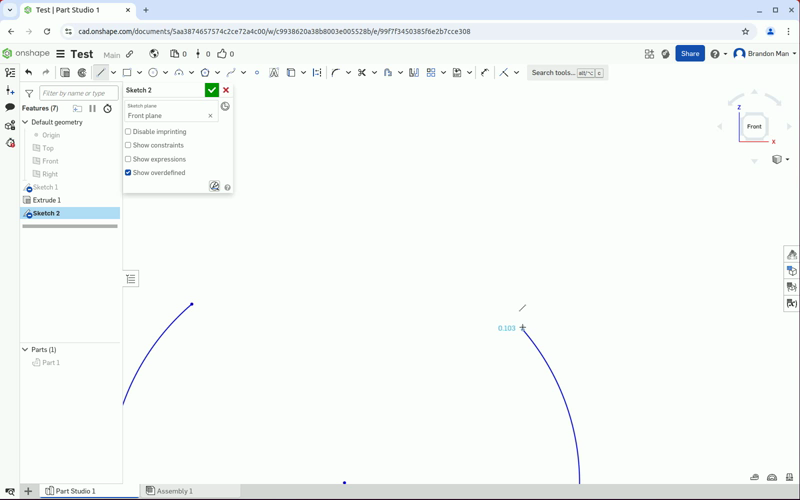
scroll(6)
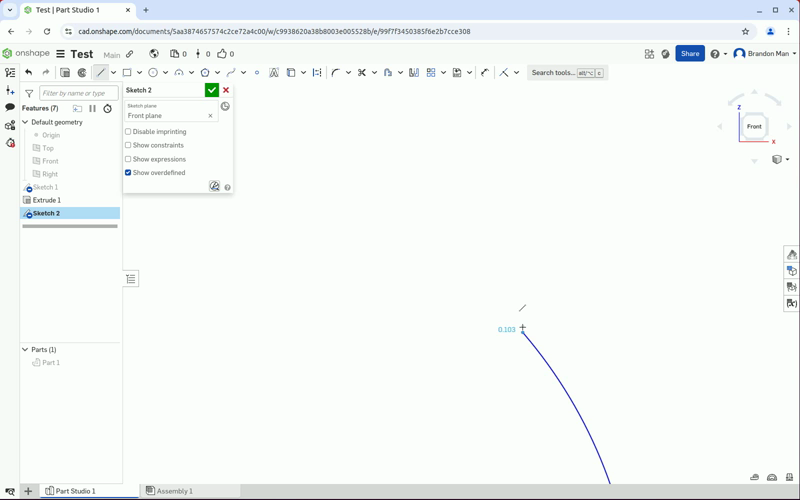
click(522, 326)
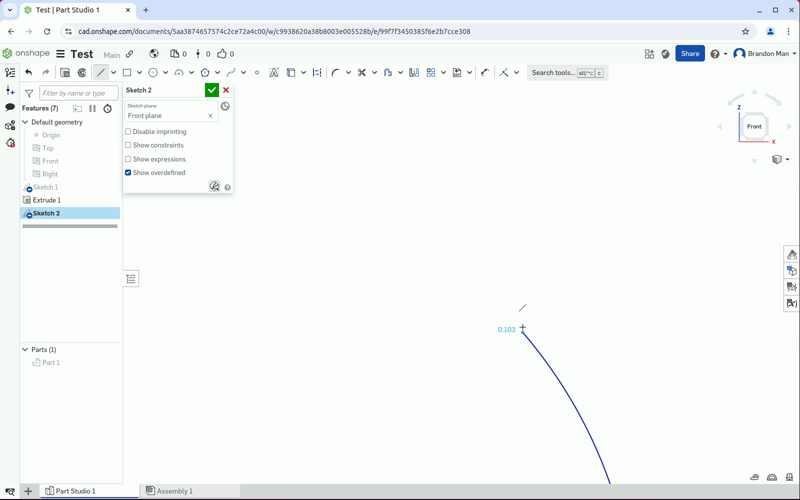
scroll(-6)
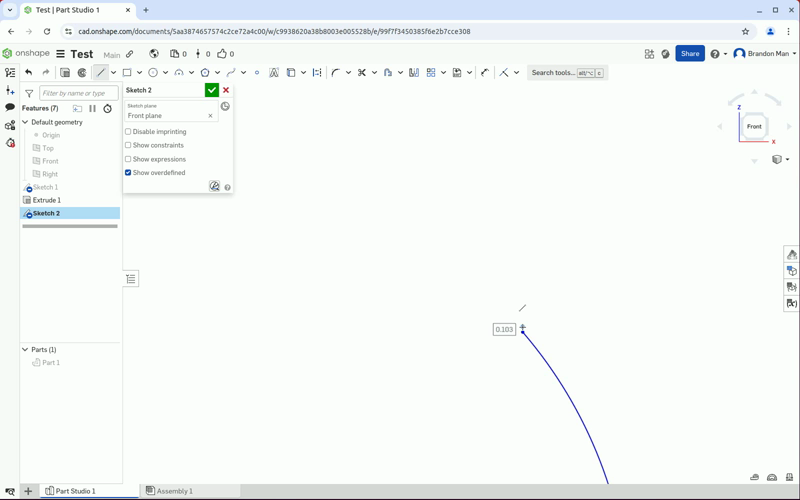
scroll(-6)
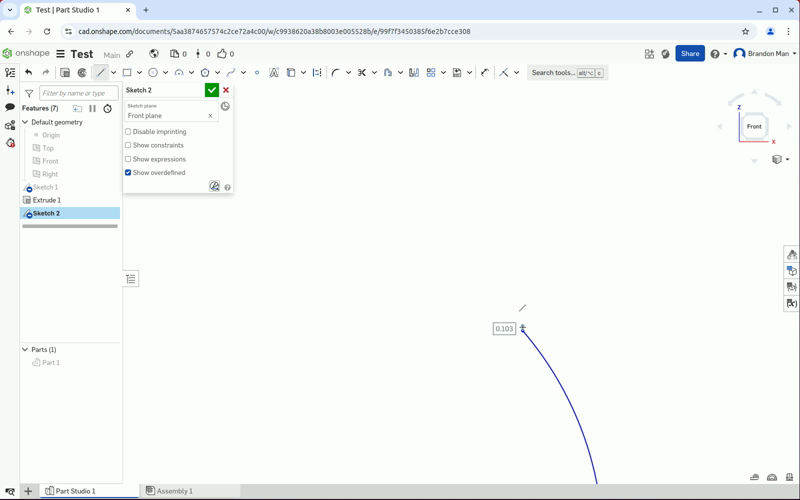
scroll(-6)
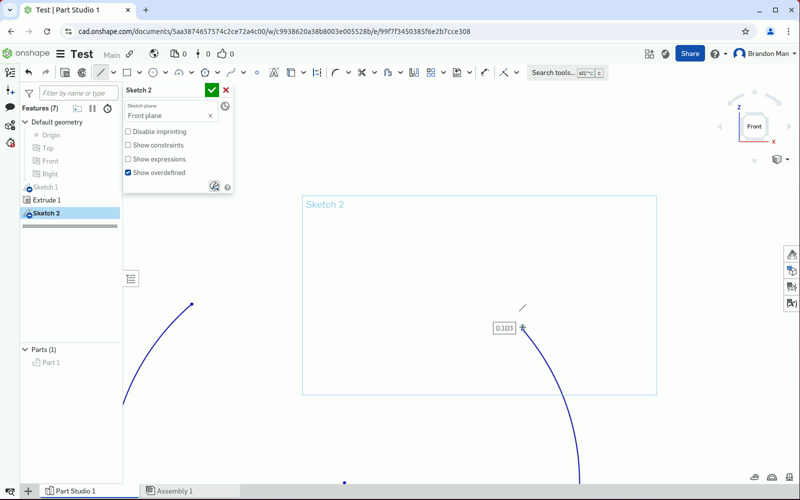
scroll(-6)
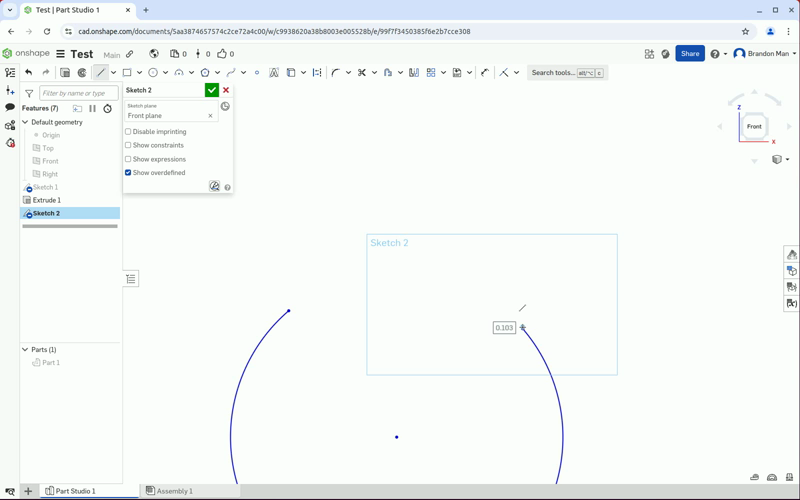
scroll(-6)
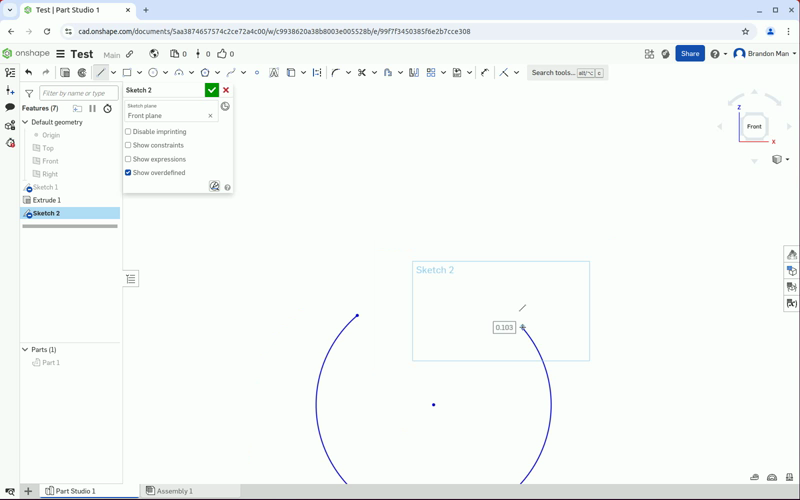
scroll(-6)
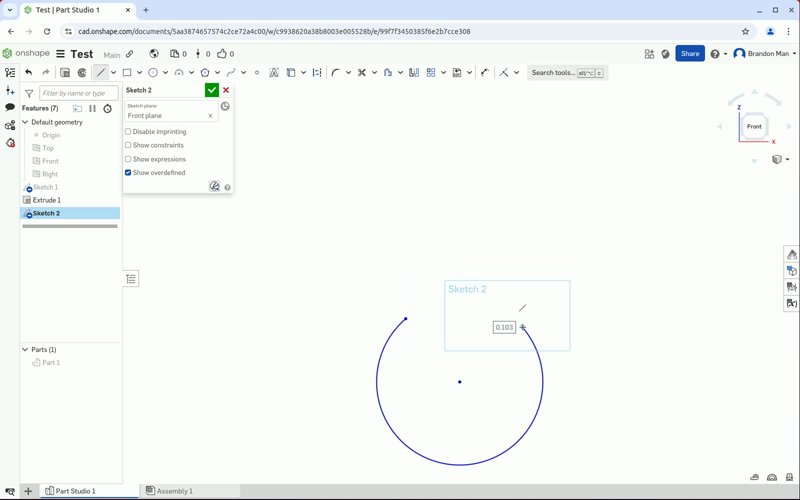
scroll(-6)
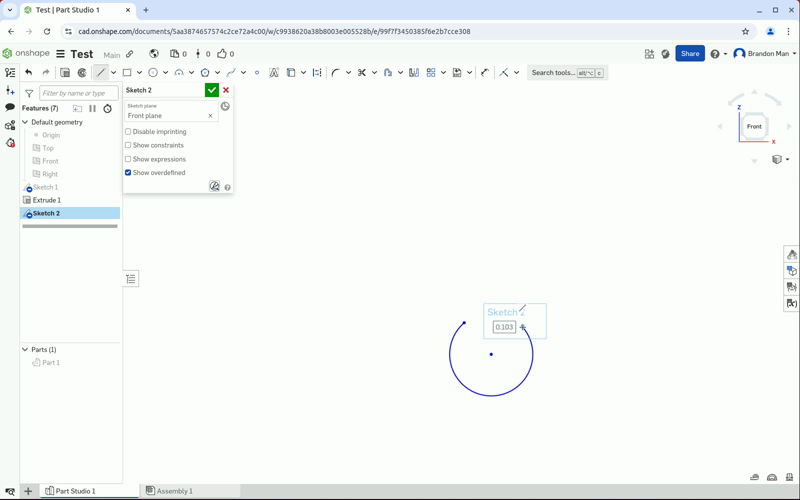
key_up(shift)
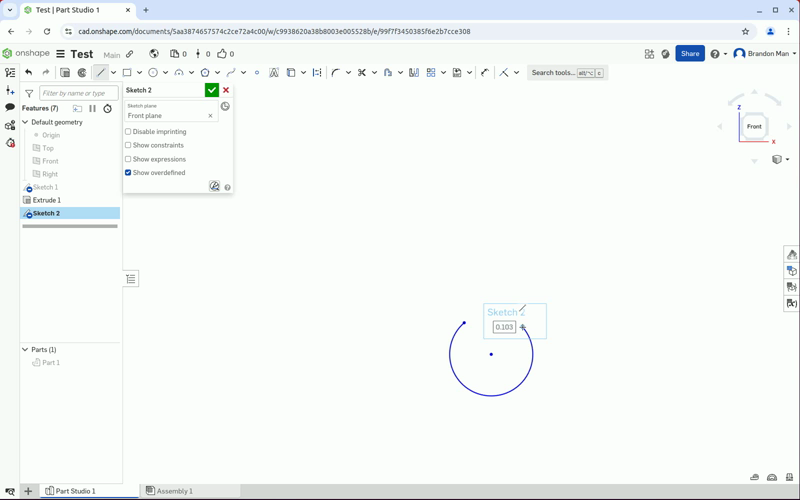
key_down(shift)
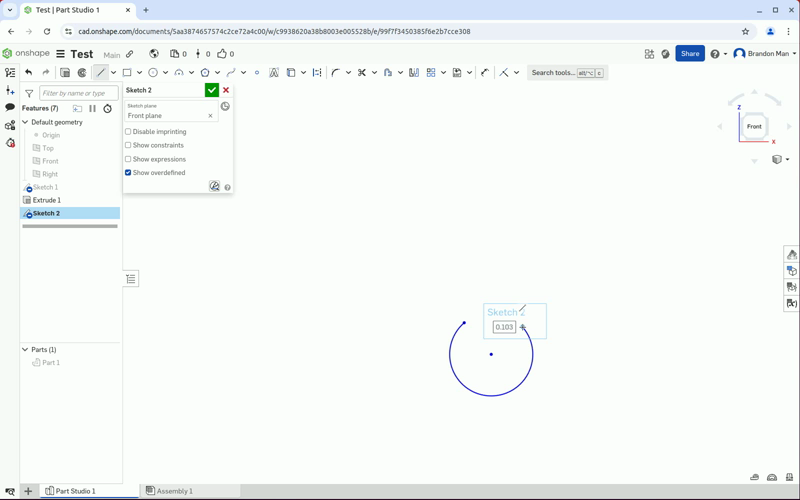
mouse_move(552, 326)
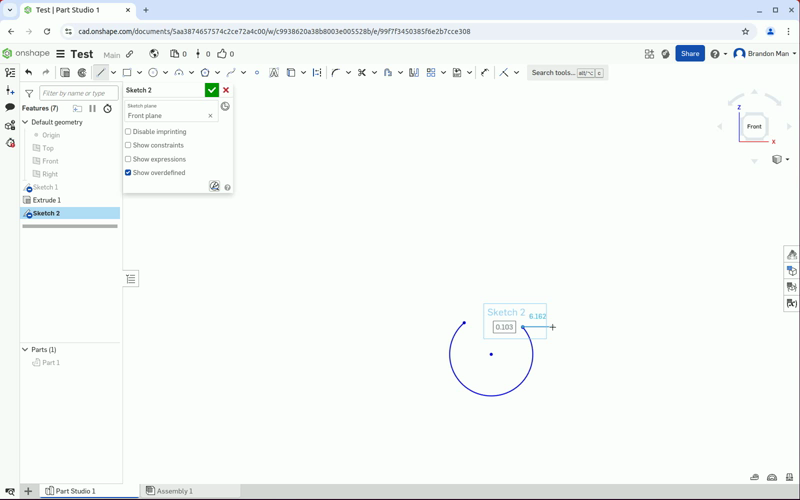
mouse_move(485, 283)
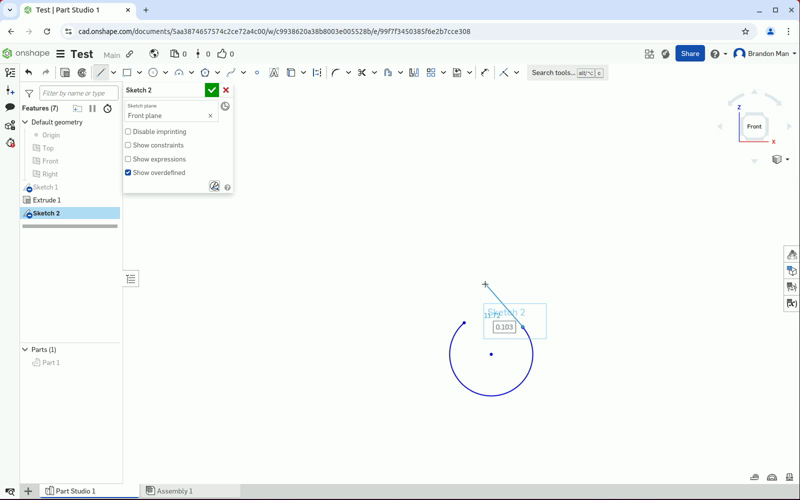
click(485, 283)
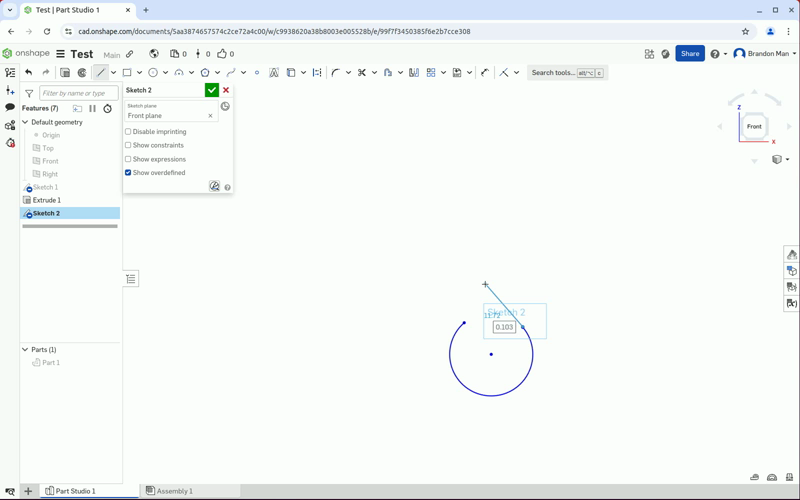
key_up(shift)
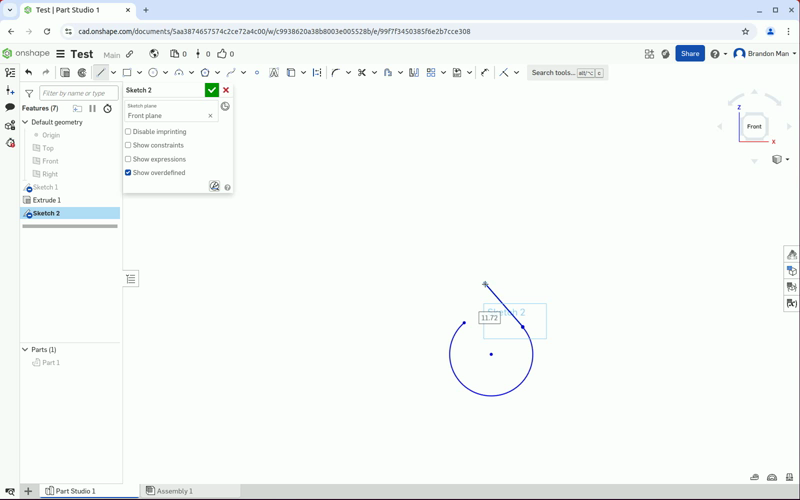
key_down(shift)
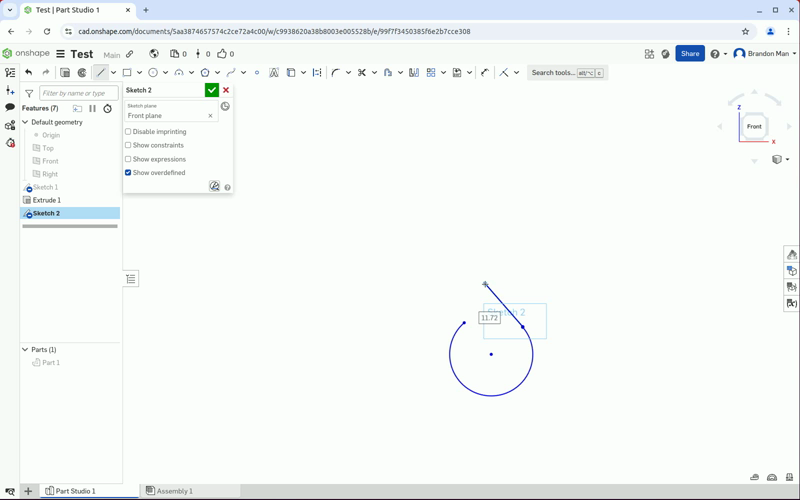
mouse_move(515, 283)
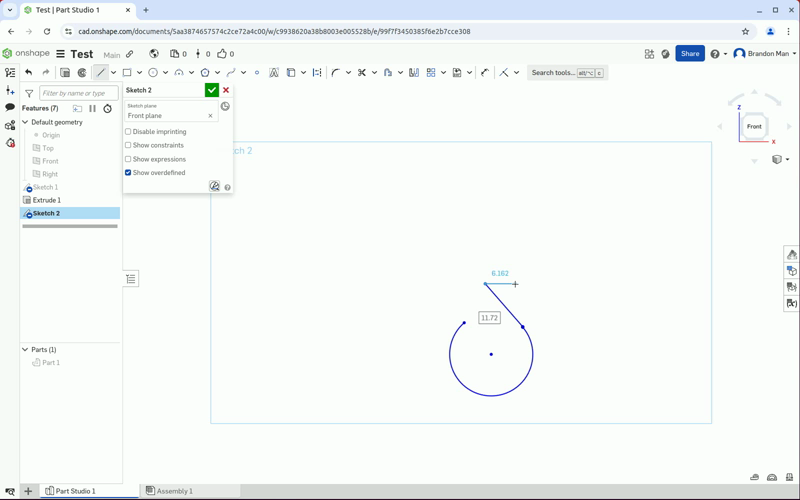
mouse_move(465, 283)
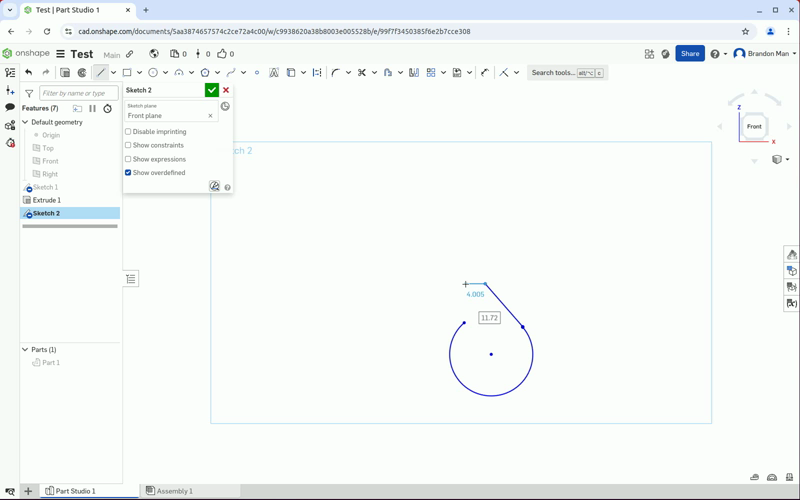
click(465, 283)
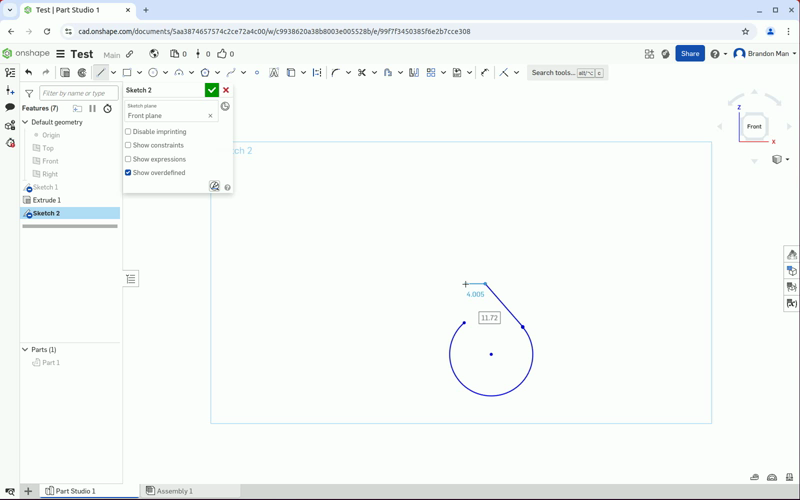
key_up(shift)
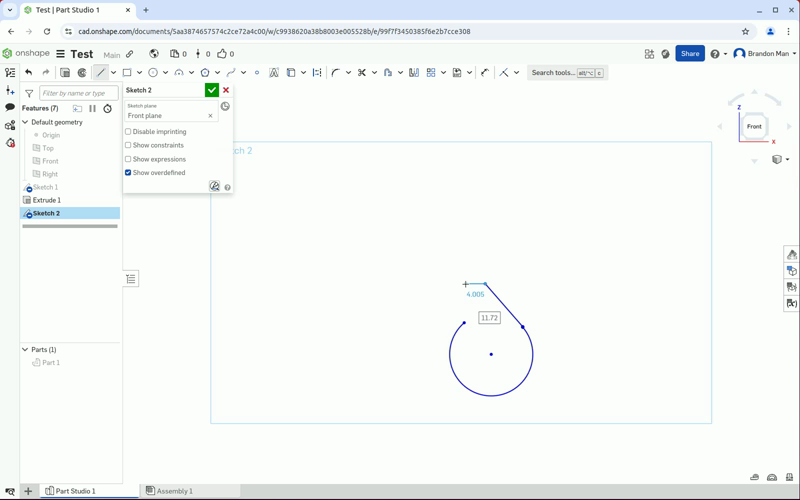
mouse_move(495, 283)
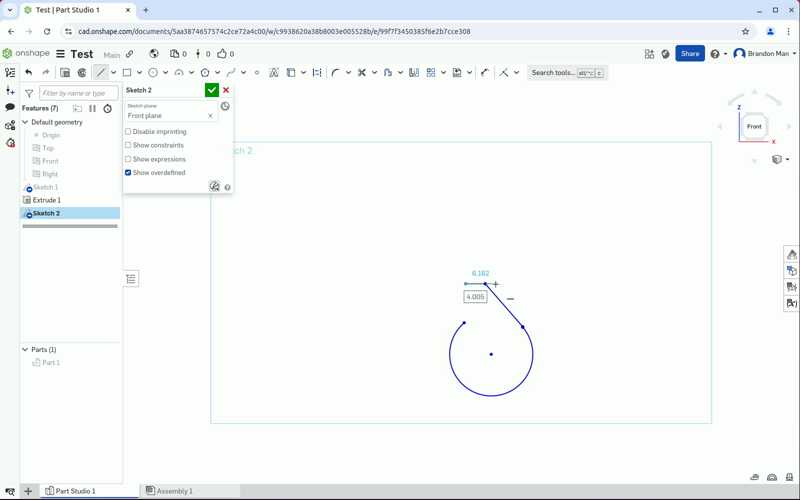
key_down(shift)
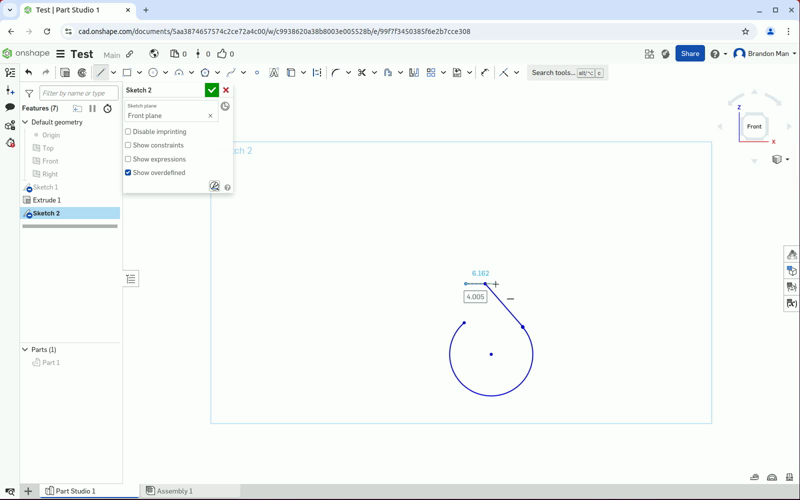
mouse_move(464, 322)
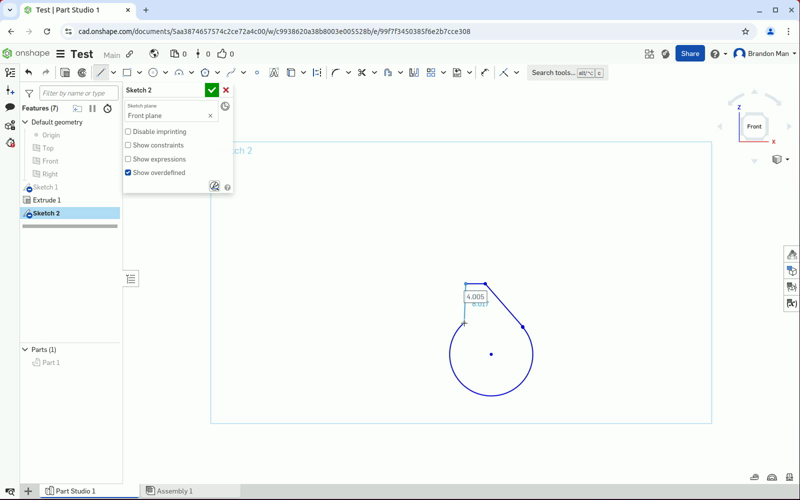
key_up(shift)
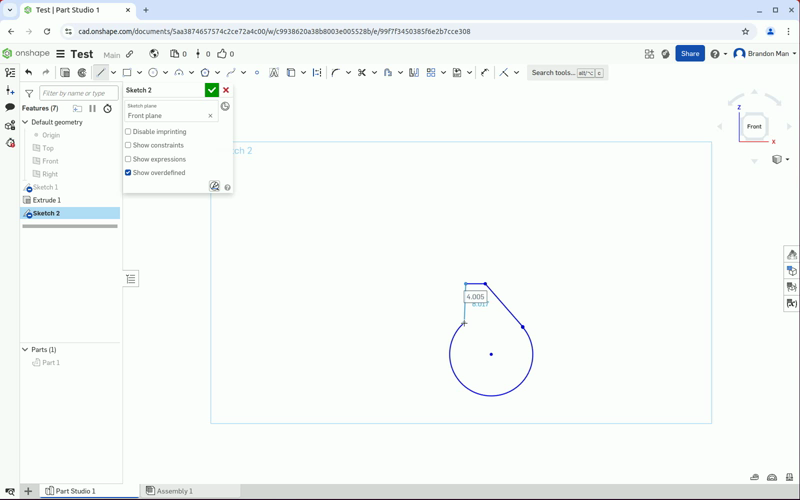
click(464, 322)
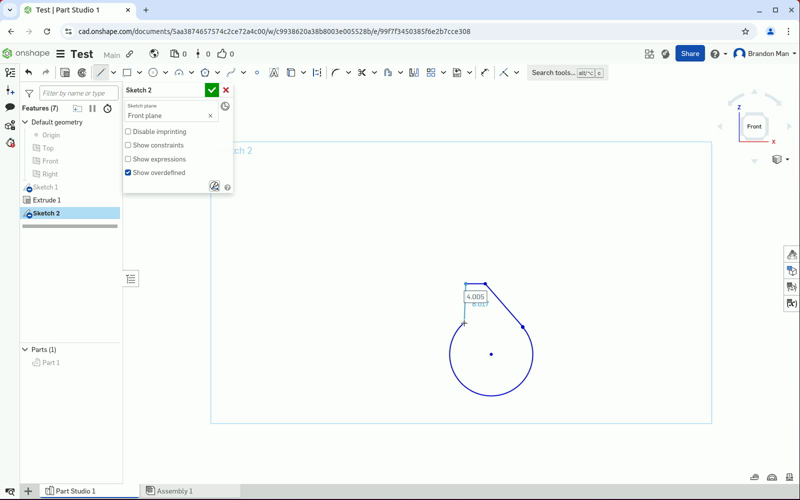
key(esc)
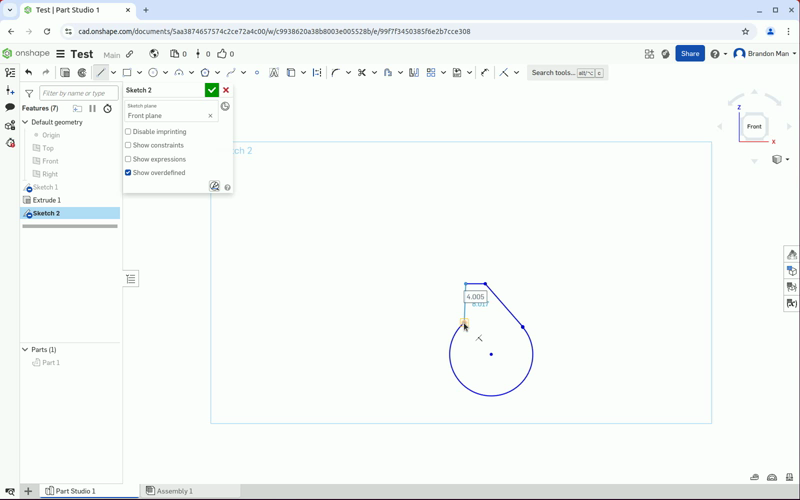
key(c)
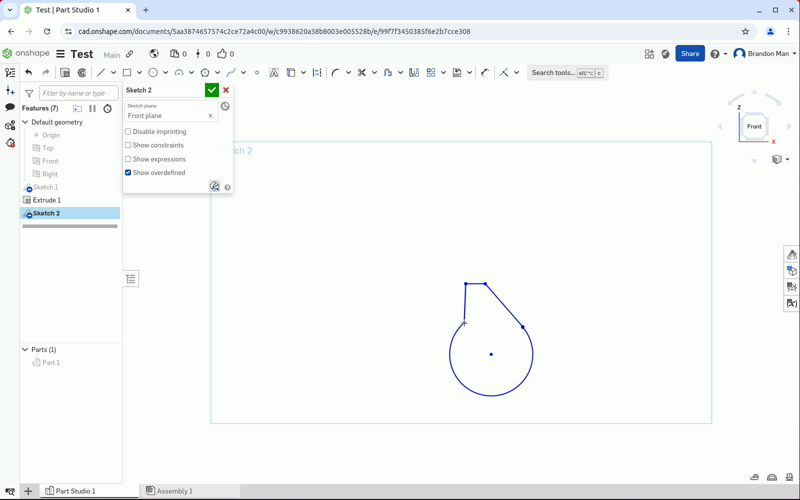
key_down(shift)
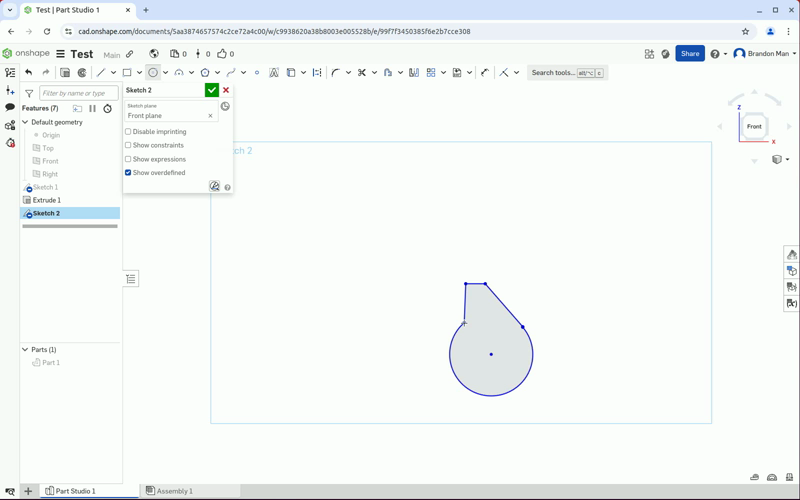
mouse_move(492, 353)
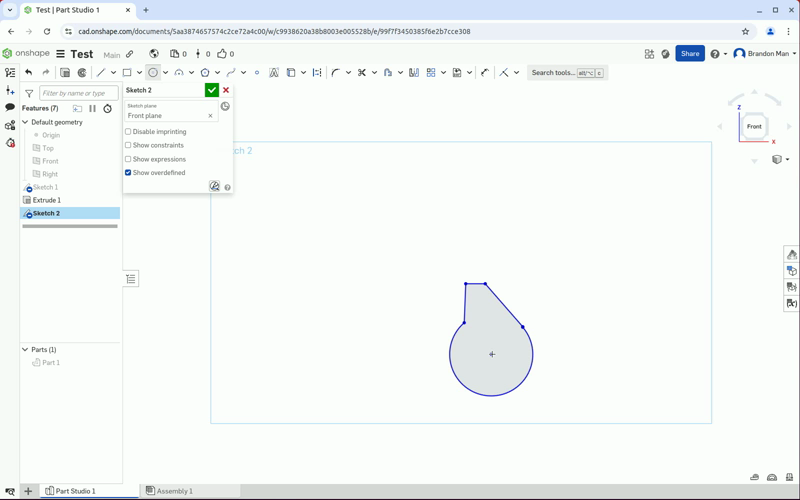
scroll(6)
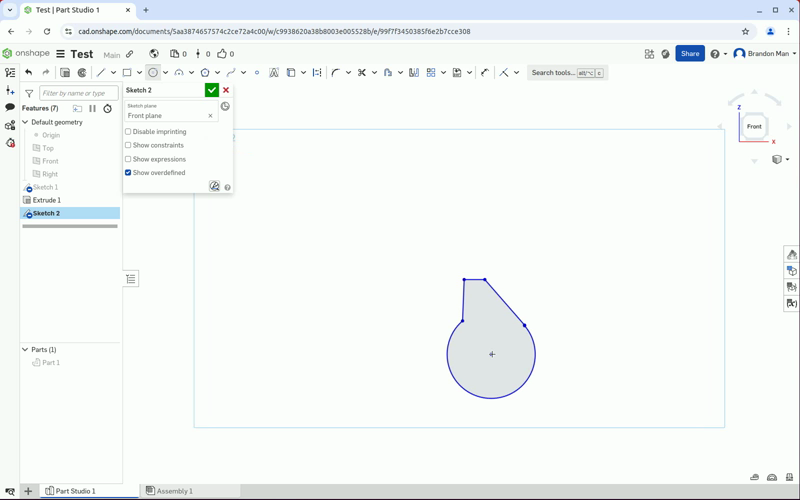
scroll(6)
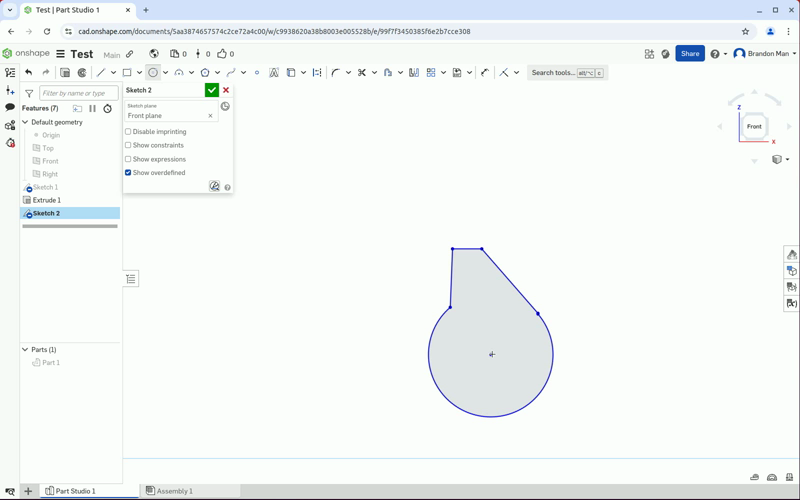
scroll(6)
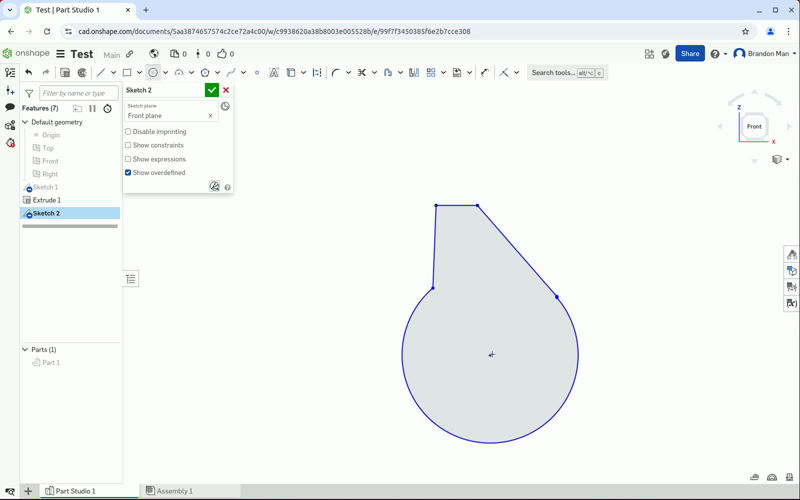
scroll(6)
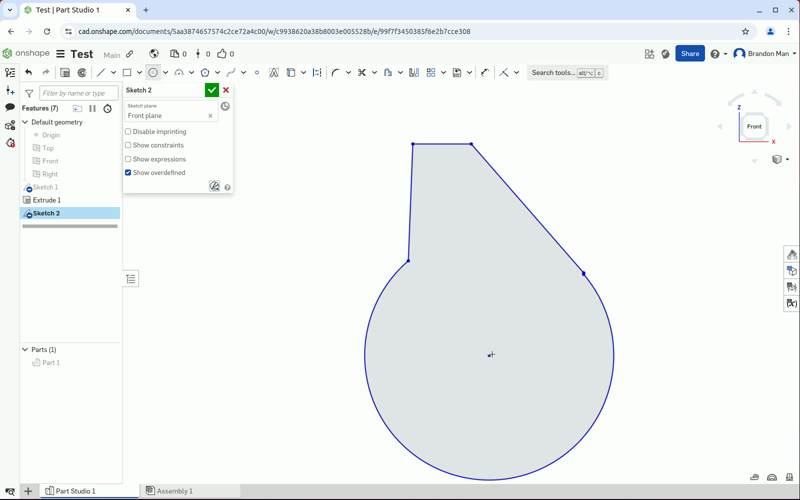
scroll(6)
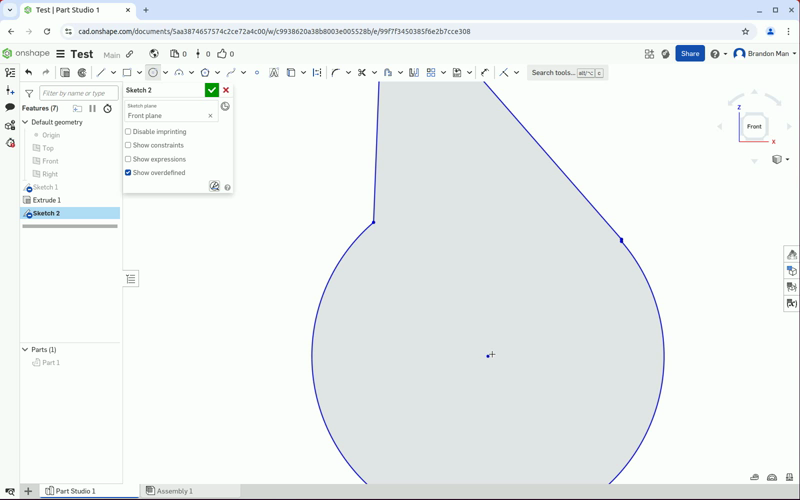
scroll(6)
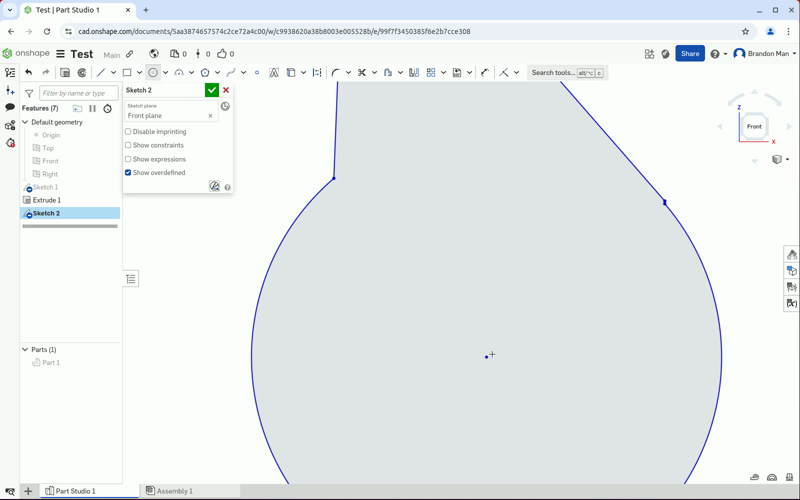
scroll(6)
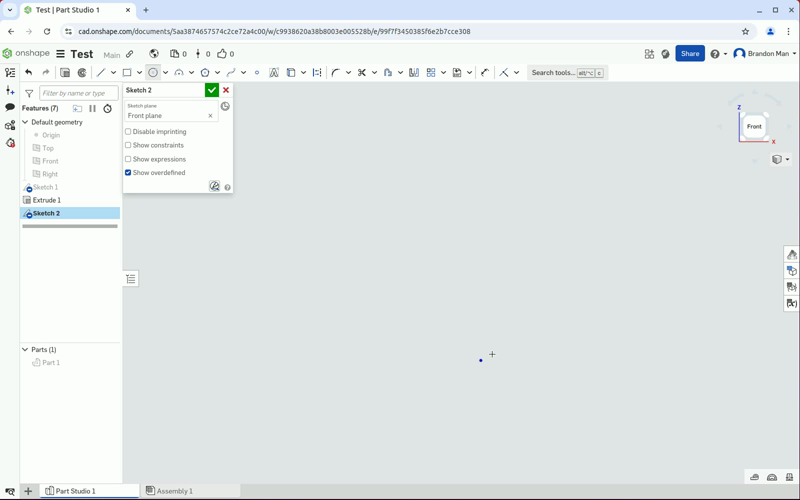
click(492, 353)
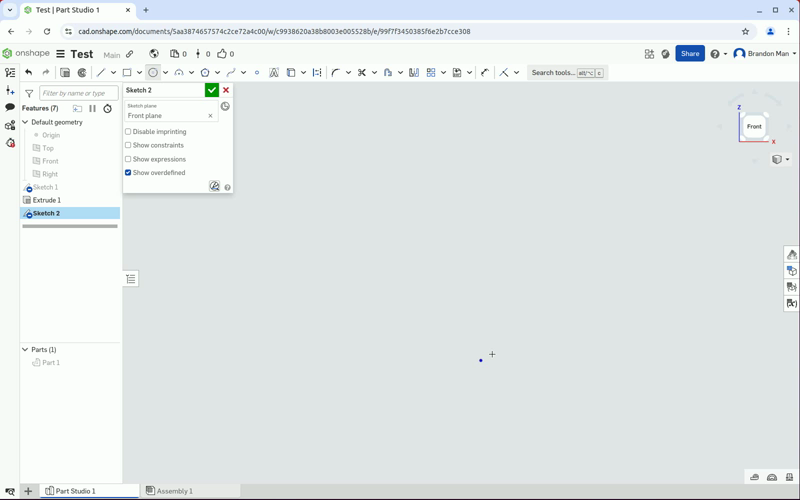
scroll(-6)
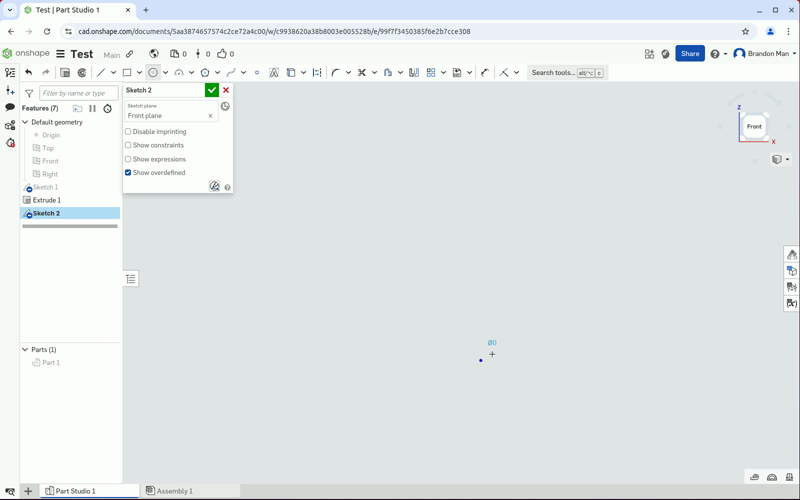
scroll(-6)
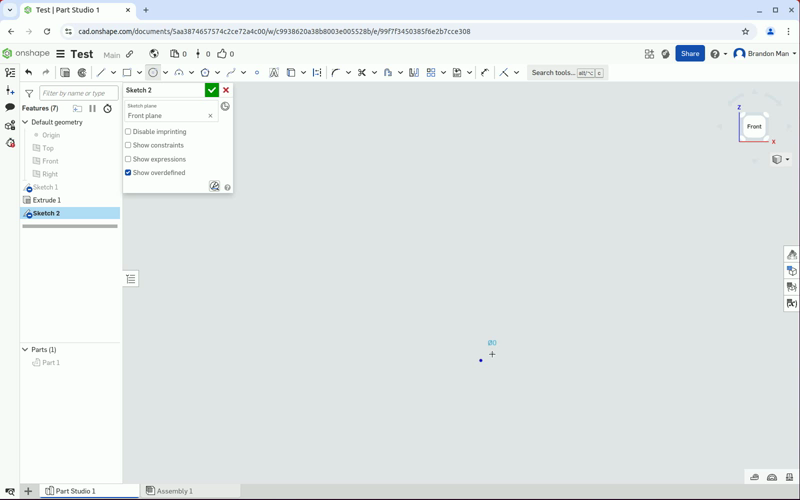
scroll(-6)
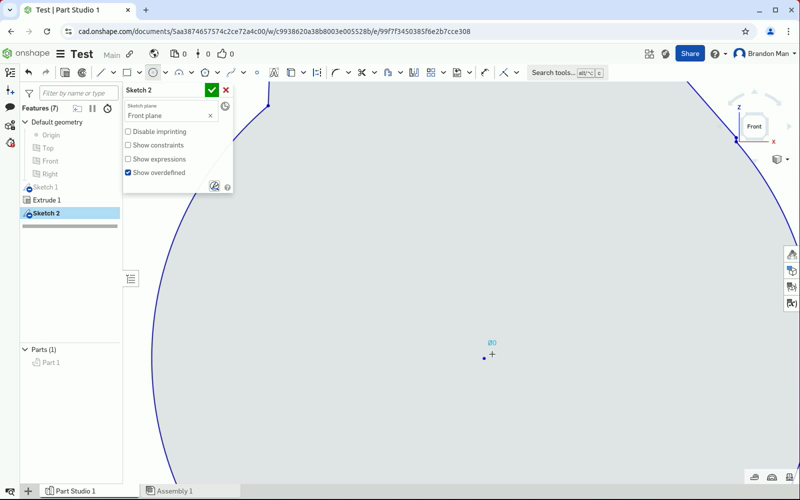
scroll(-6)
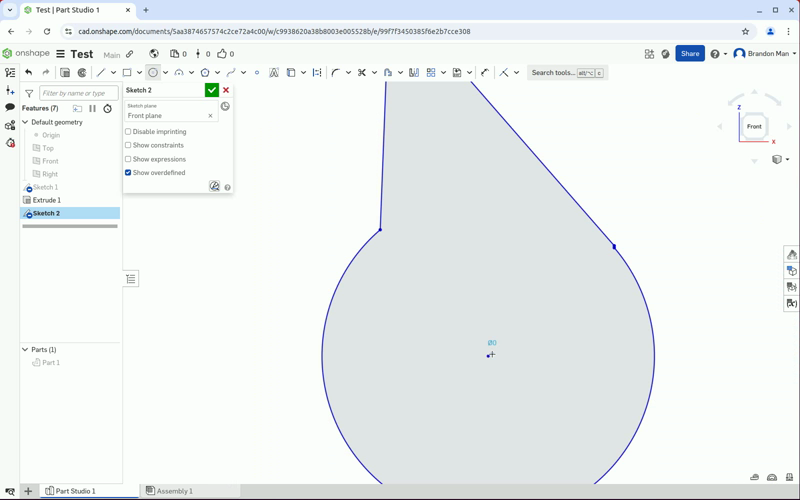
scroll(-6)
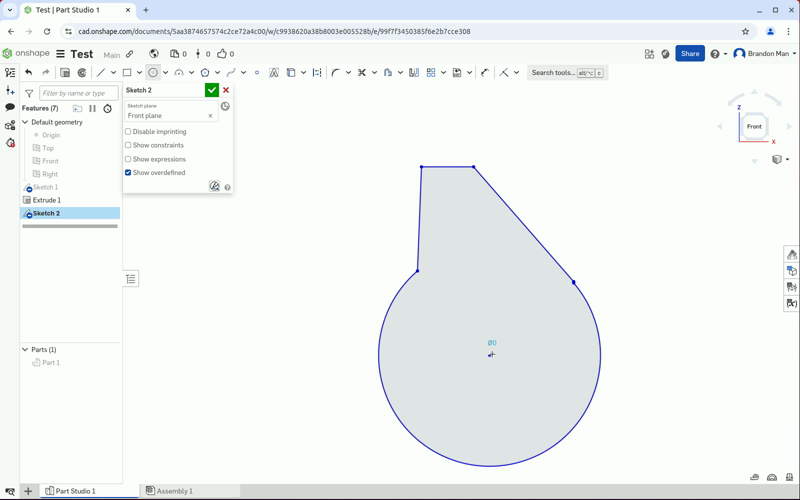
scroll(-6)
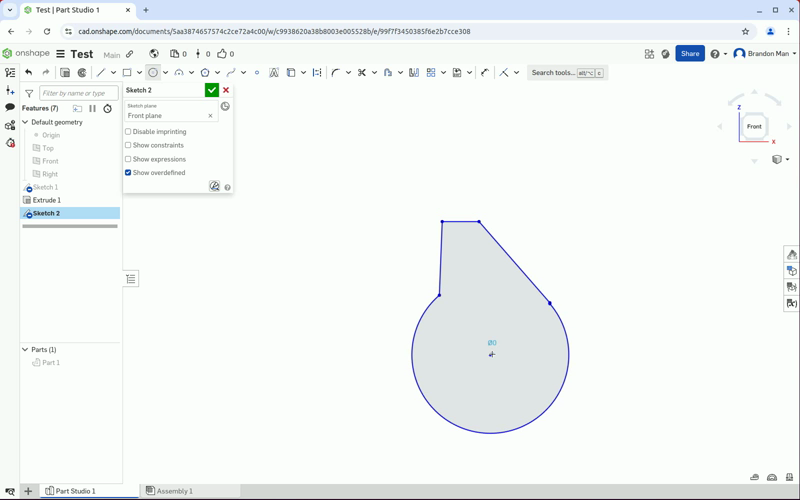
scroll(-6)
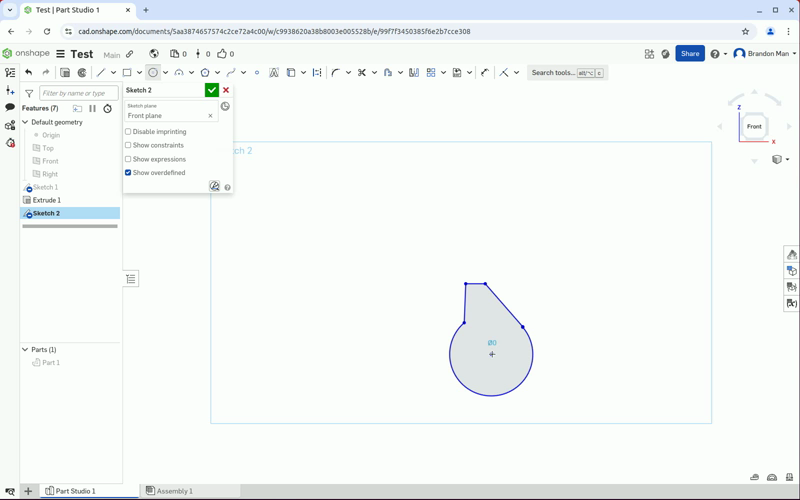
key_up(shift)
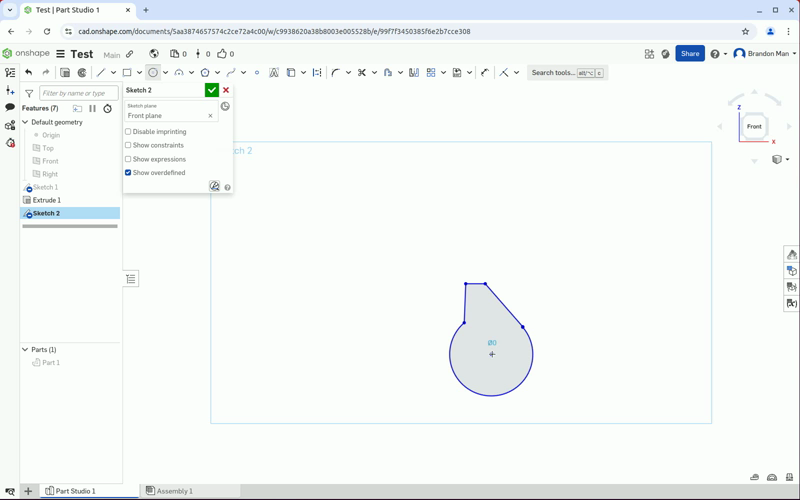
mouse_move(515, 353)
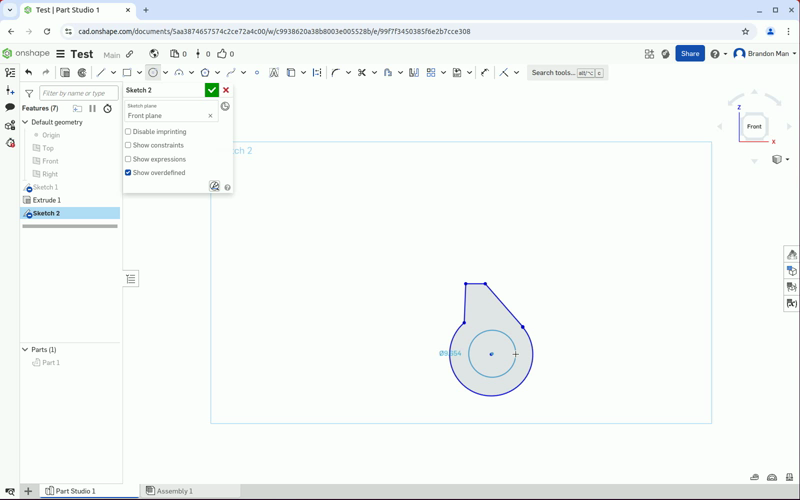
click(515, 353)
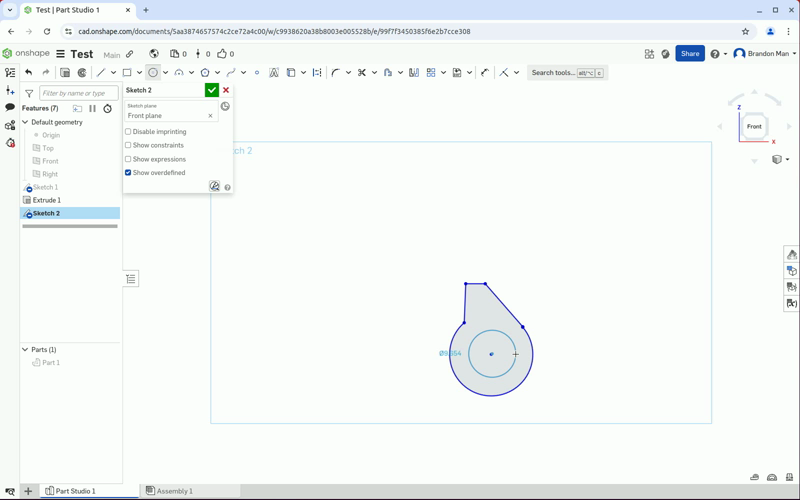
key(esc)
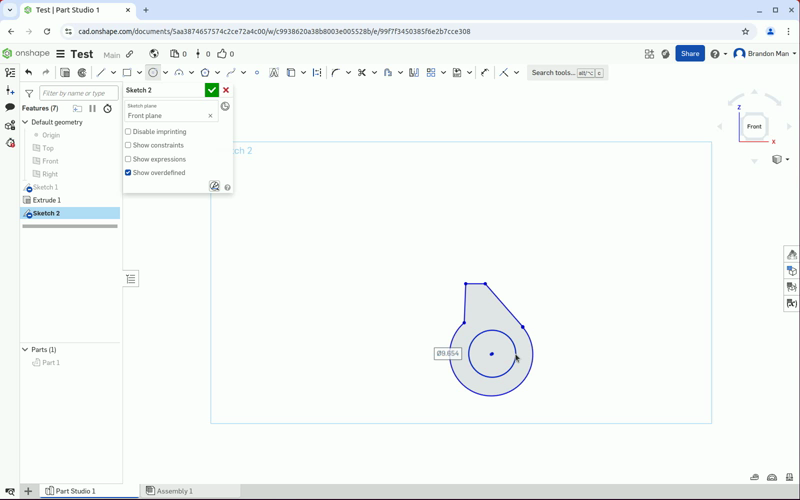
mouse_move(473, 299)
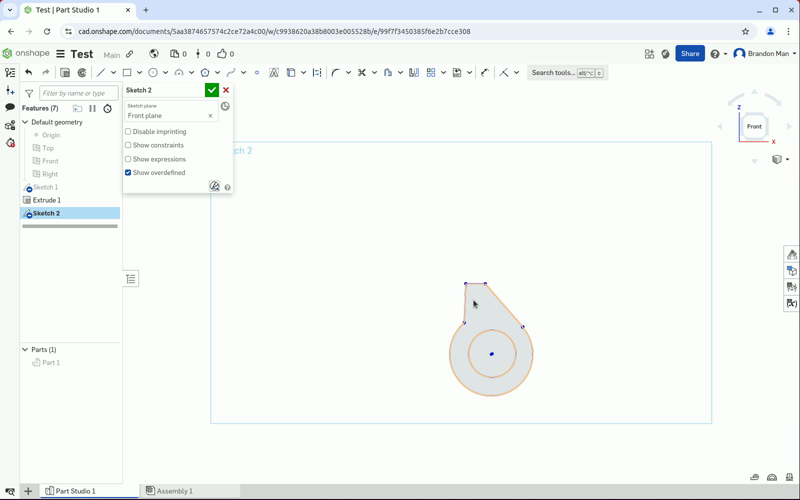
click(473, 299)
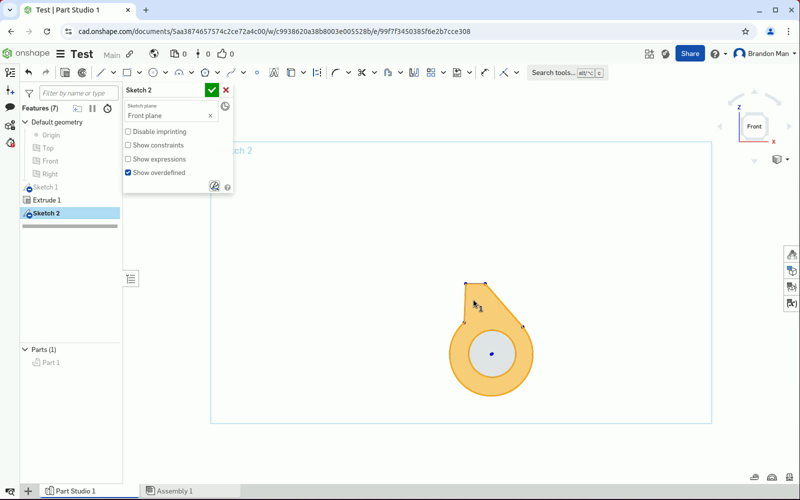
mouse_move(73, 352)
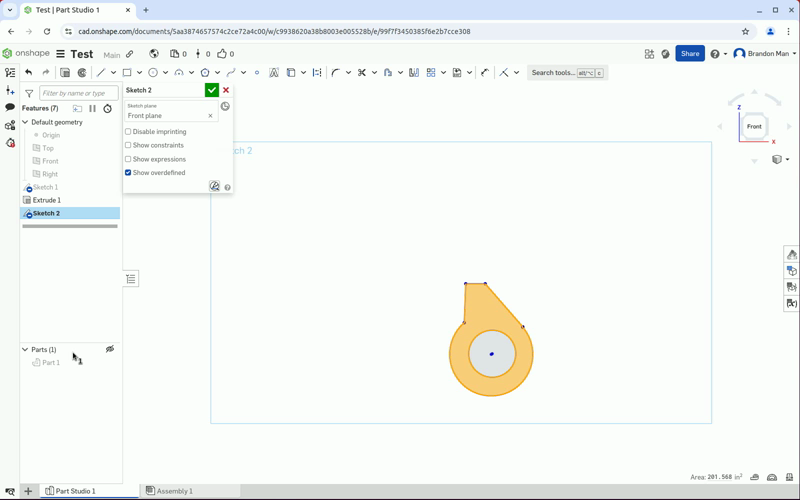
key(shift+y)
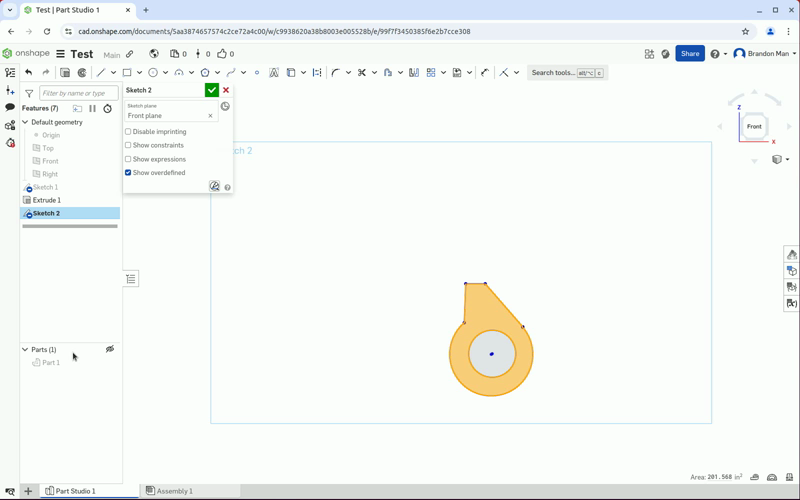
key(shift+e)
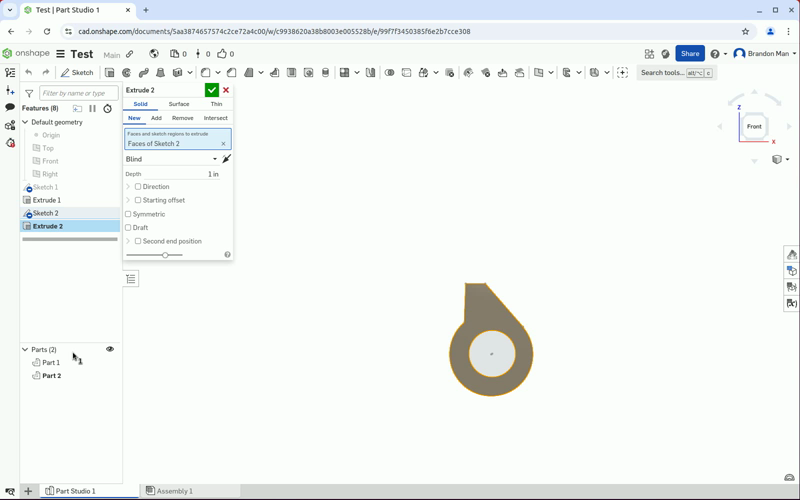
mouse_move(143, 106)
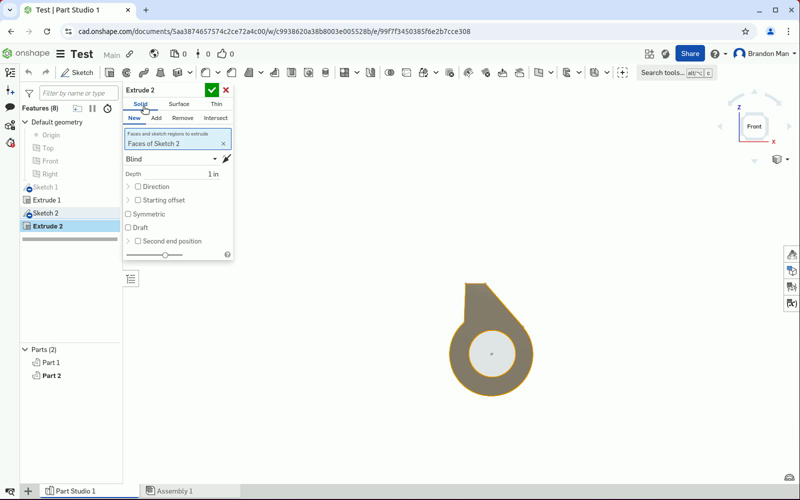
click(143, 106)
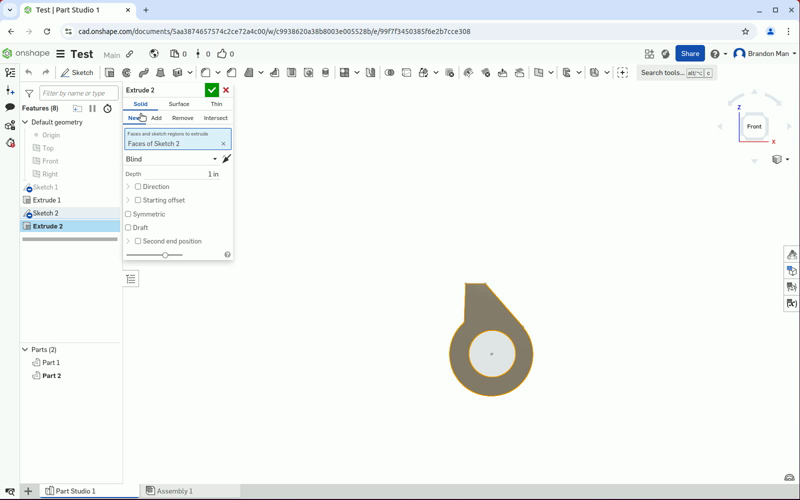
mouse_move(137, 120)
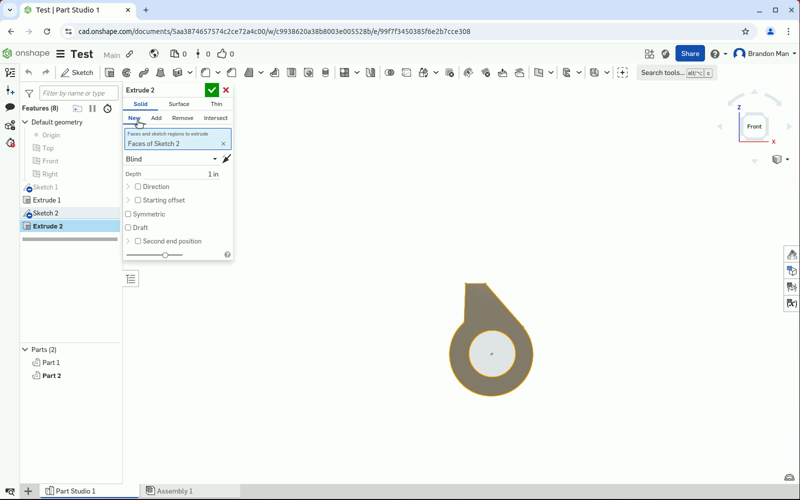
click(137, 120)
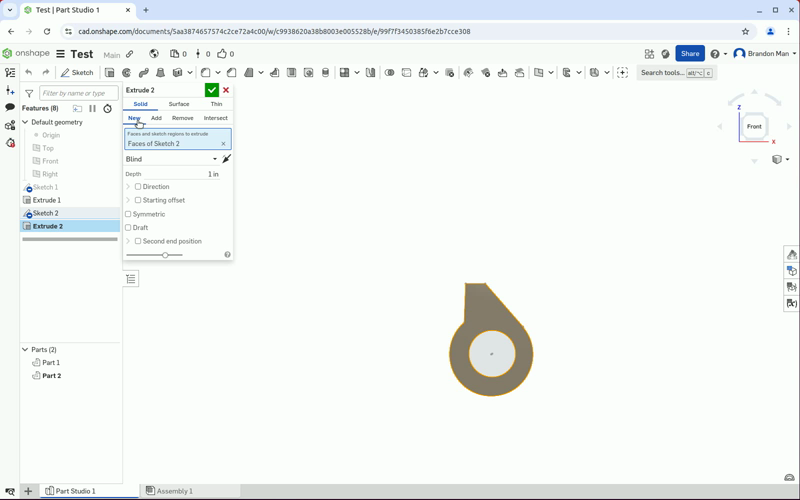
key(tab, 4)
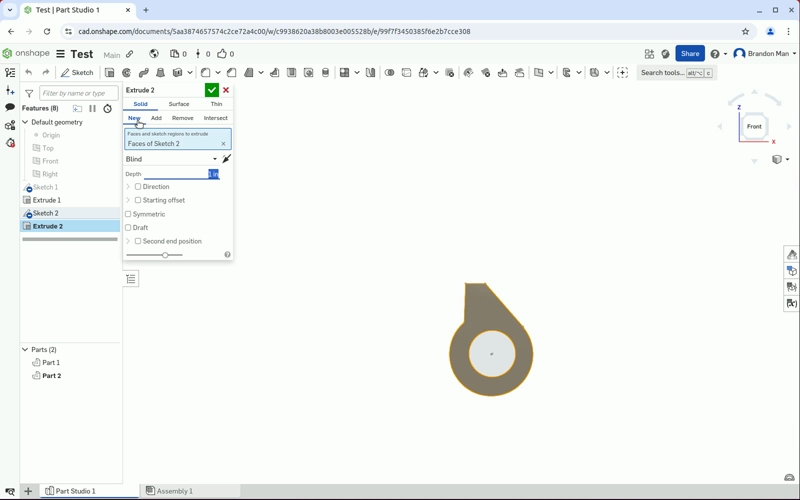
text(0.241)
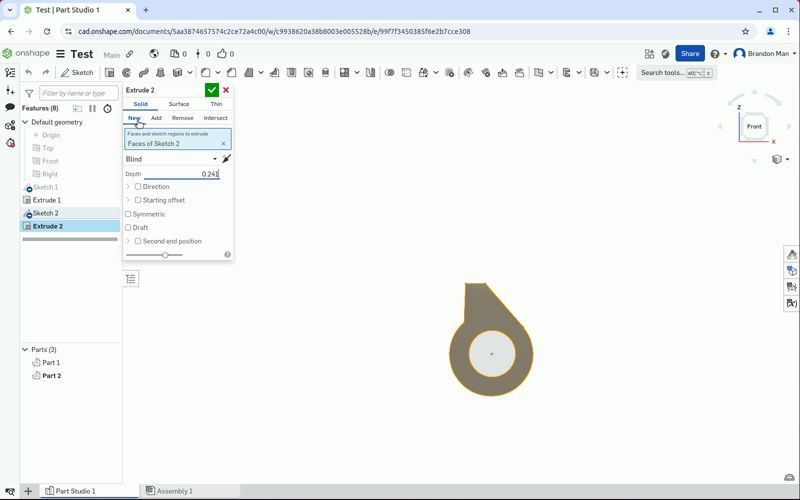
key(enter)
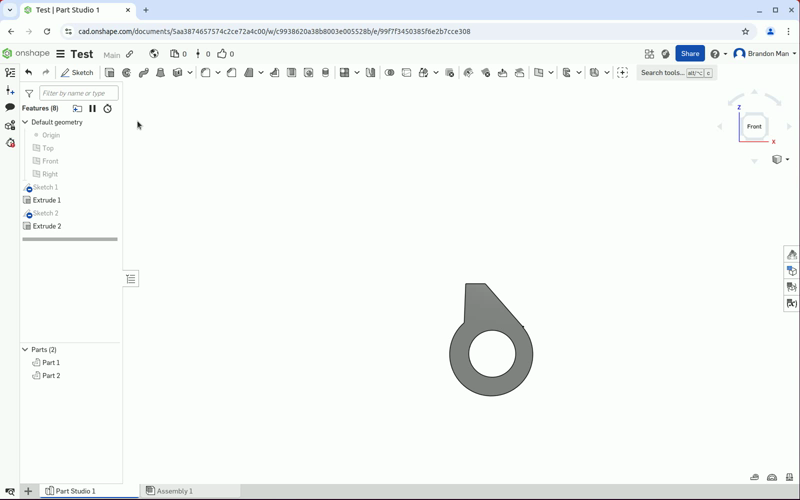
key(shift+h)
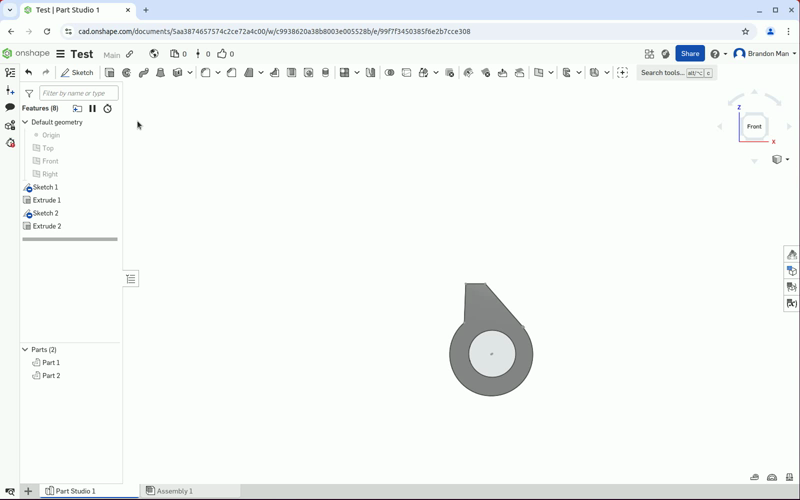
key(shift+h)
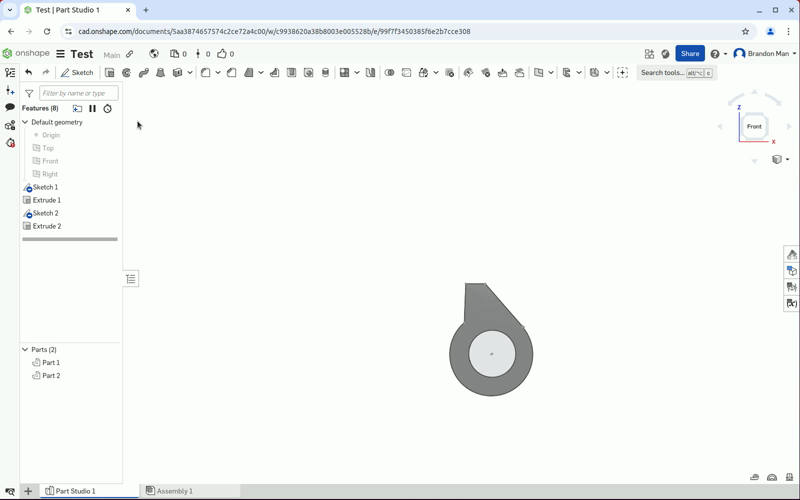
key(shift+7)
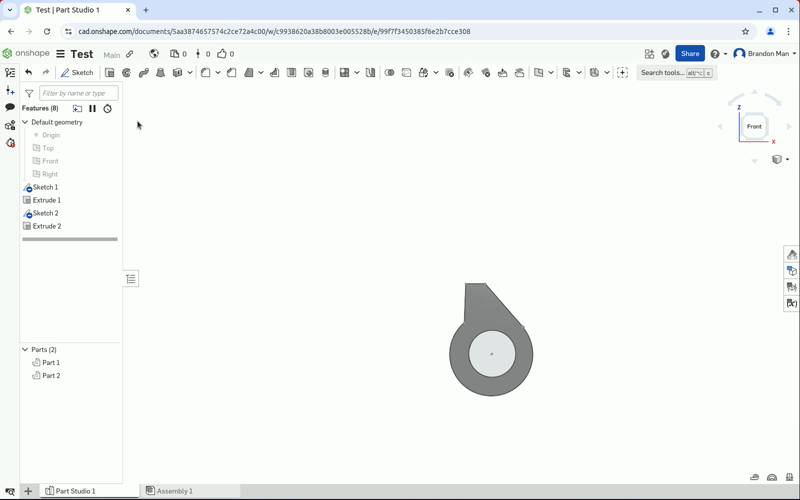
key(left, 2)
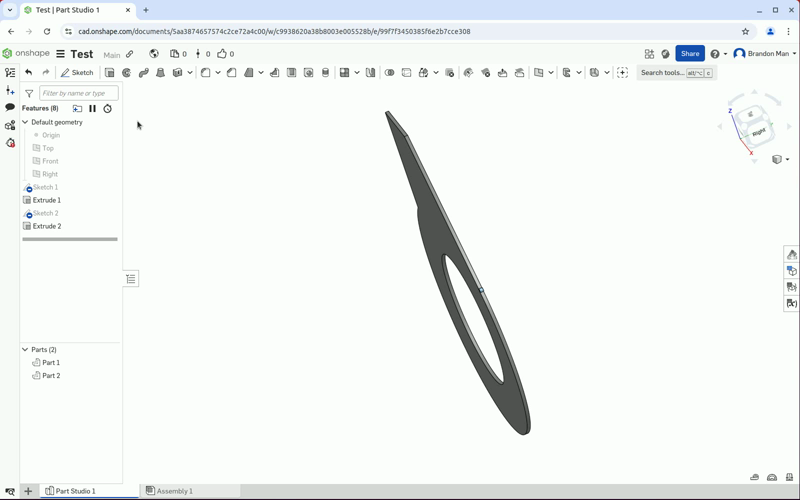
key(down, 2)
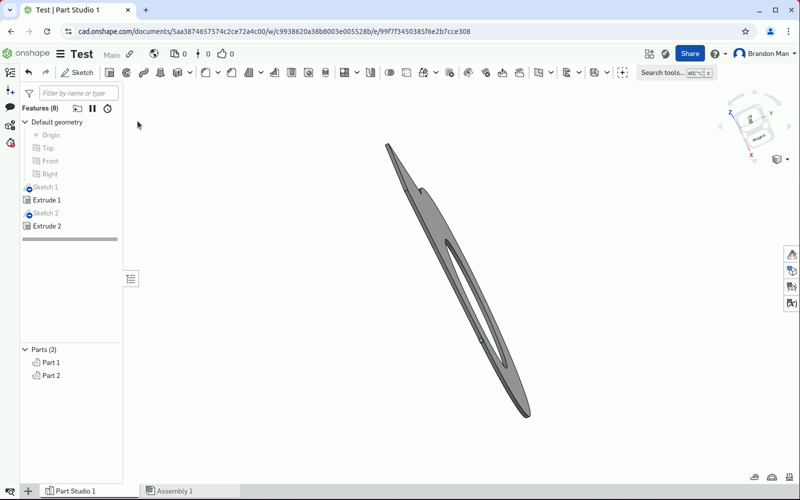
key(up, 2)
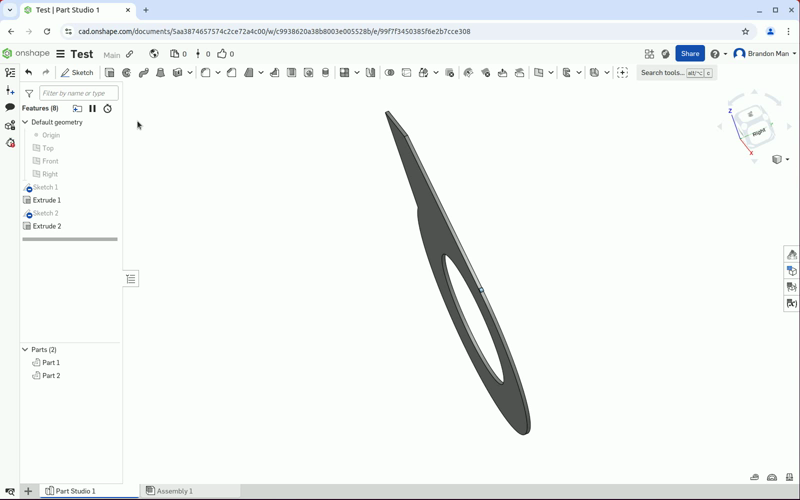
key(right, 2)
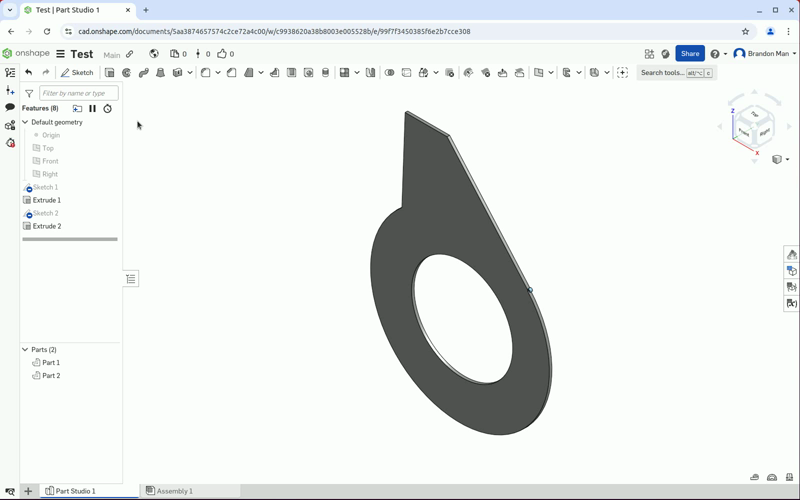
mouse_move(73, 189)
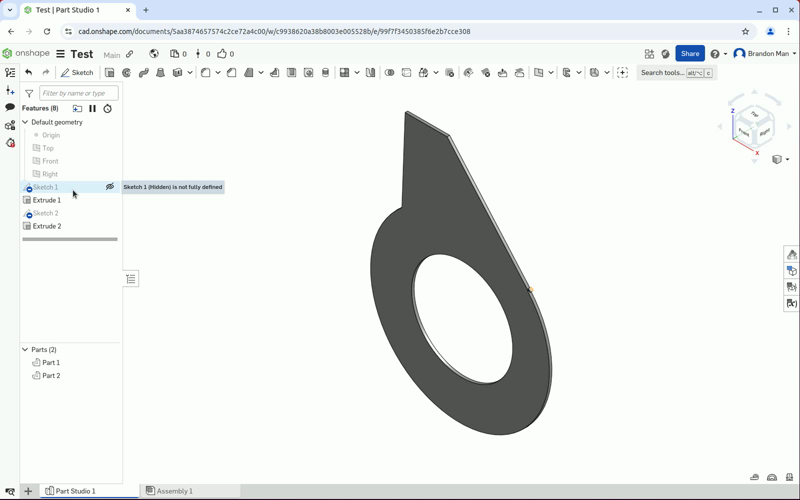
click(73, 189)